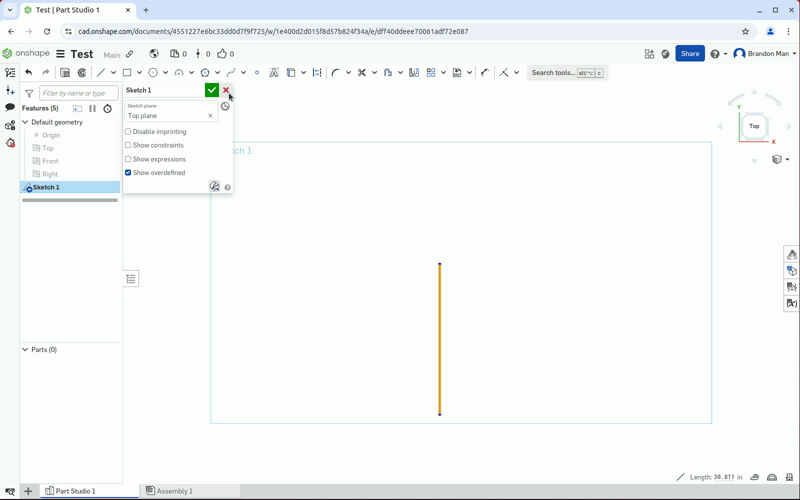
key(shift+h)
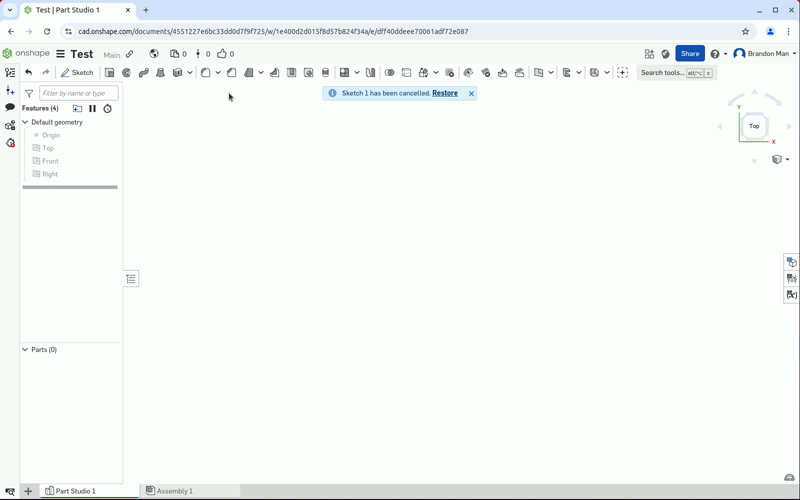
mouse_move(73, 352)
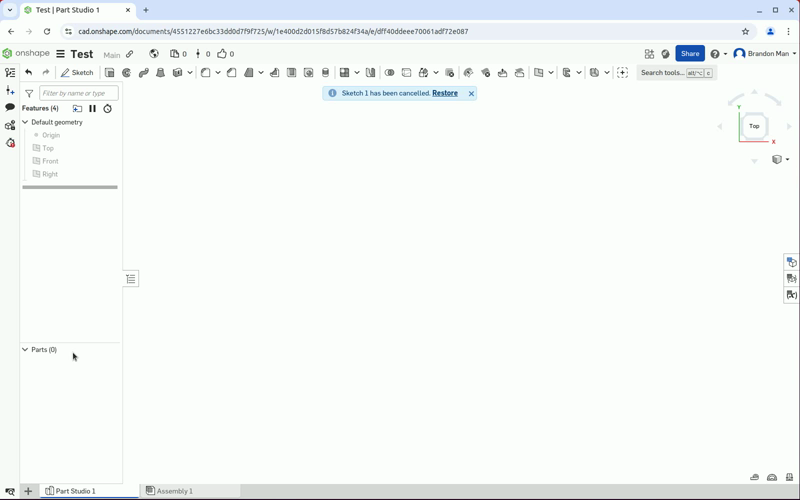
key(y)
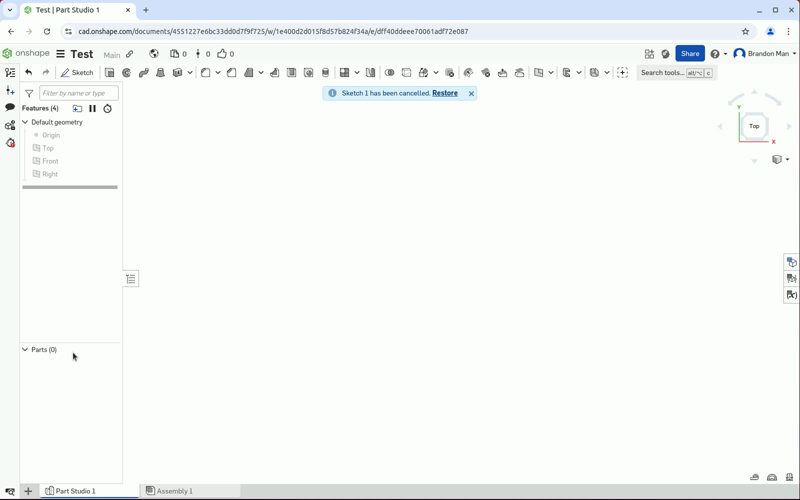
key(shift+p)
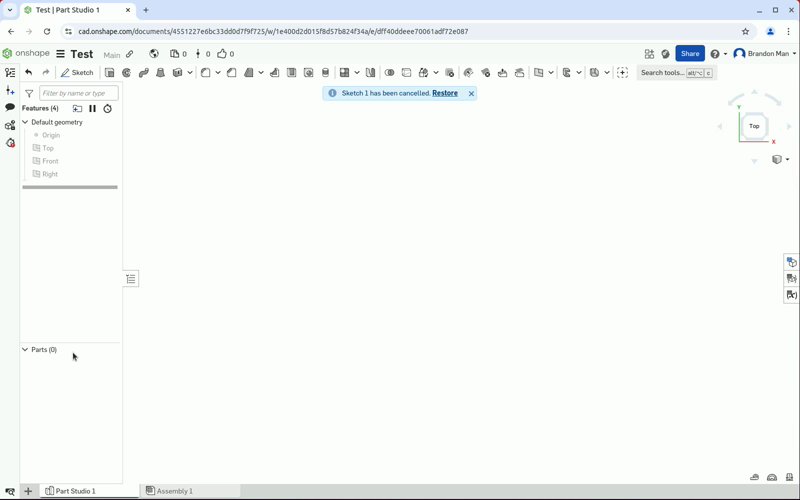
key(space)
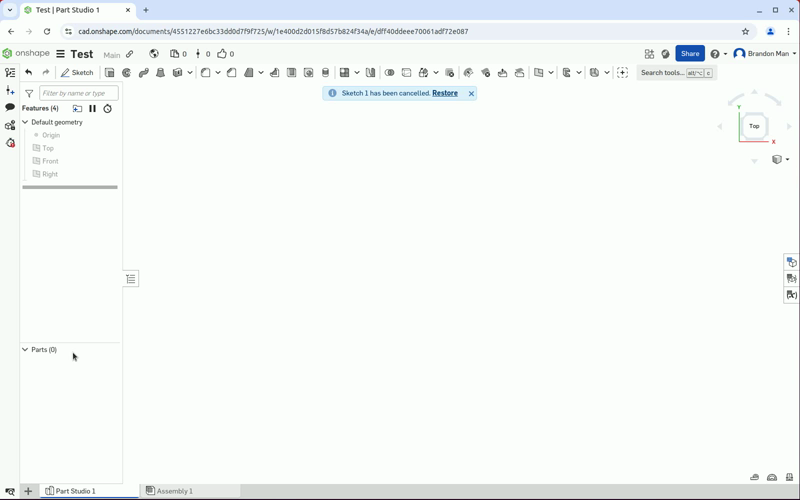
key_down(shift)
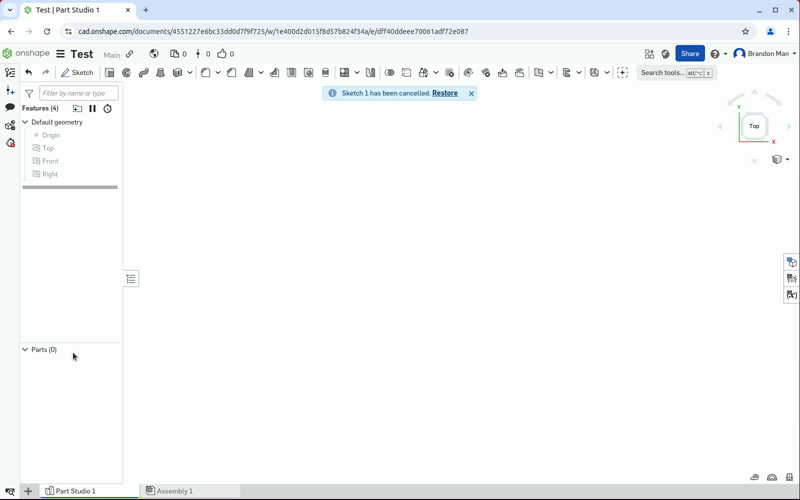
key(up)
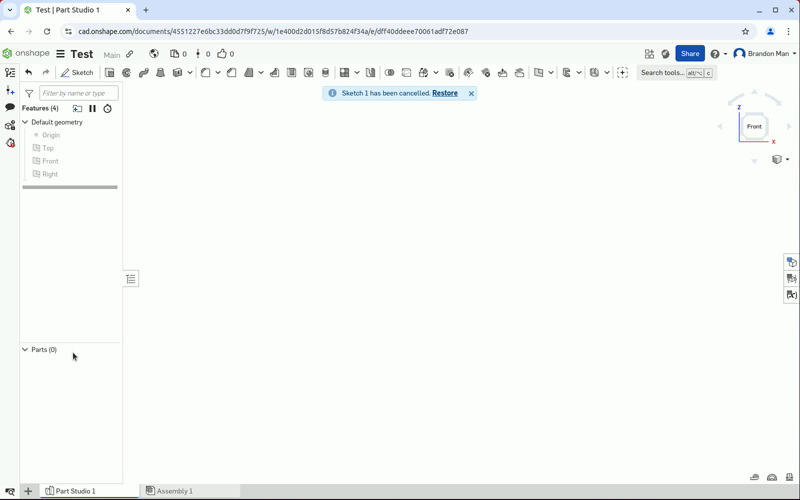
key_up(shift)
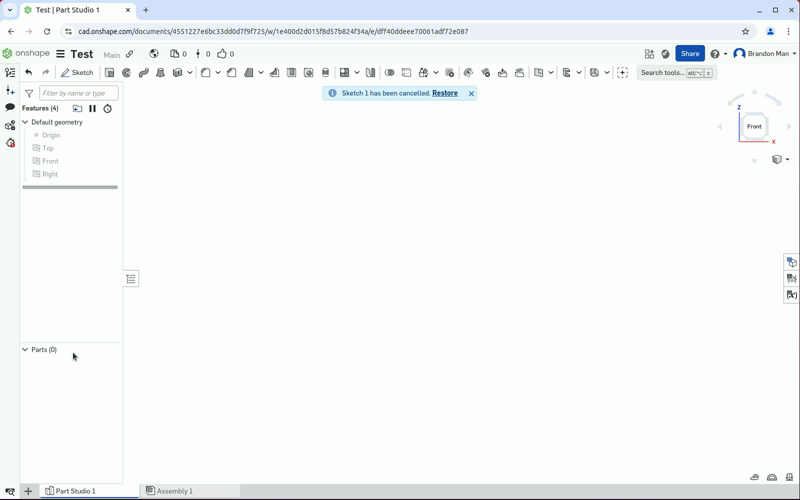
mouse_move(73, 352)
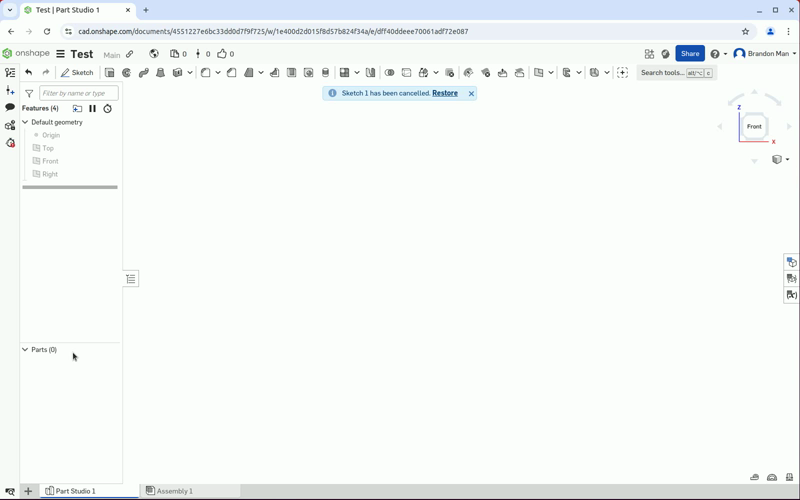
key(shift+y)
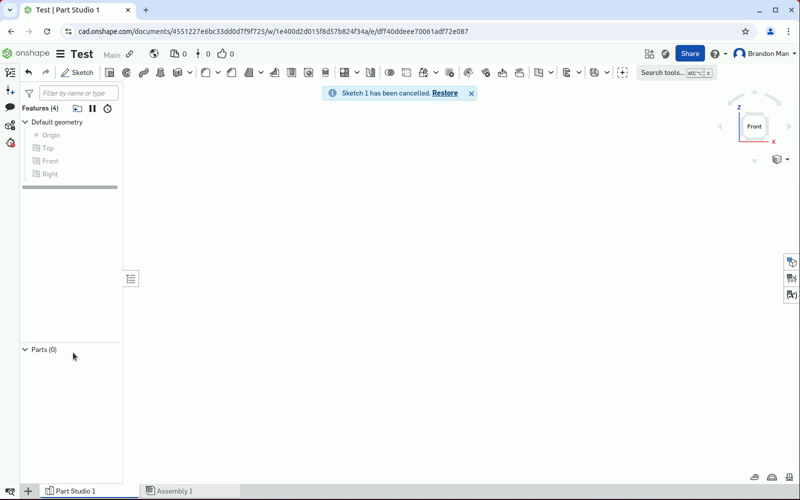
key(shift+s)
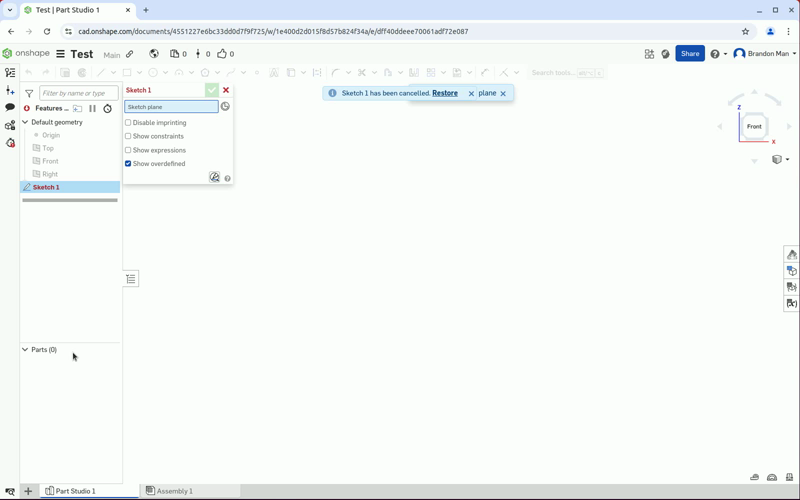
mouse_move(73, 163)
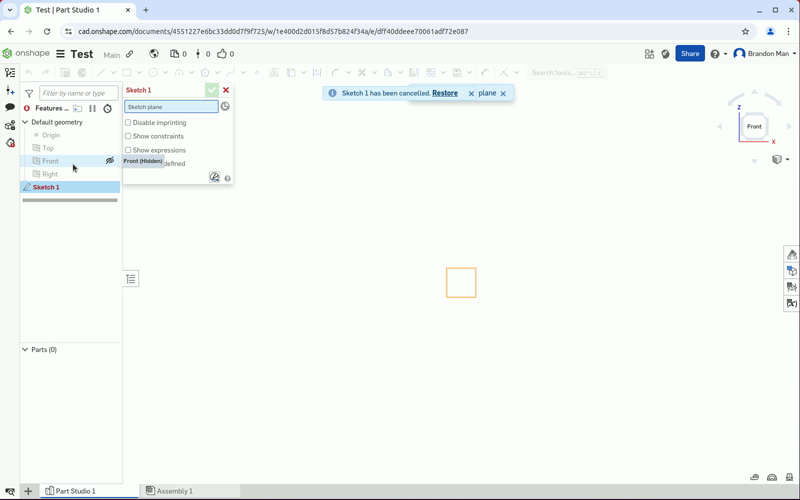
click(73, 163)
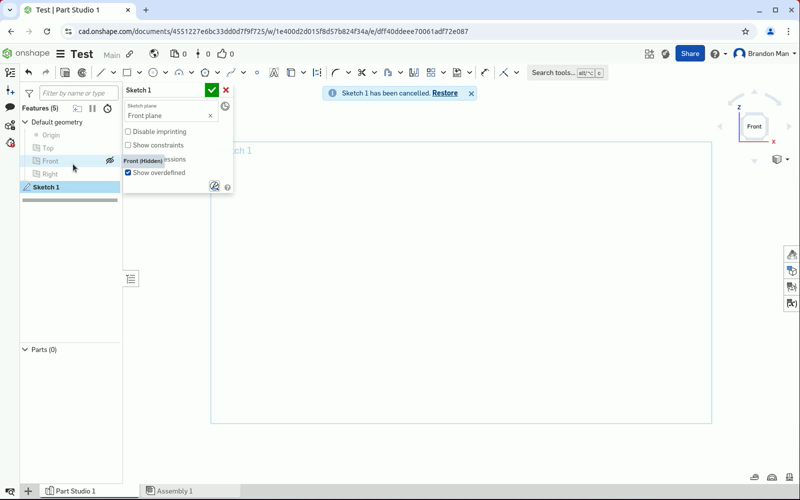
mouse_move(73, 352)
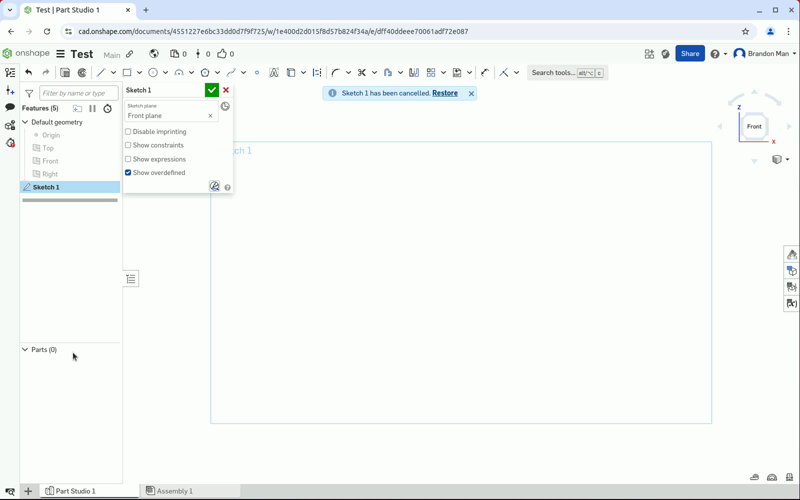
key(y)
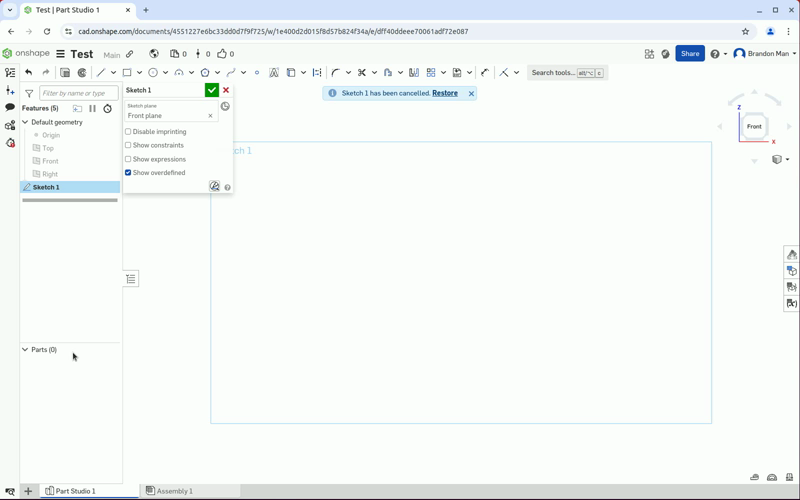
key(c)
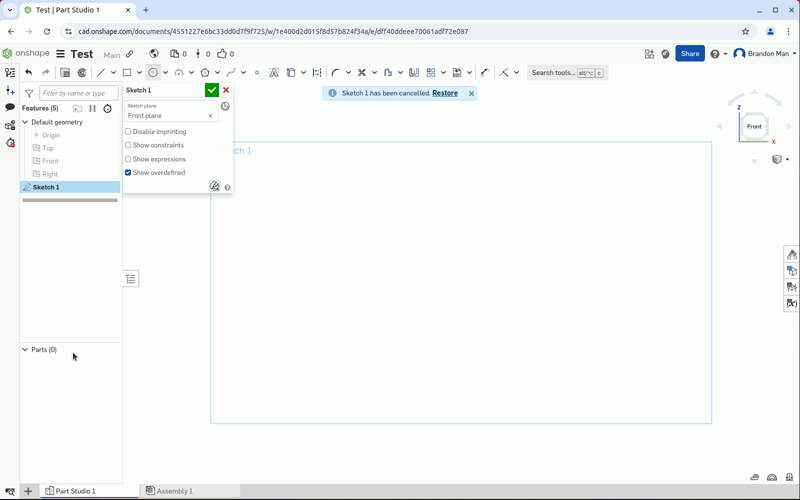
key_down(shift)
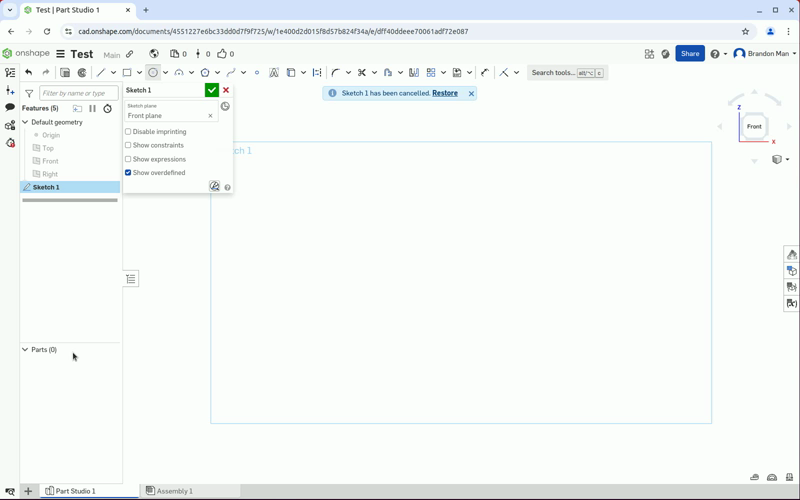
mouse_move(461, 282)
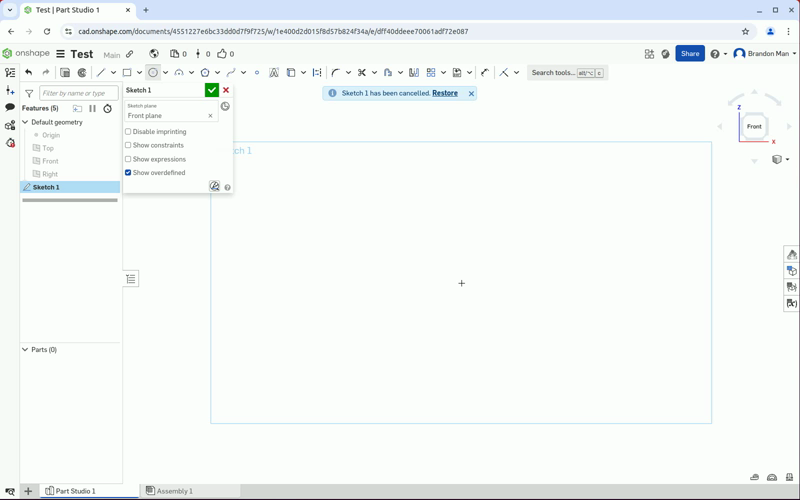
click(461, 282)
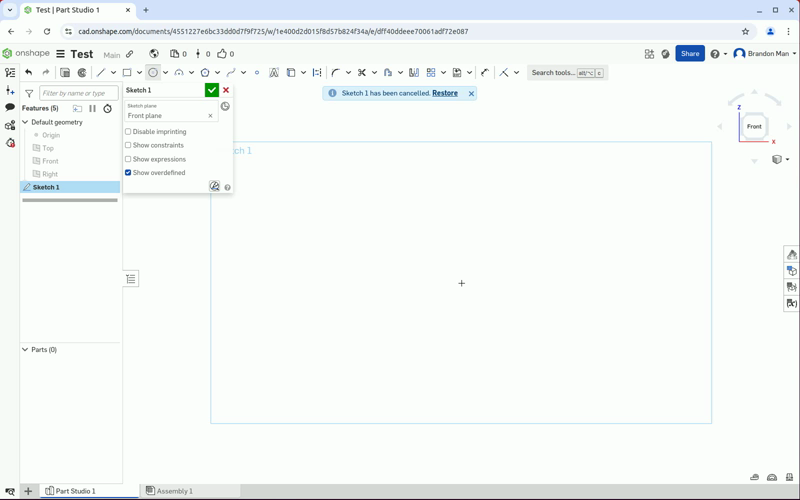
key_up(shift)
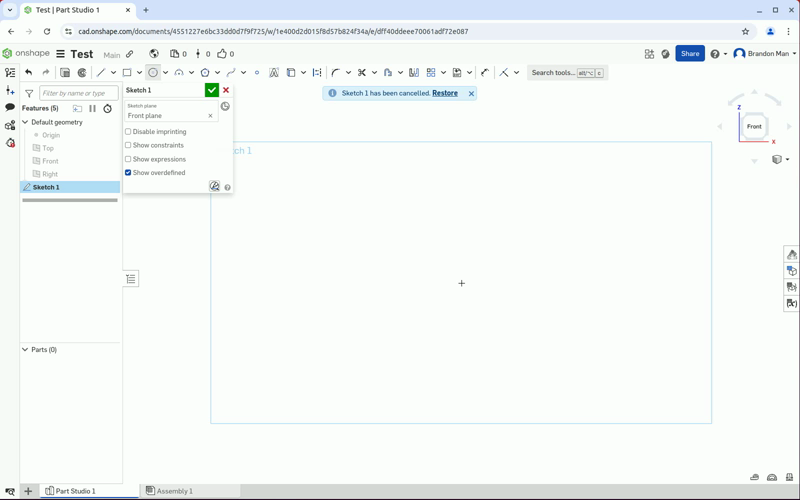
mouse_move(482, 282)
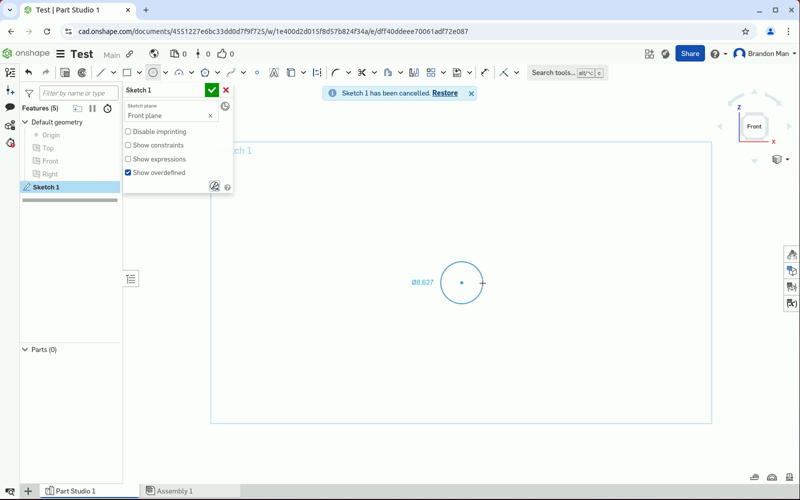
click(482, 282)
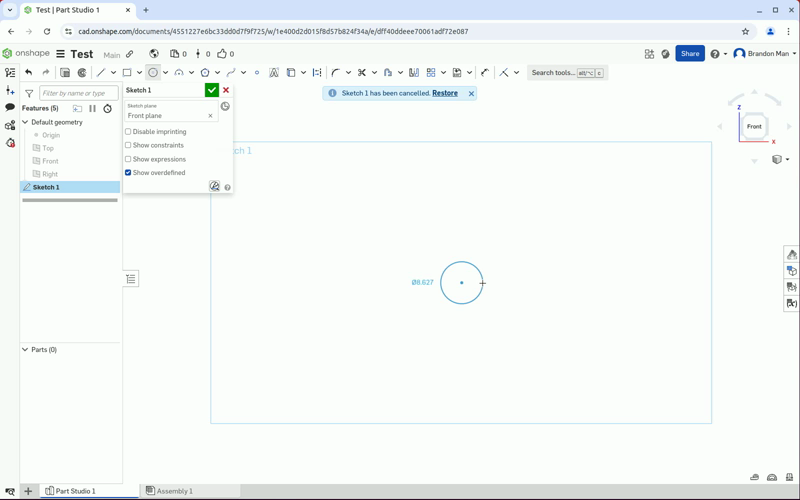
key(esc)
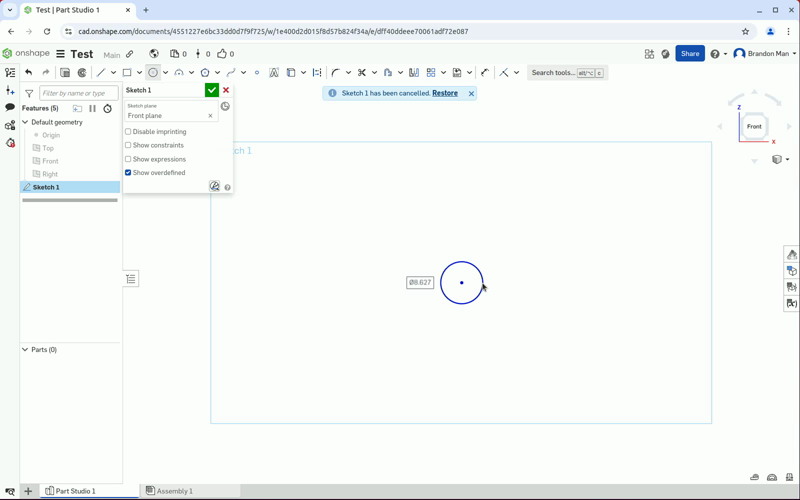
key(c)
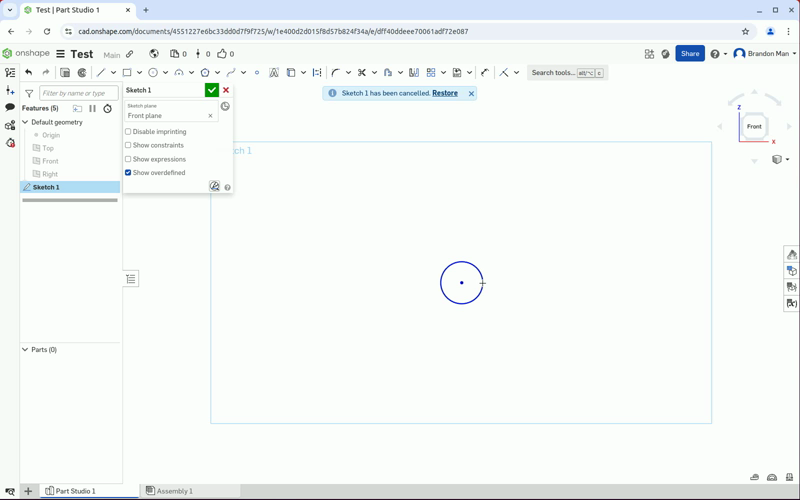
key_down(shift)
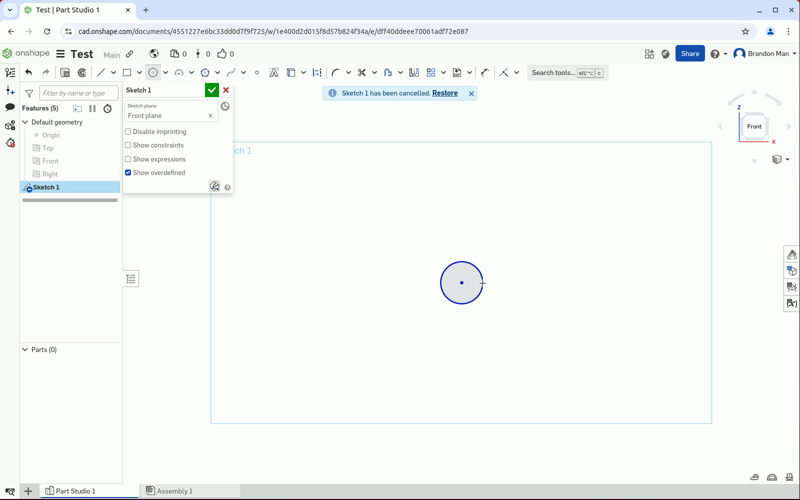
mouse_move(461, 282)
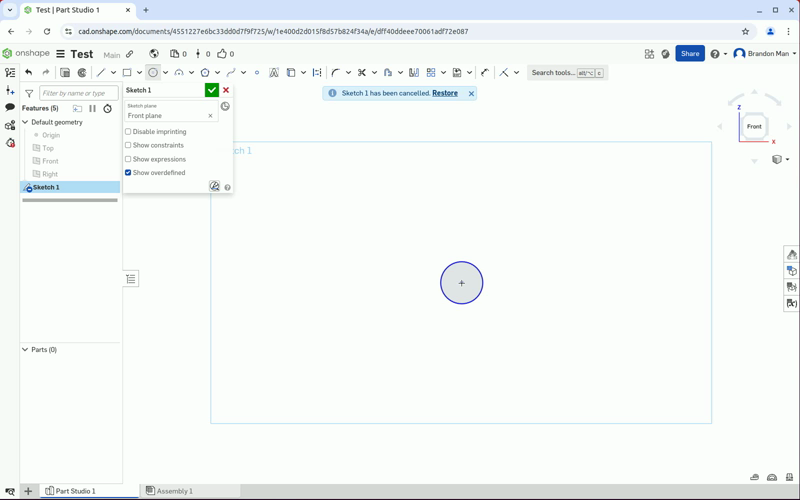
click(461, 282)
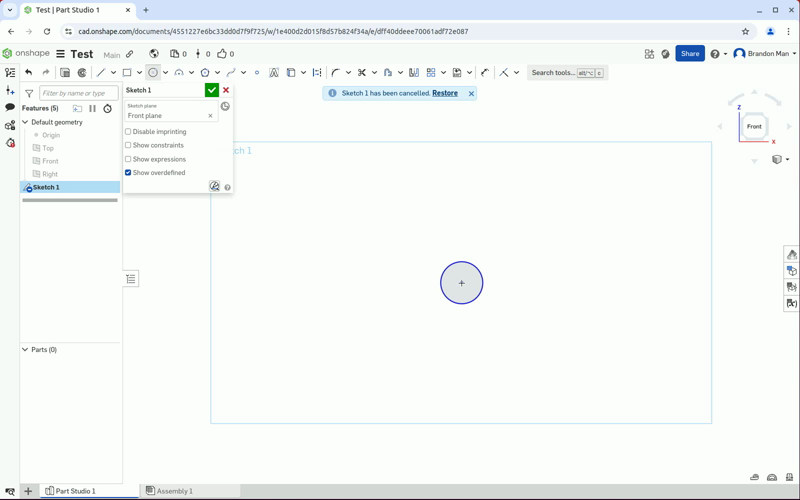
key_up(shift)
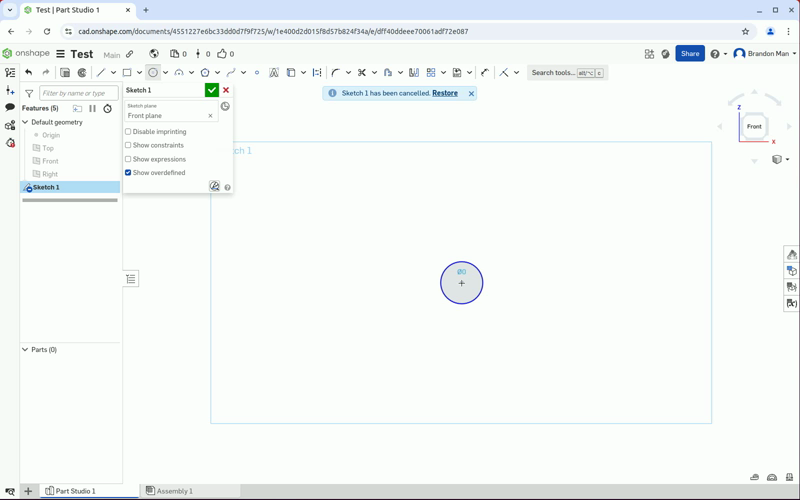
mouse_move(477, 282)
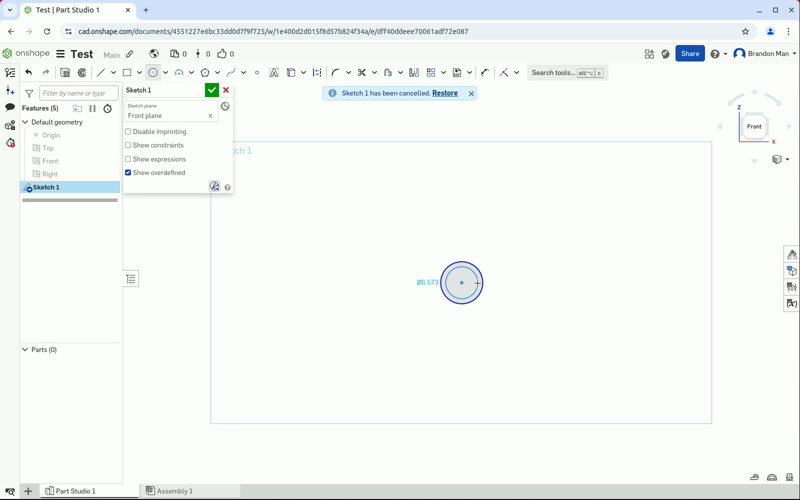
click(477, 282)
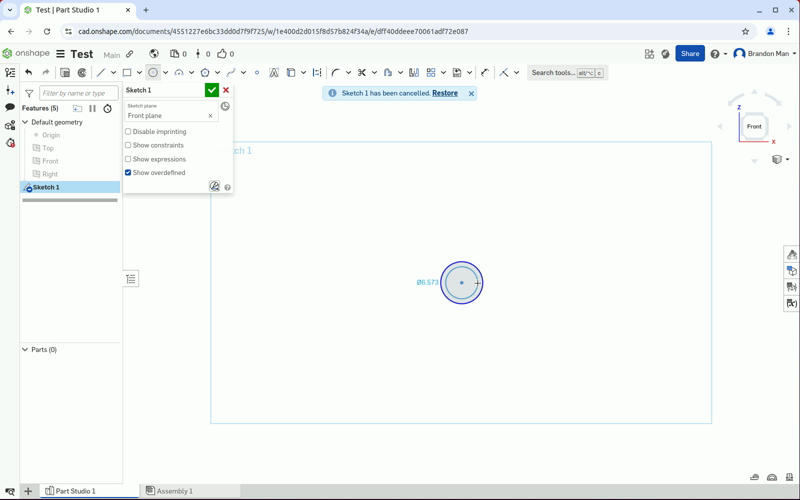
key(esc)
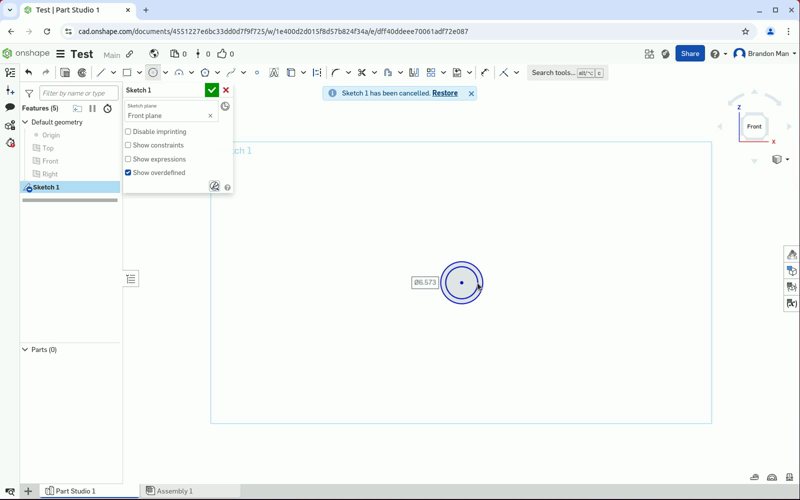
mouse_move(482, 286)
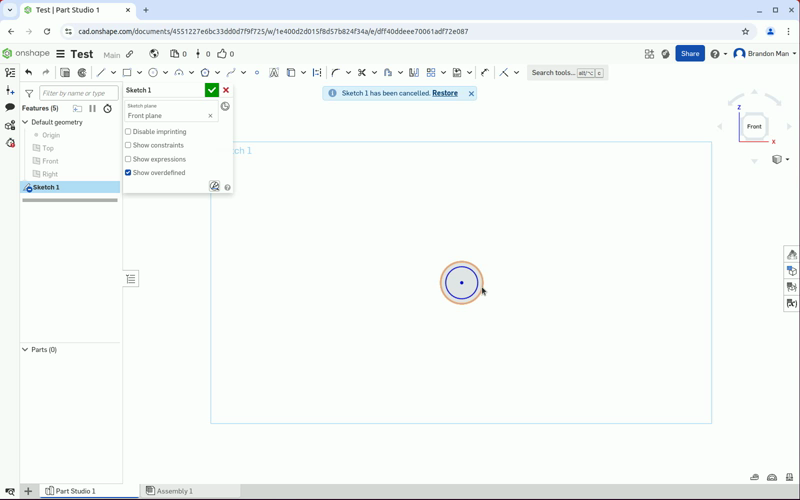
scroll(6)
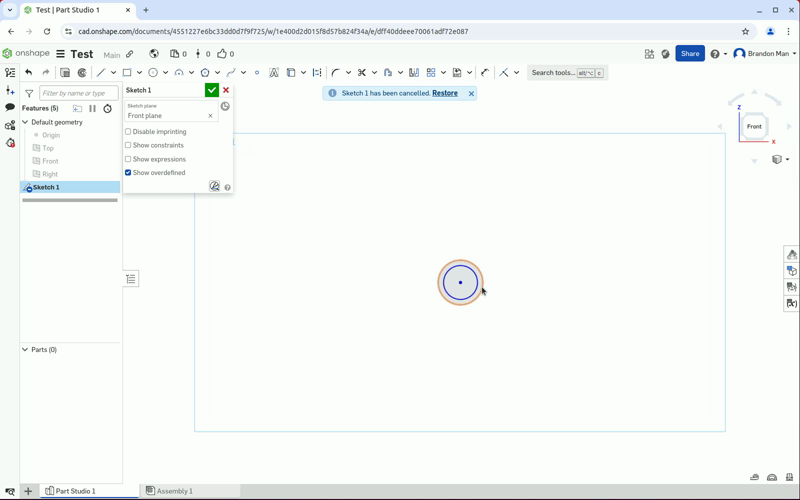
scroll(6)
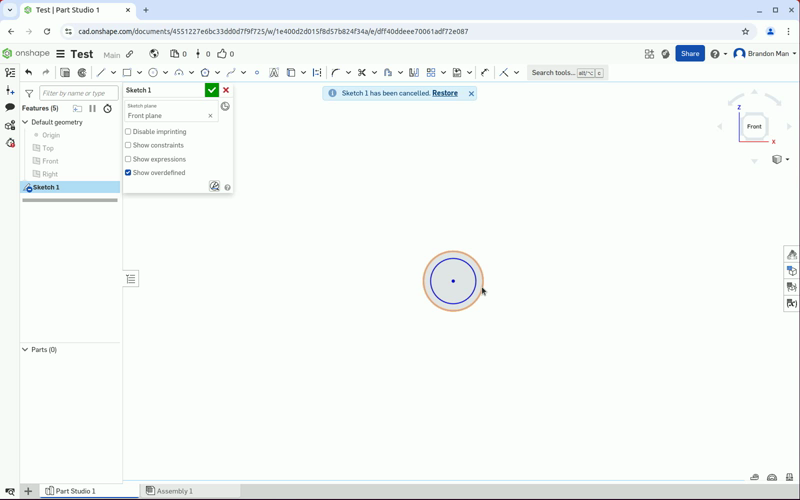
scroll(6)
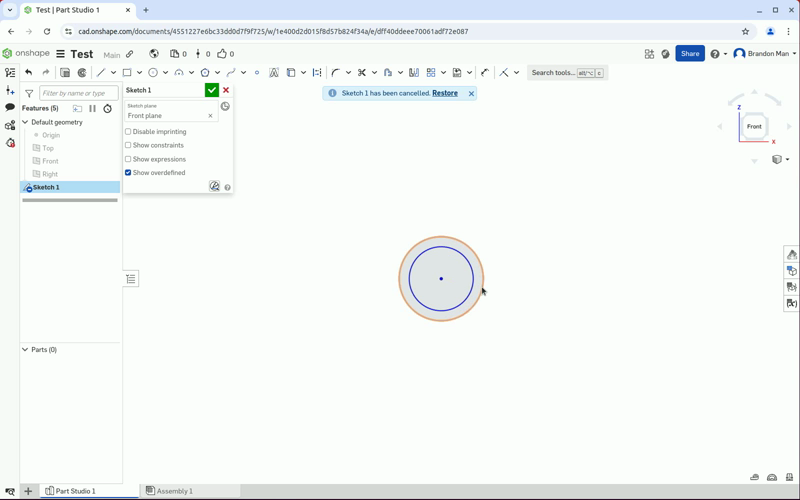
scroll(6)
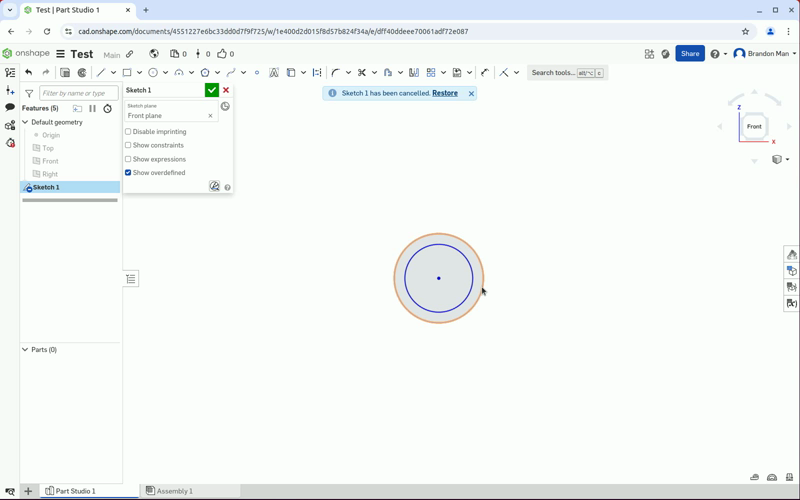
scroll(6)
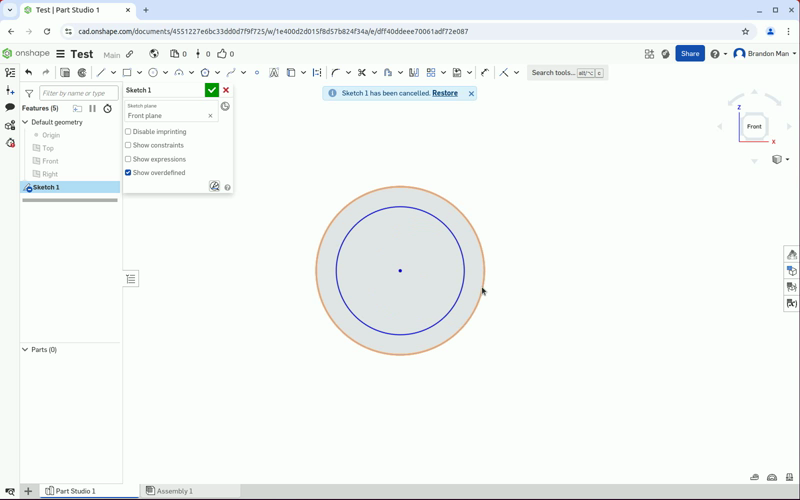
scroll(6)
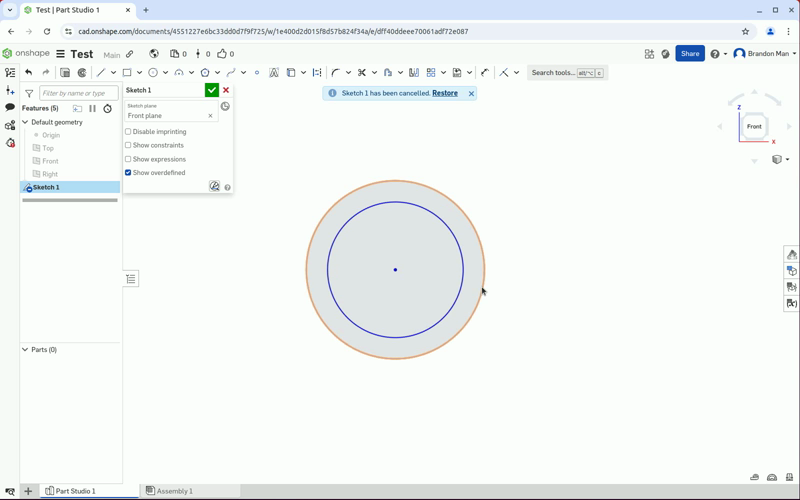
scroll(6)
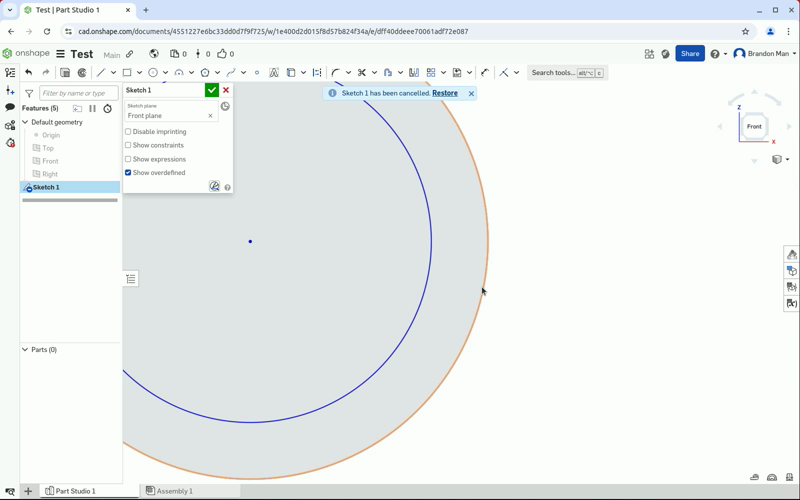
click(482, 286)
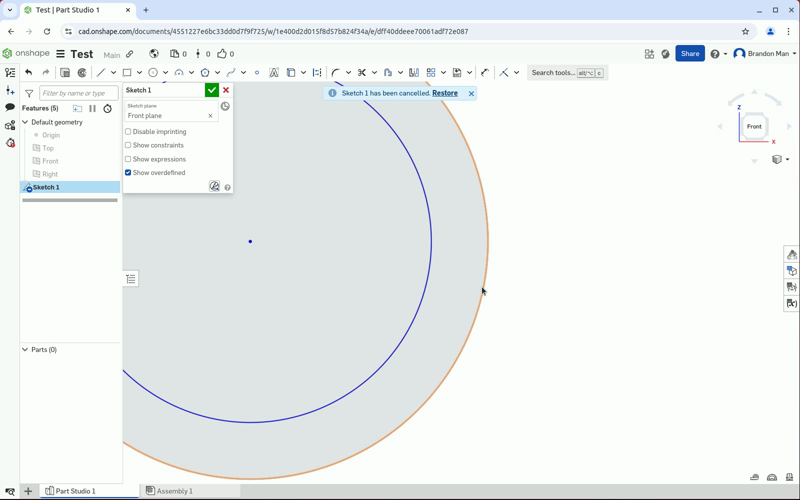
scroll(-6)
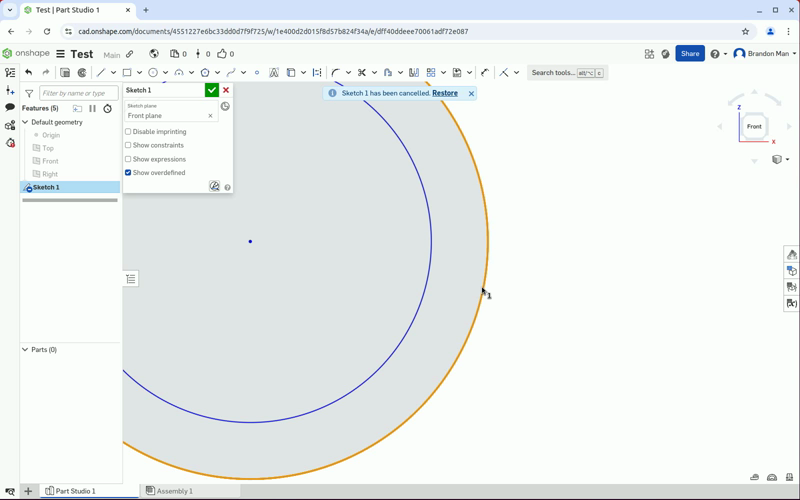
scroll(-6)
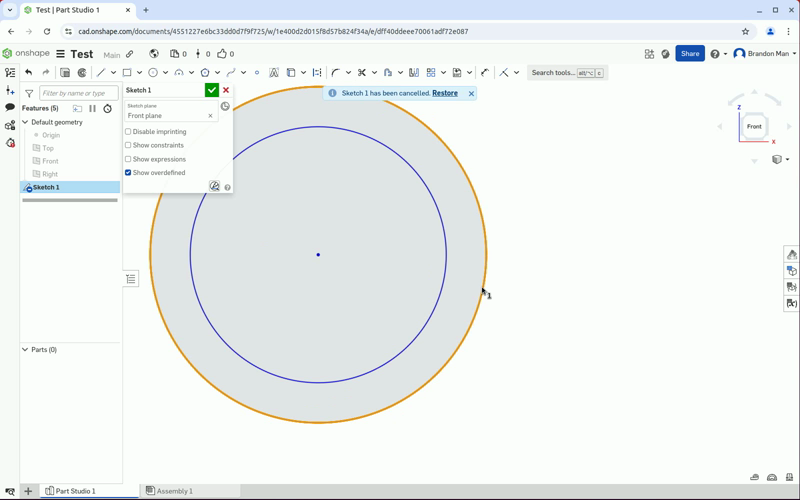
scroll(-6)
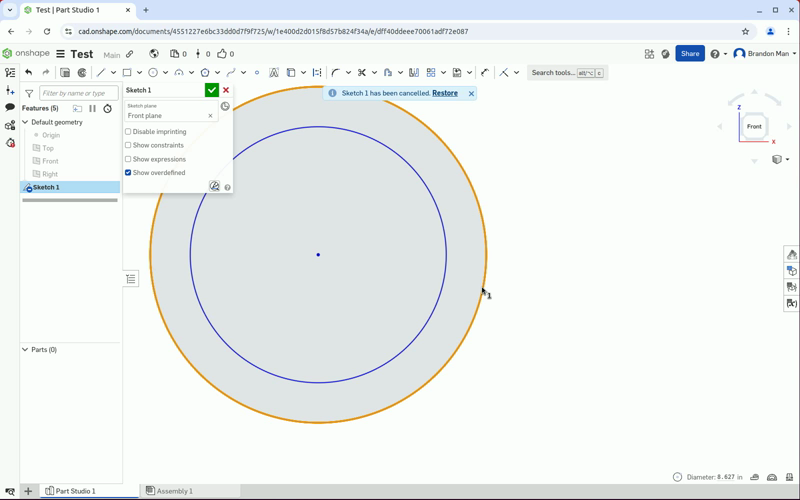
scroll(-6)
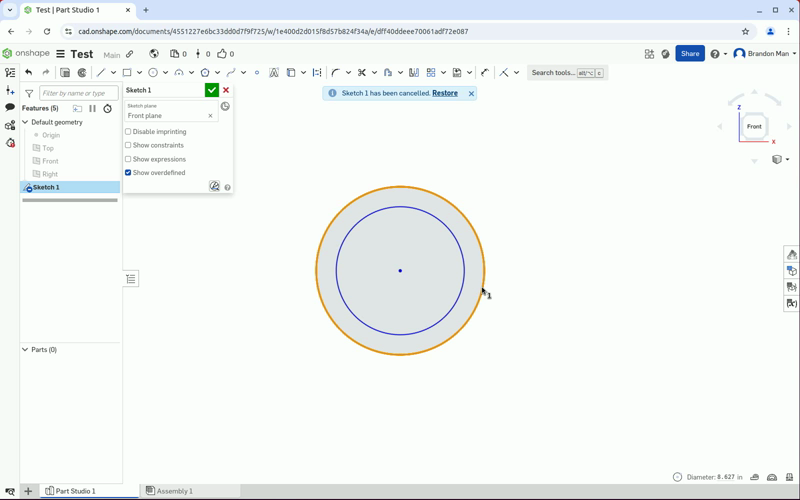
scroll(-6)
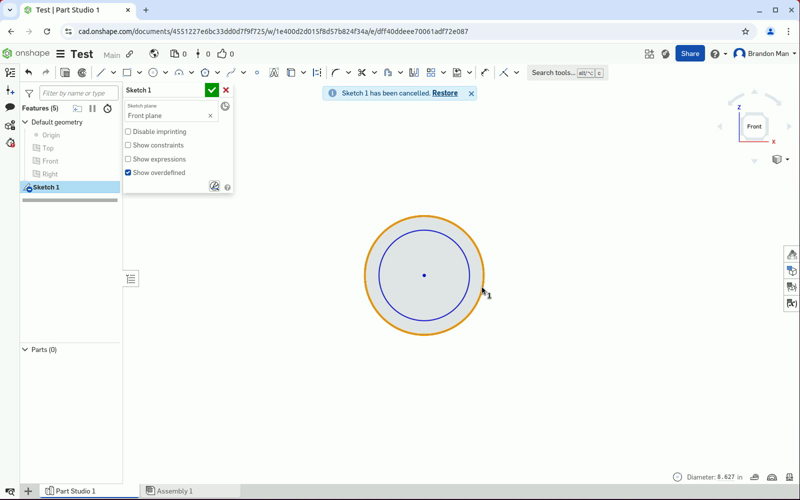
scroll(-6)
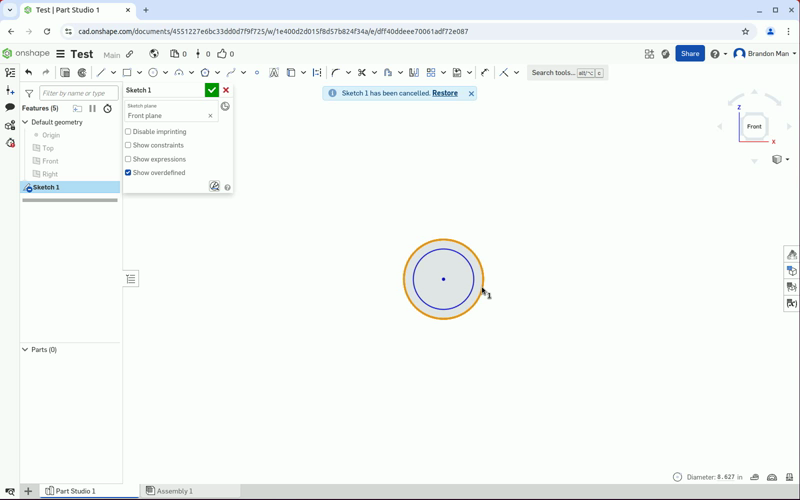
scroll(-6)
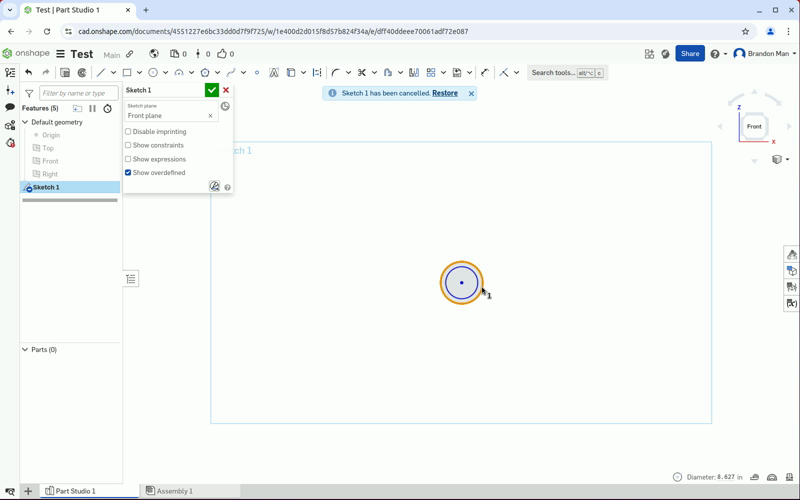
mouse_move(73, 352)
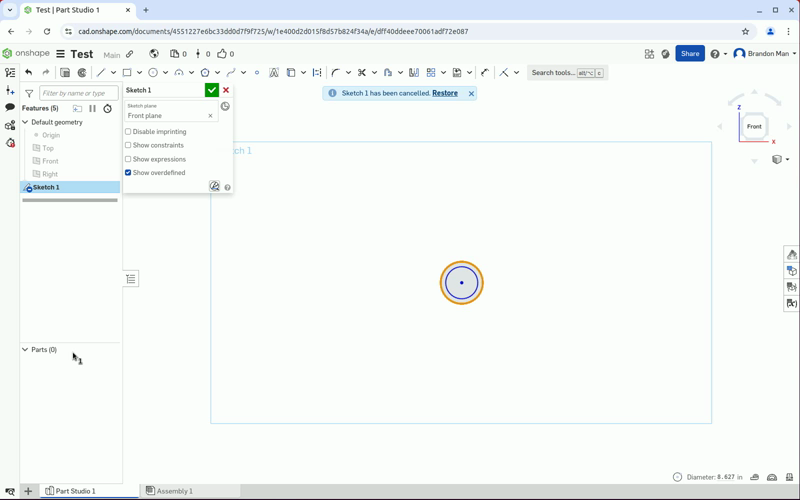
key(shift+y)
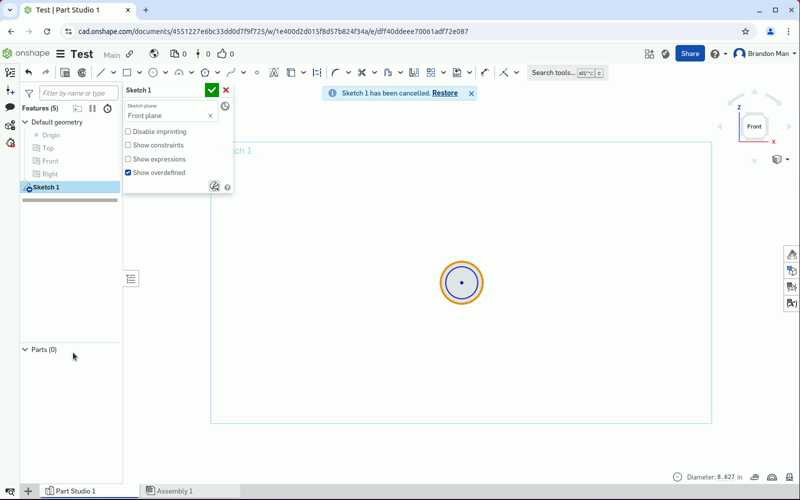
key(shift+e)
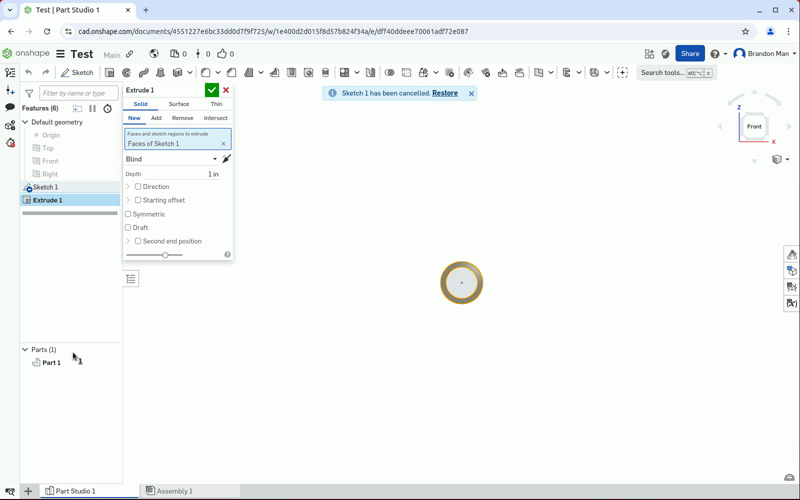
mouse_move(143, 106)
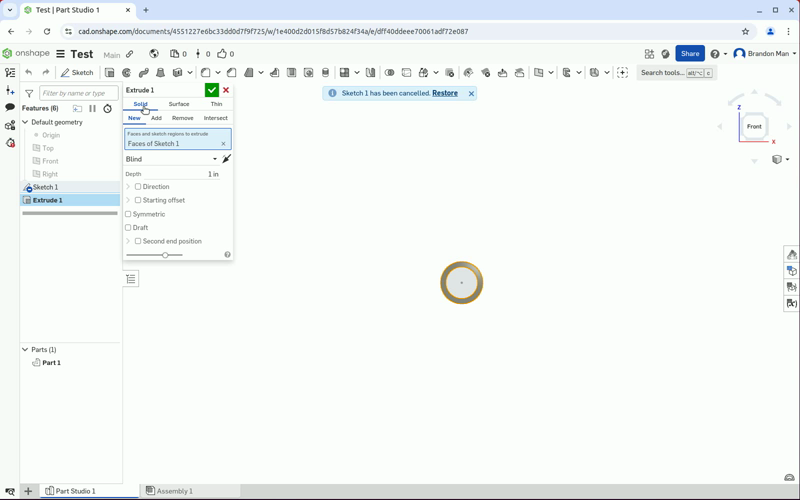
click(143, 106)
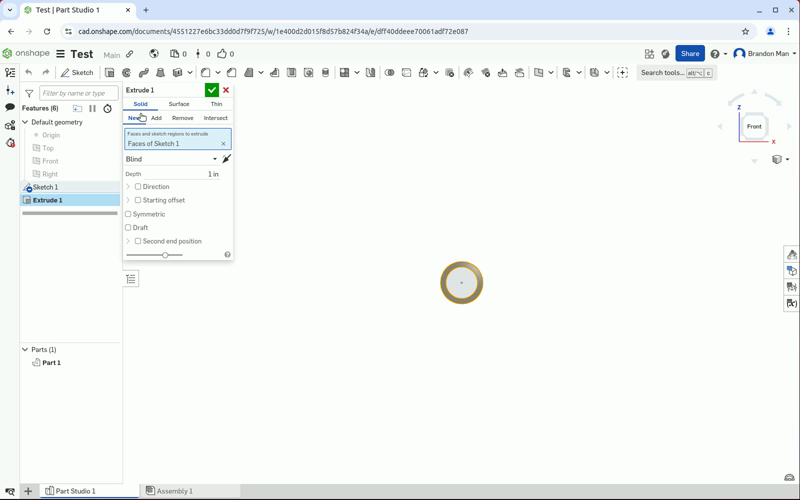
mouse_move(137, 120)
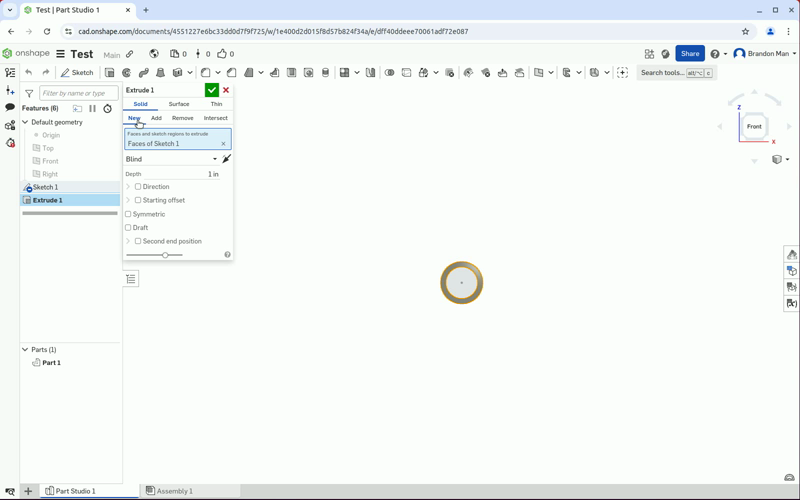
click(137, 120)
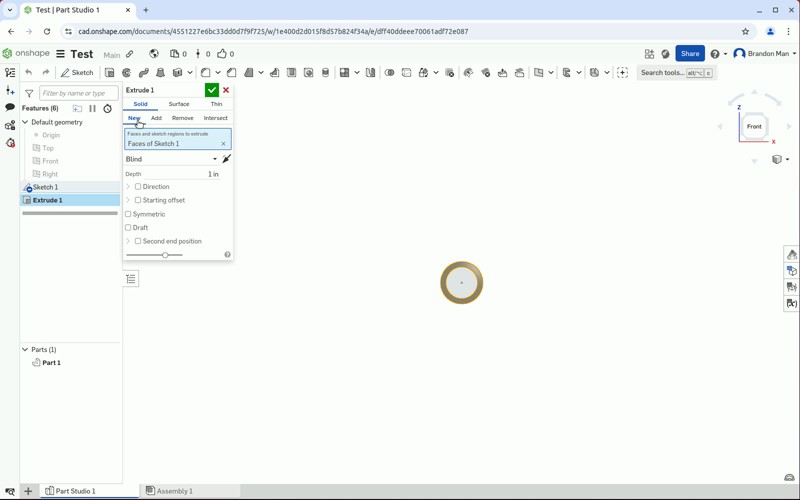
key(tab, 4)
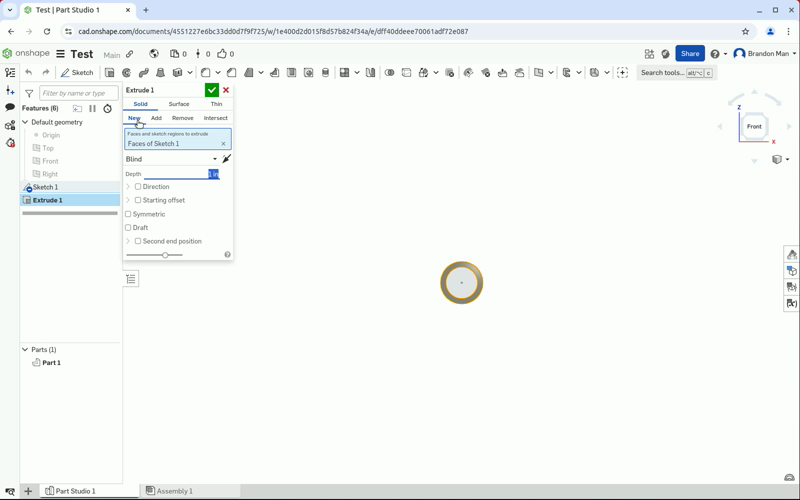
text(6.258)
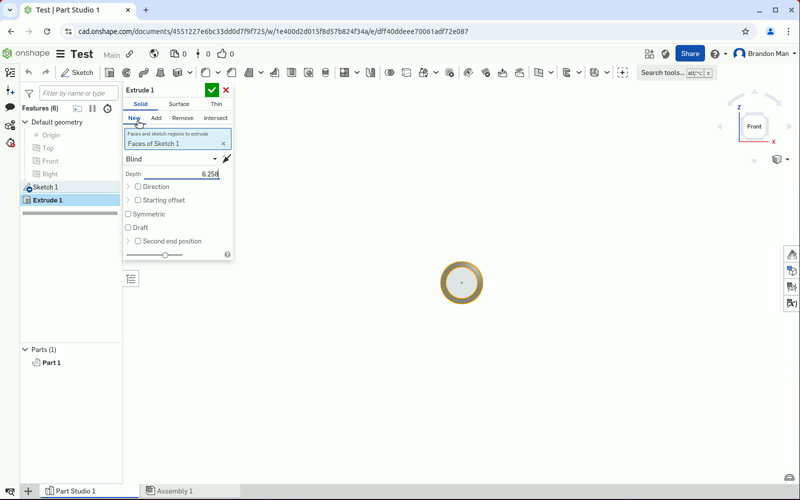
key(enter)
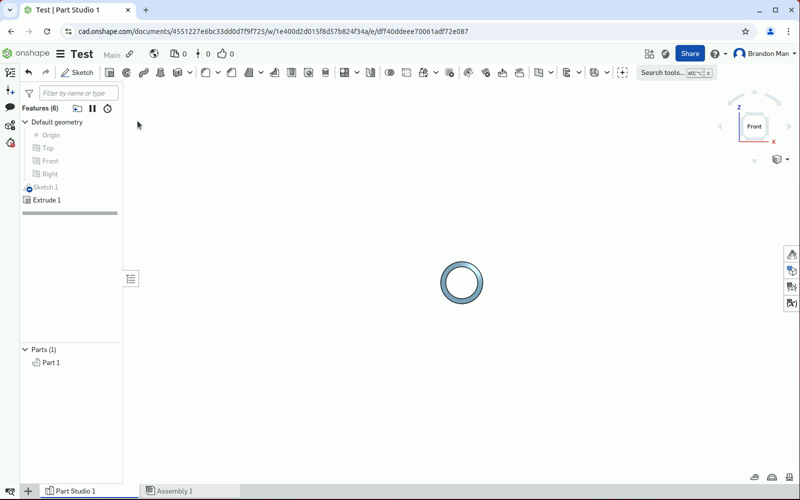
key(shift+h)
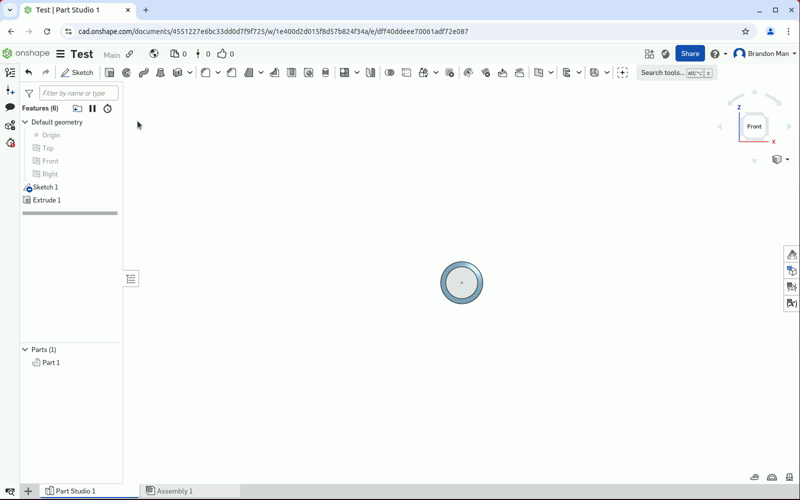
key(shift+h)
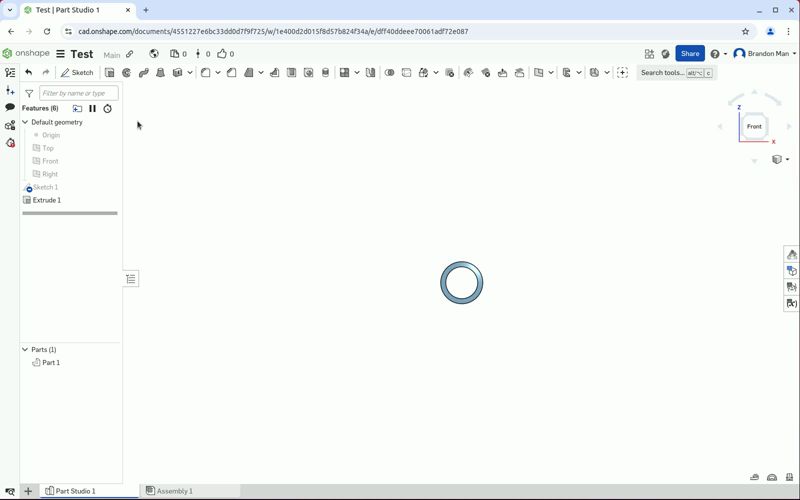
mouse_move(73, 189)
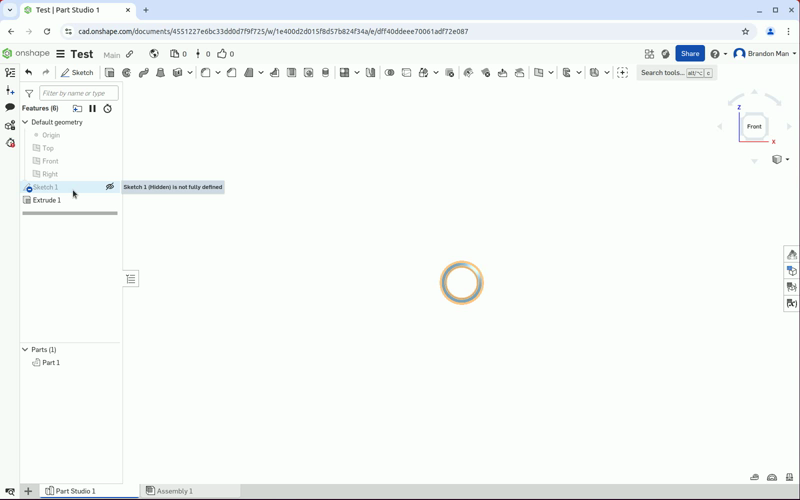
click(73, 189)
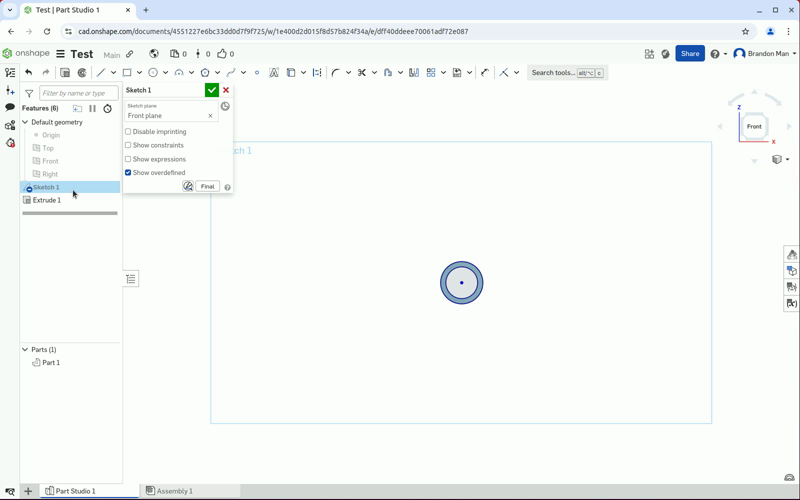
mouse_move(229, 92)
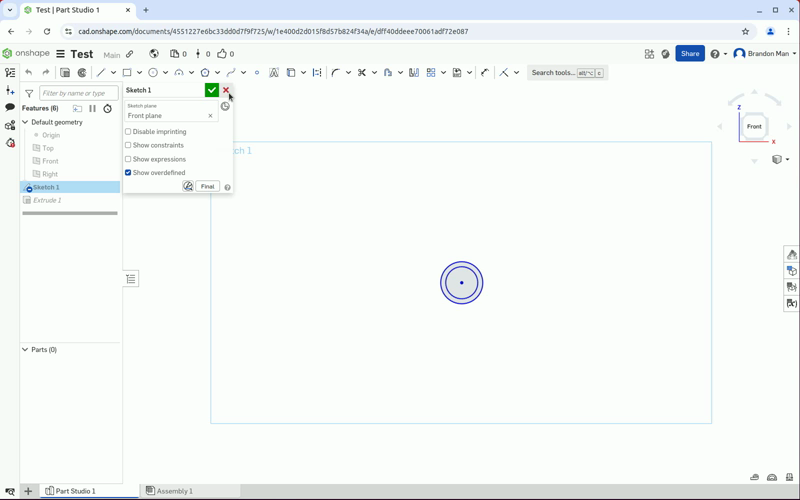
click(229, 92)
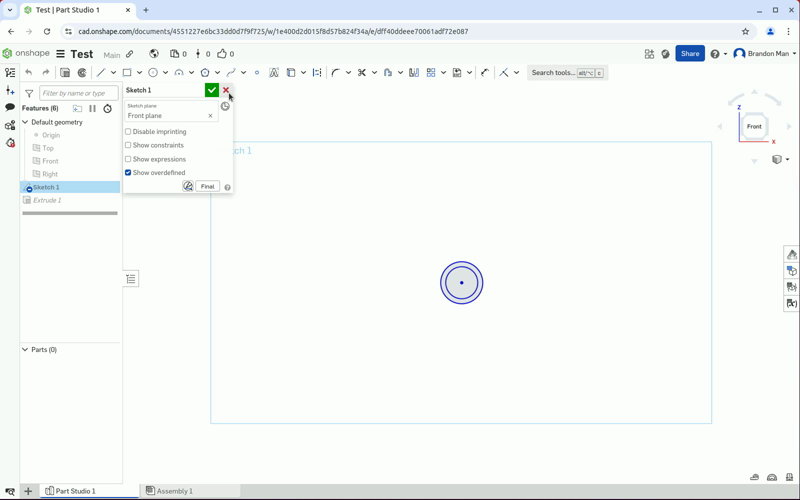
key(shift+s)
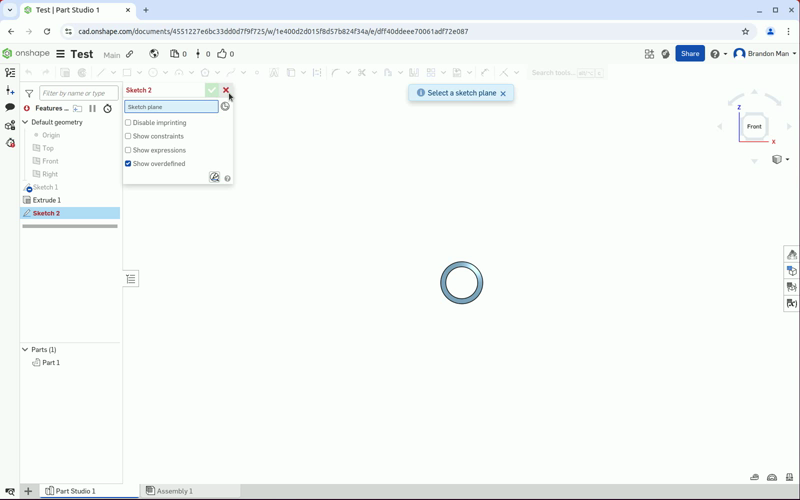
mouse_move(73, 163)
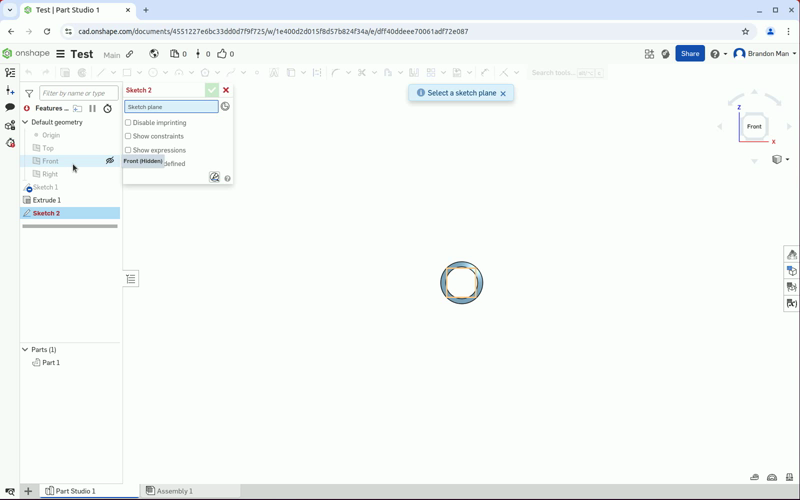
click(73, 163)
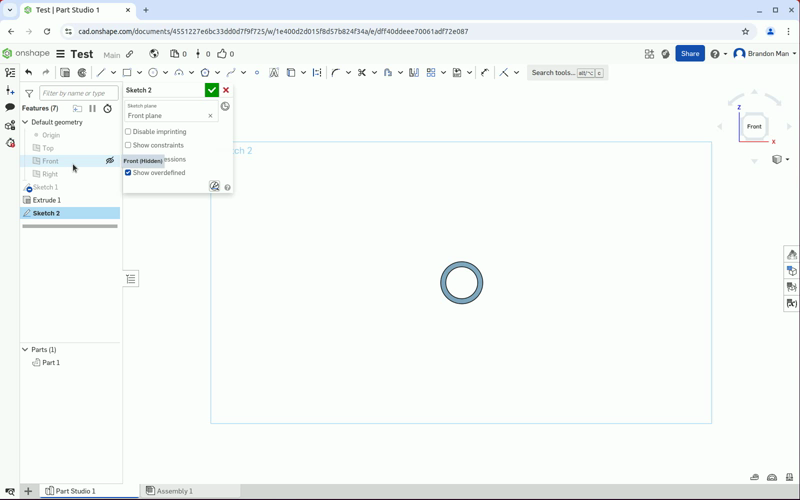
mouse_move(73, 352)
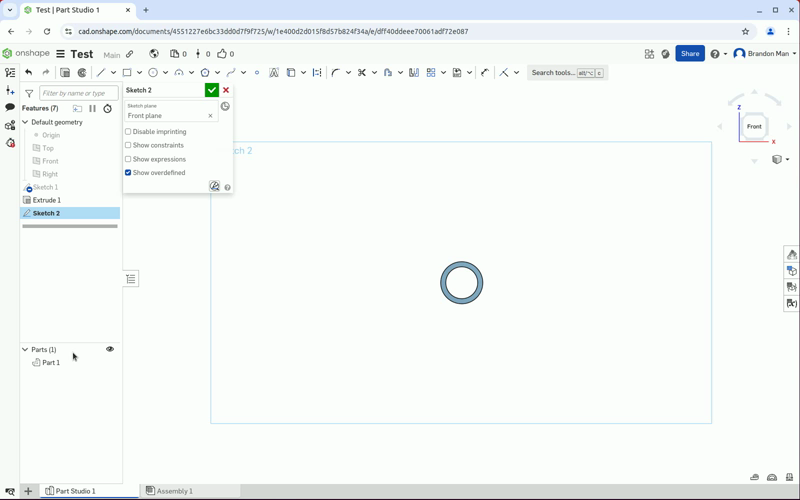
key(y)
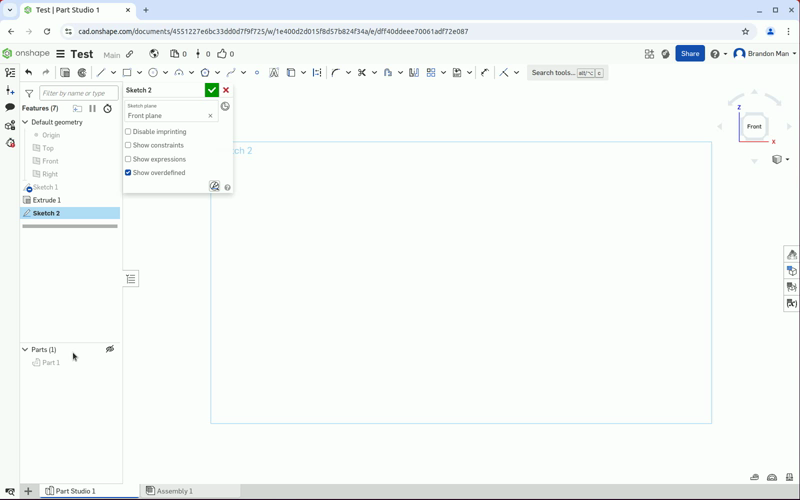
key(l)
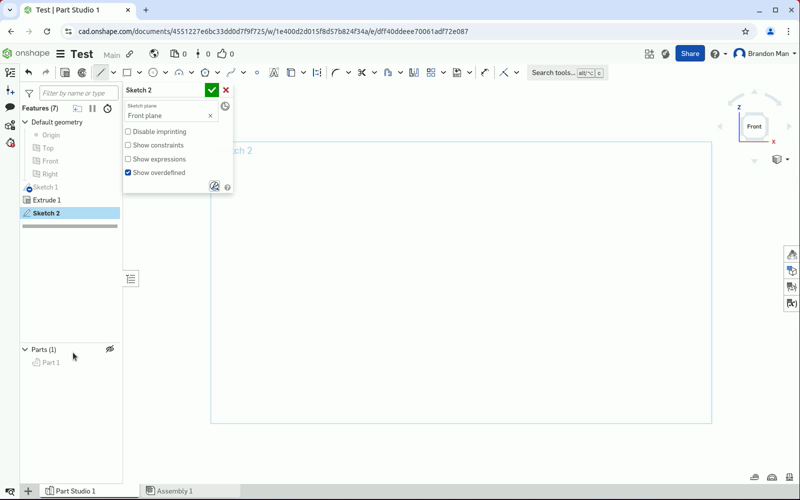
key_down(shift)
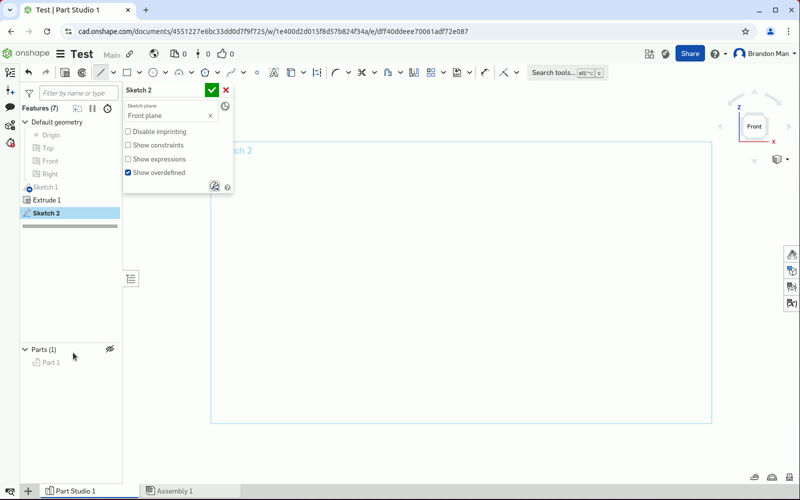
mouse_move(463, 303)
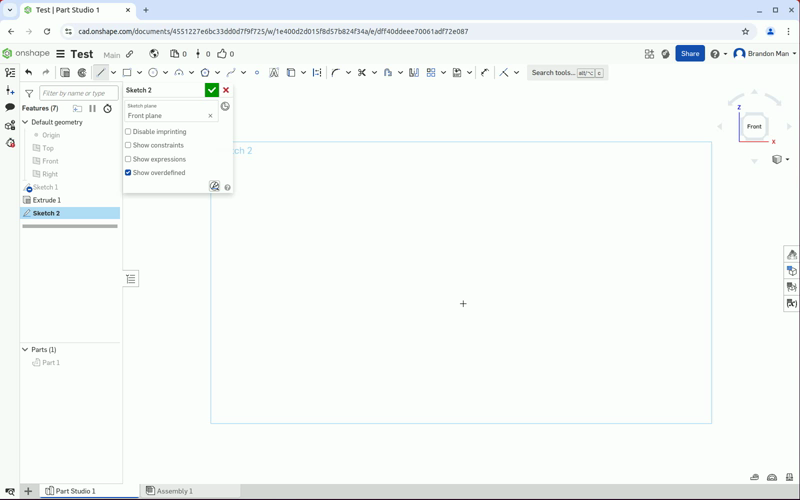
click(463, 303)
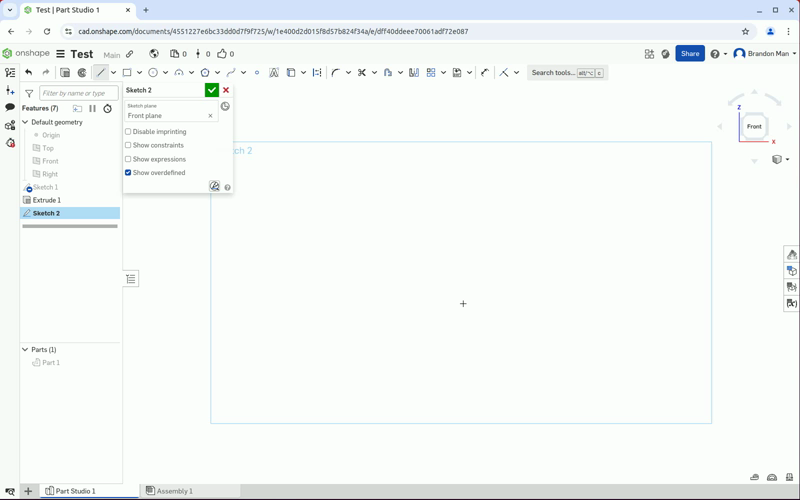
key_up(shift)
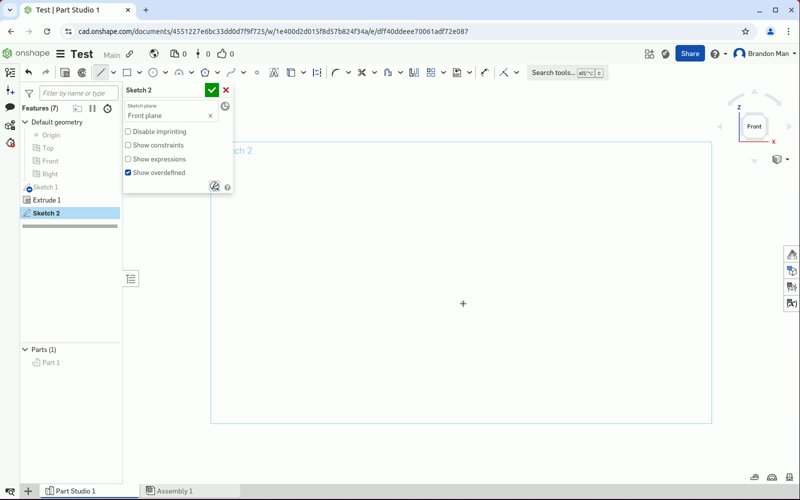
key_down(shift)
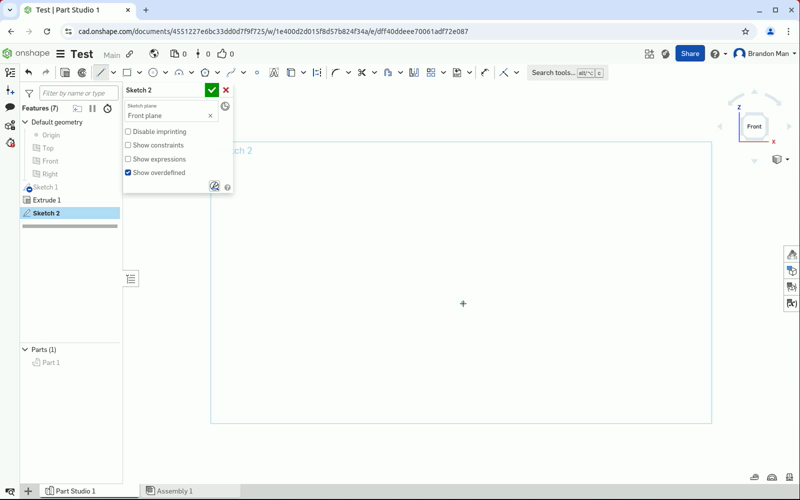
mouse_move(564, 292)
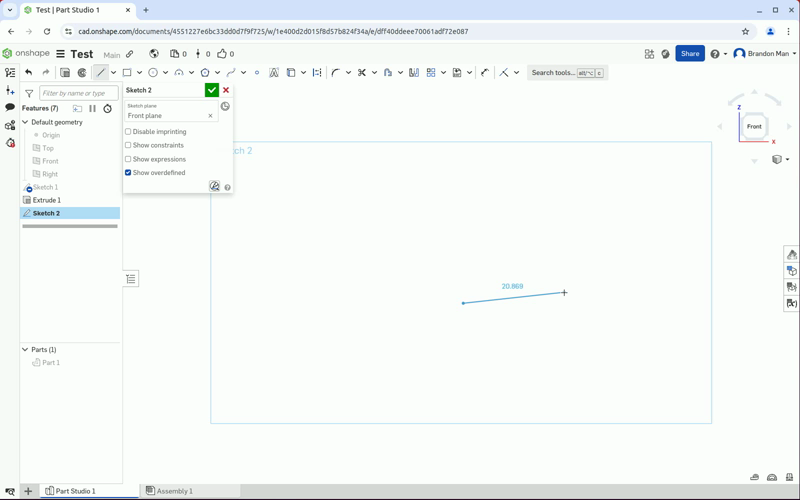
click(564, 292)
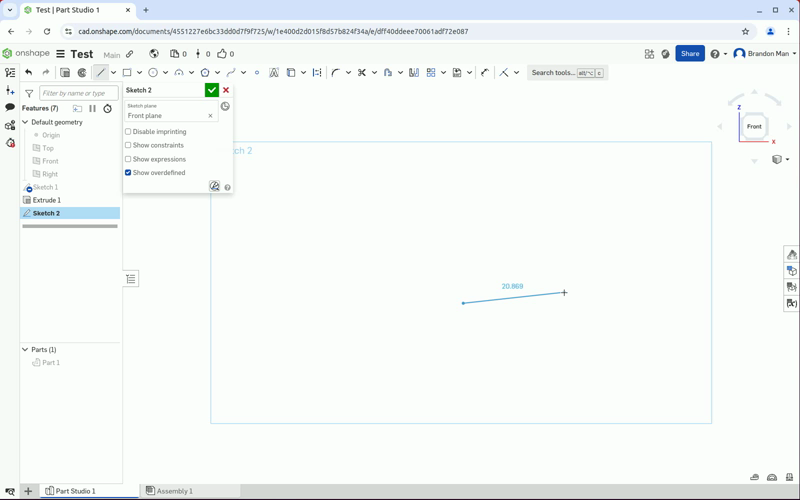
key_up(shift)
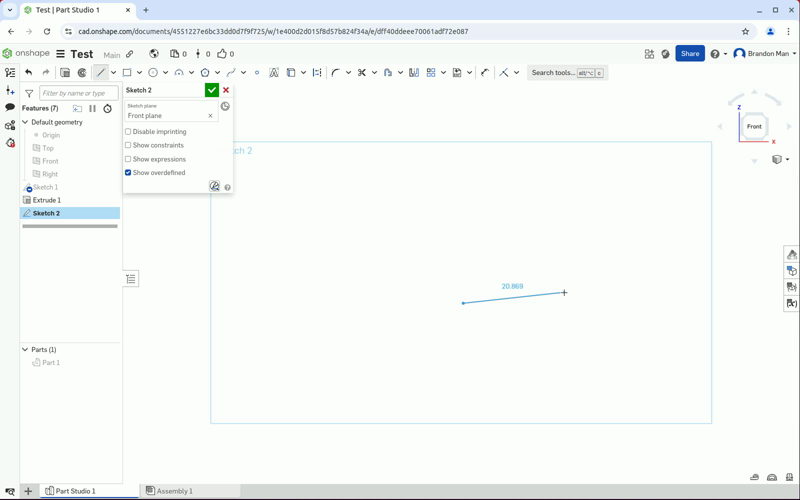
key(esc)
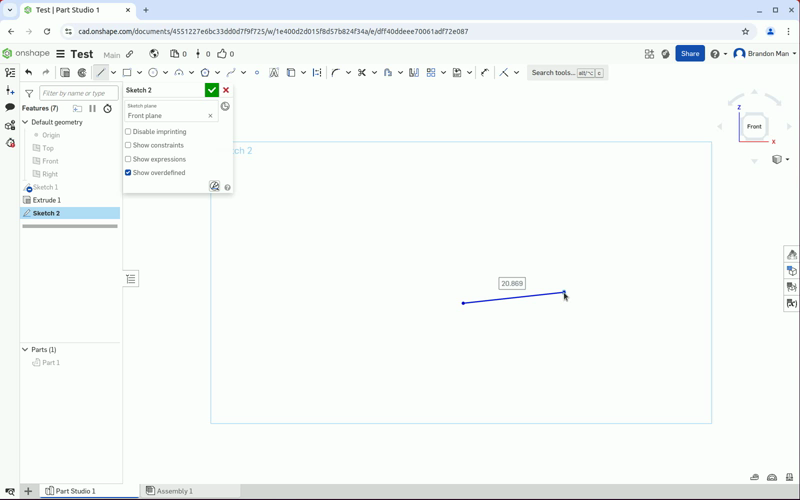
key(a)
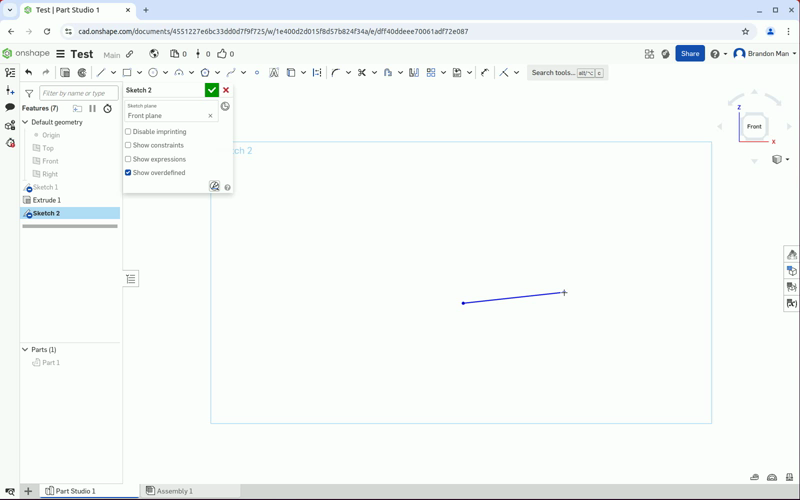
mouse_move(564, 292)
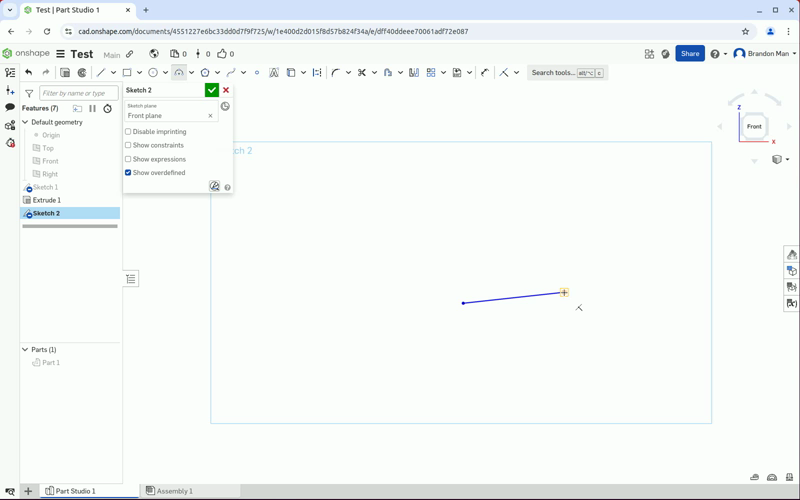
click(564, 292)
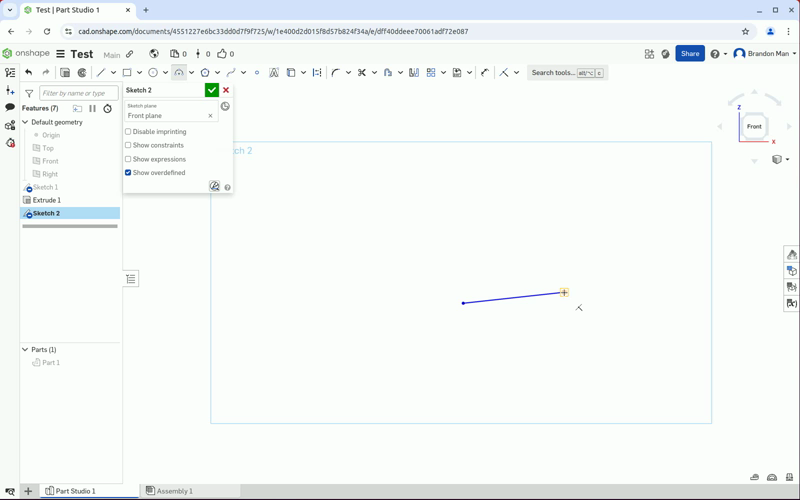
key_down(shift)
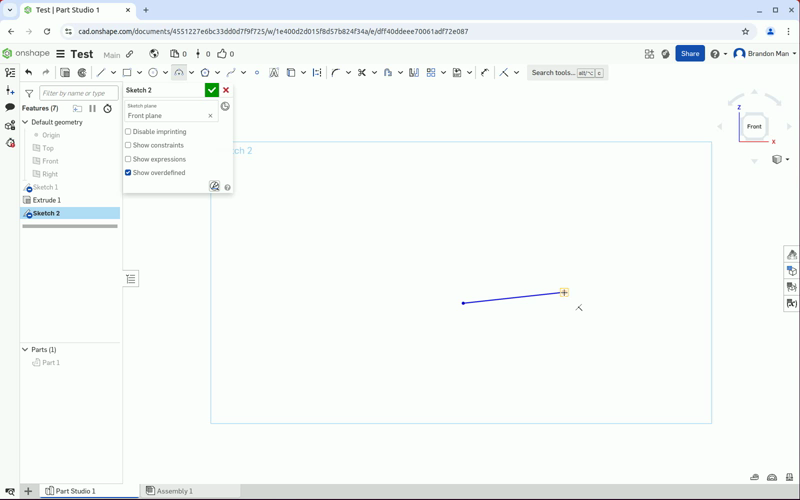
mouse_move(563, 272)
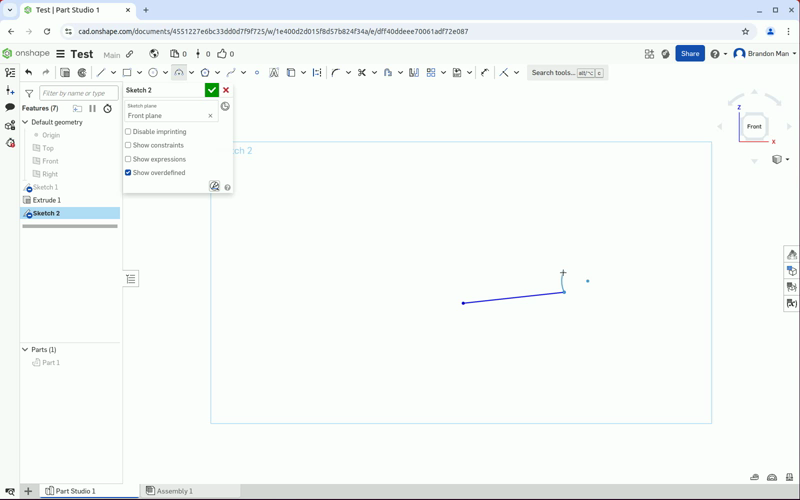
click(563, 272)
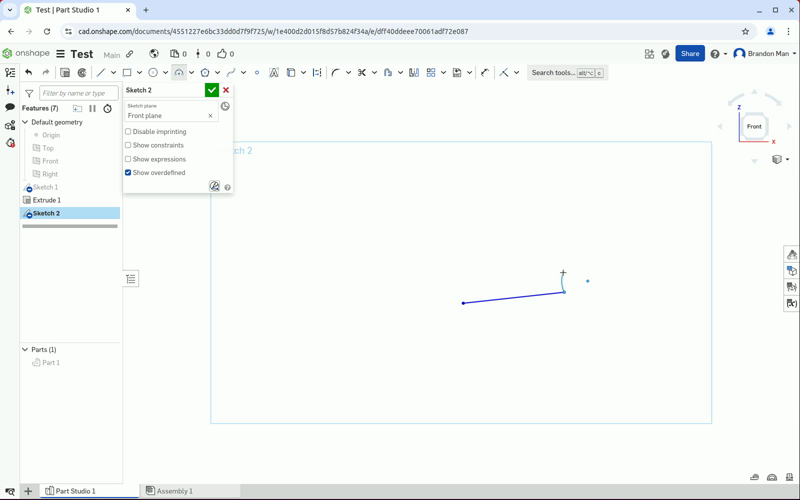
mouse_move(552, 282)
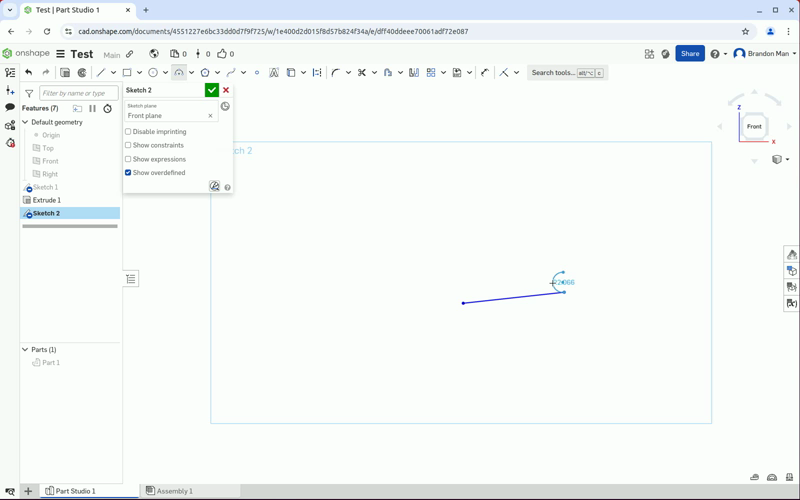
click(552, 282)
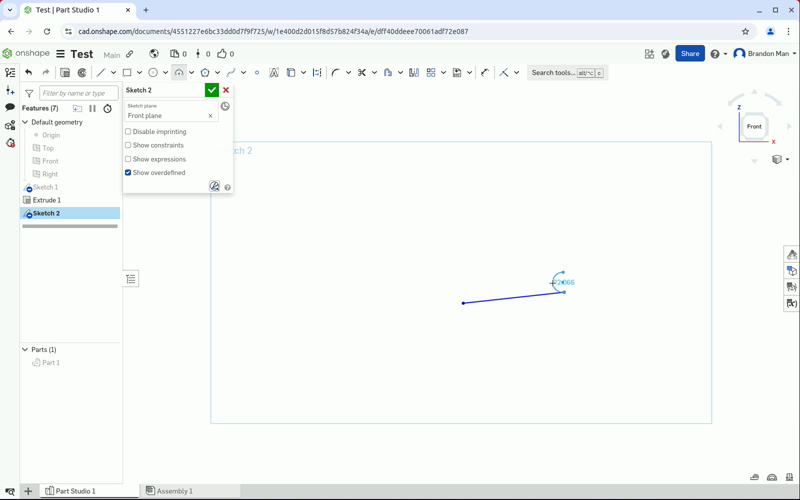
key_up(shift)
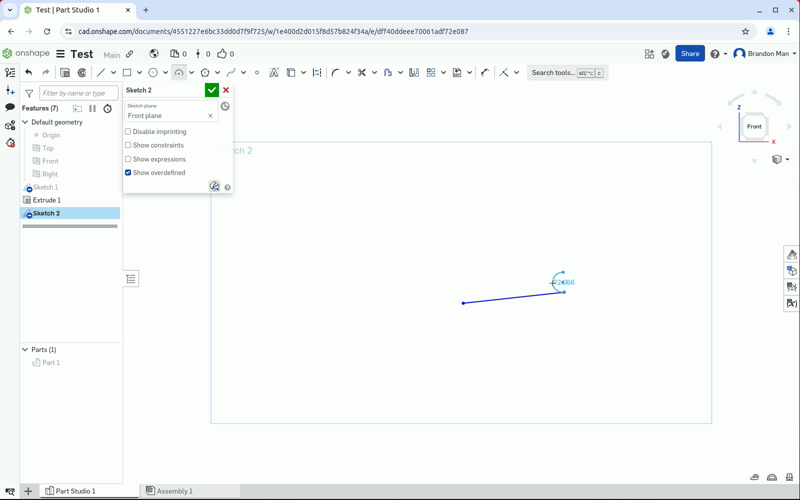
key(esc)
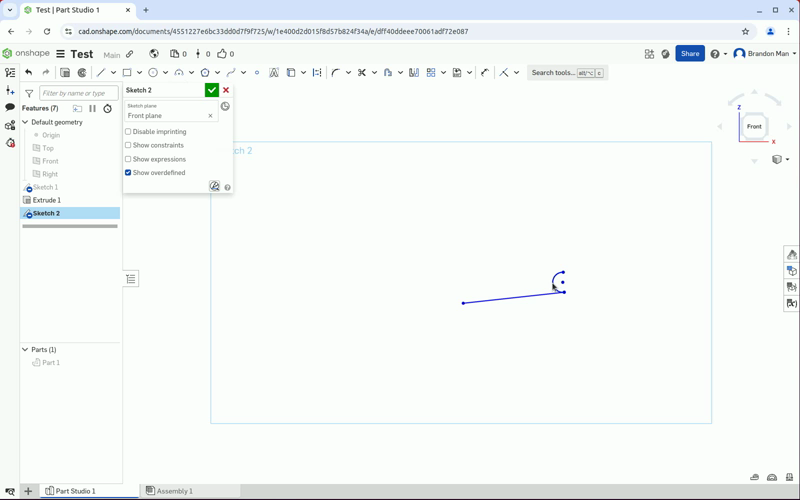
key(l)
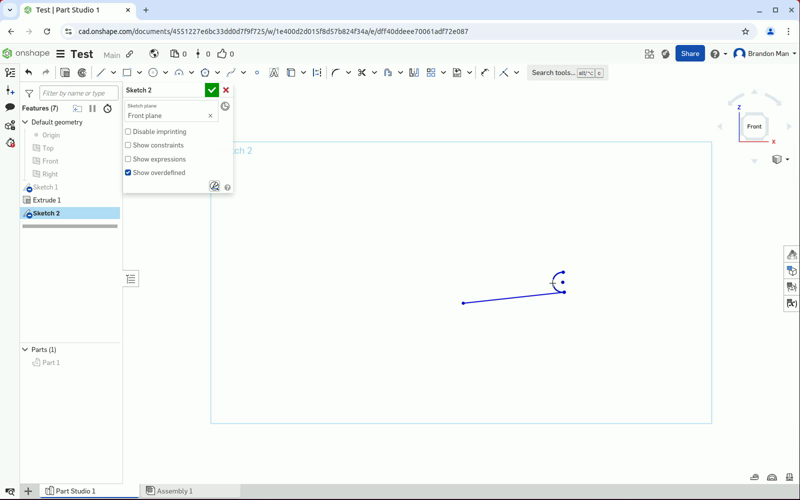
mouse_move(563, 272)
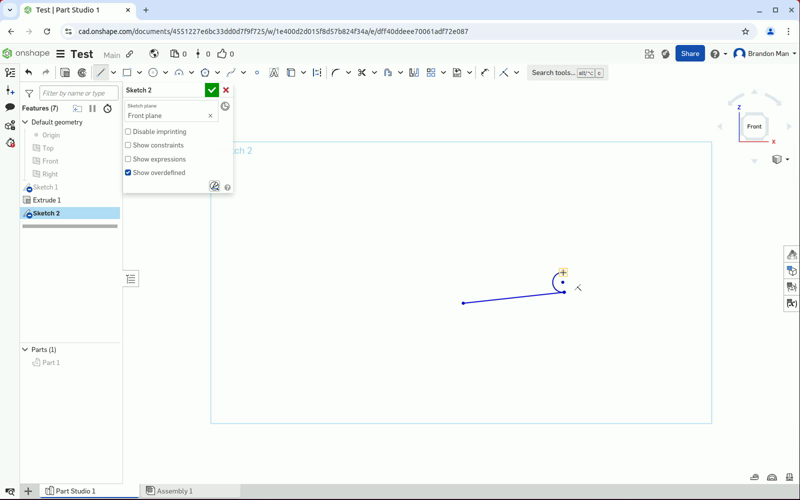
click(563, 272)
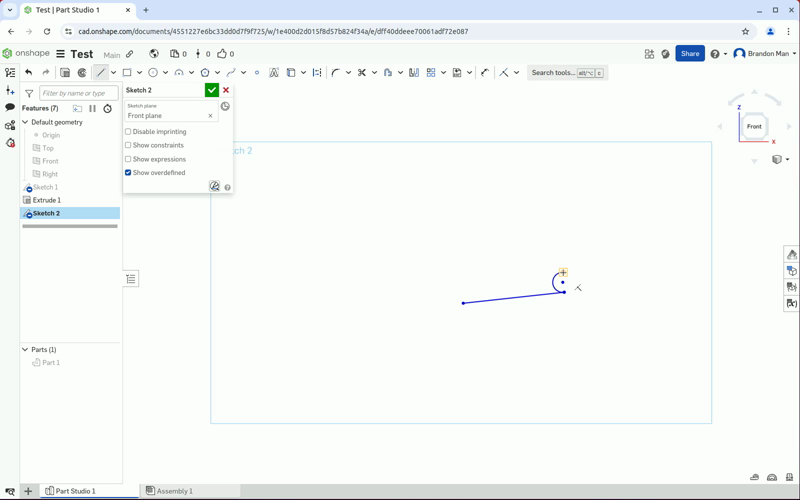
key_down(shift)
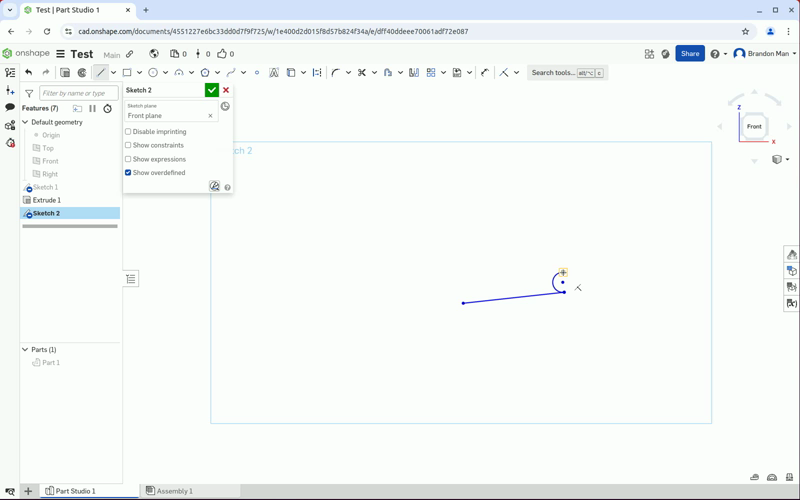
mouse_move(463, 262)
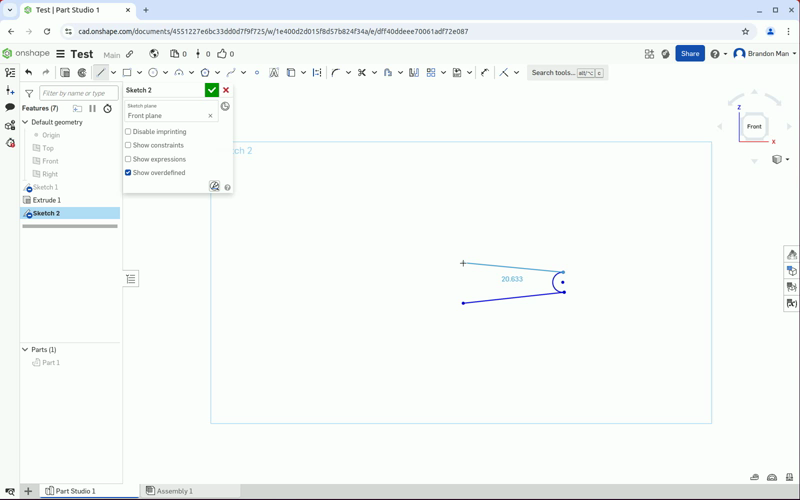
click(463, 262)
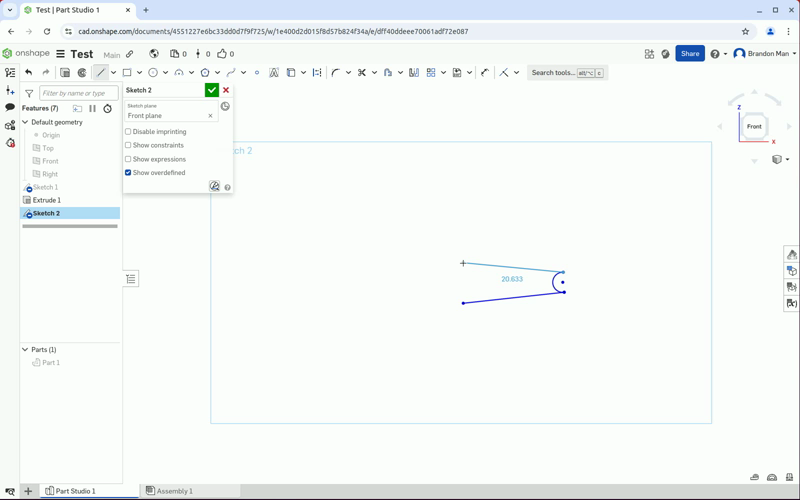
key_up(shift)
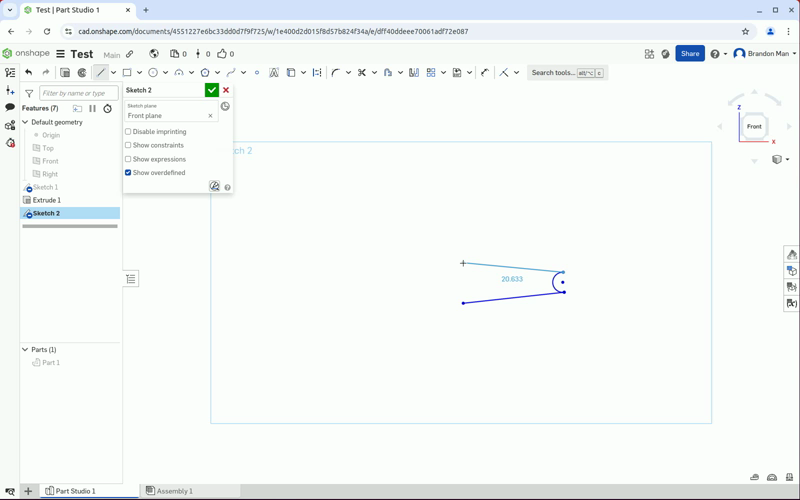
key(esc)
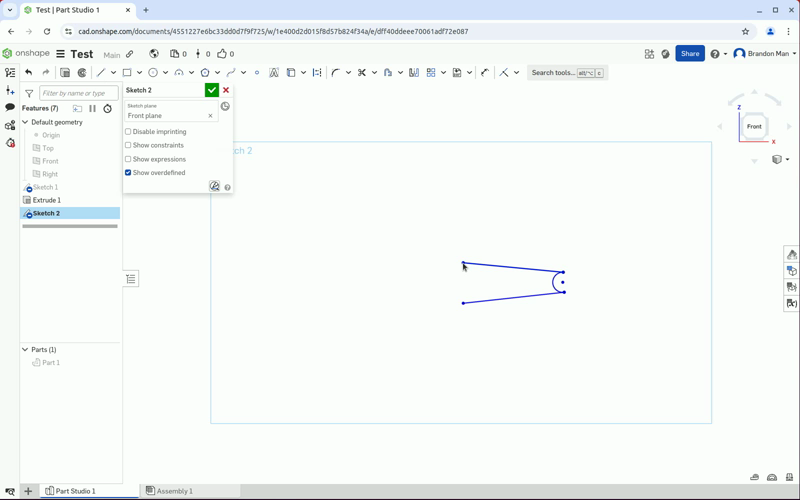
key(a)
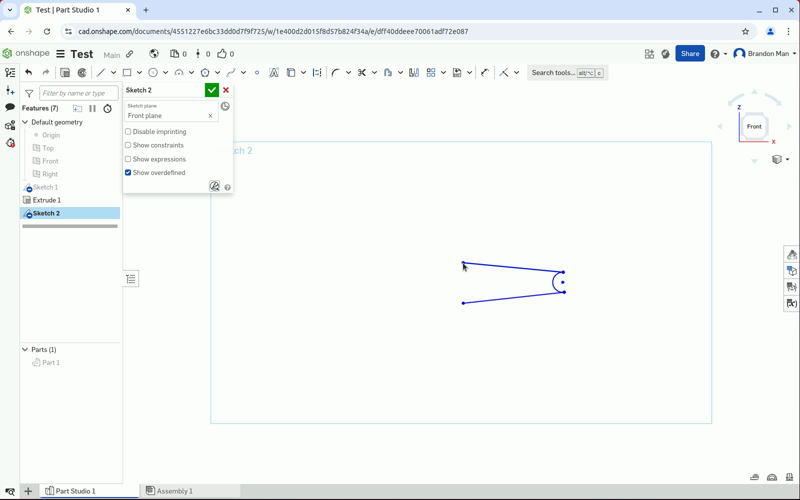
mouse_move(463, 262)
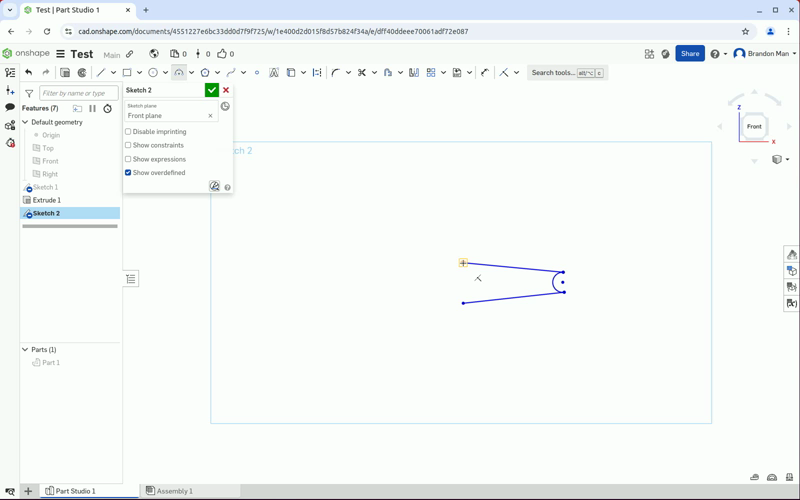
click(463, 262)
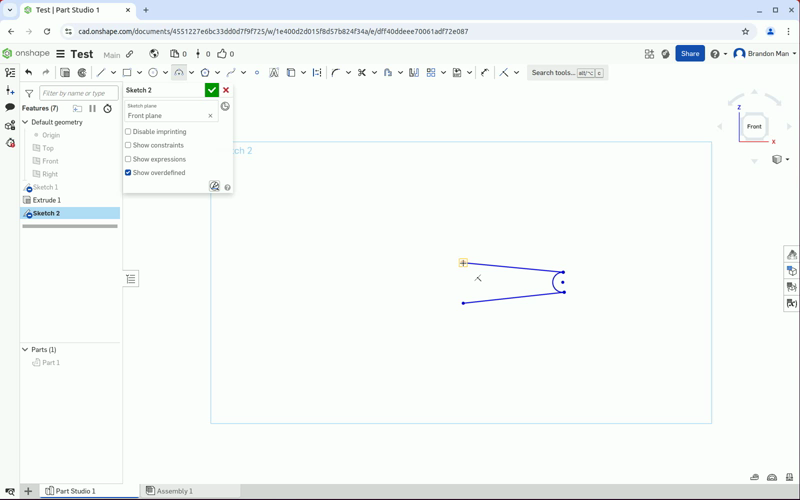
mouse_move(463, 303)
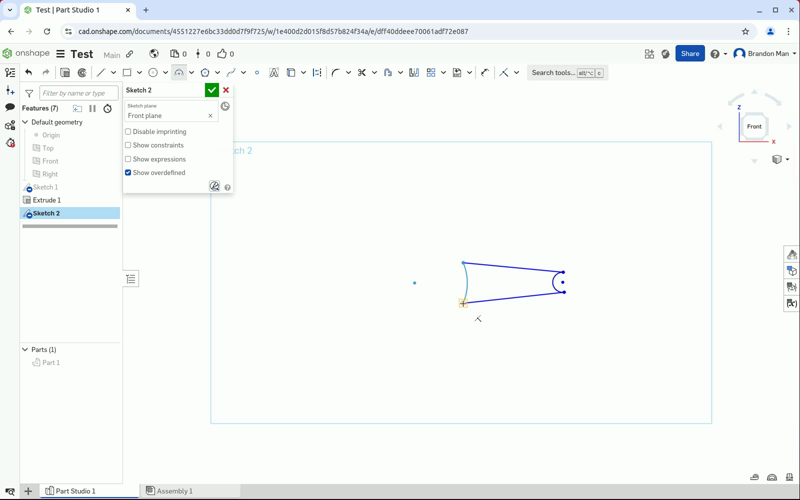
click(463, 303)
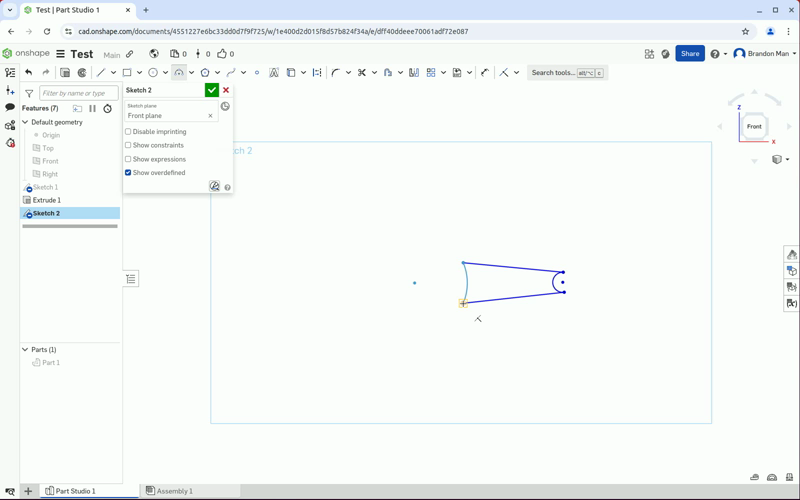
key_down(shift)
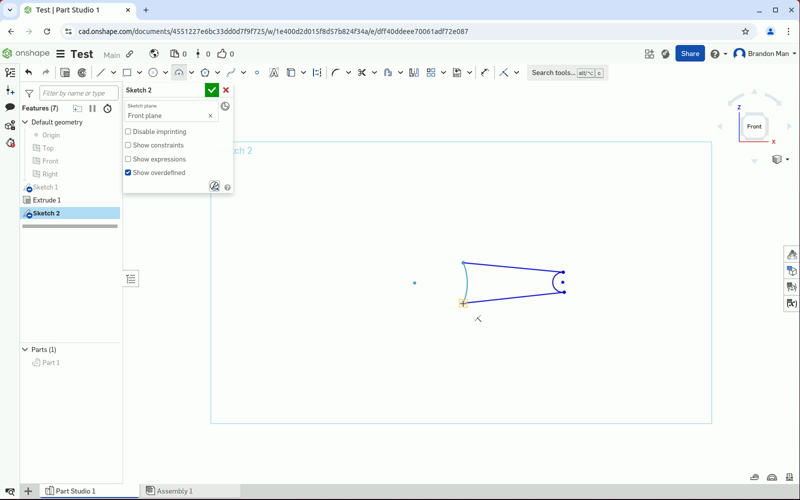
mouse_move(481, 282)
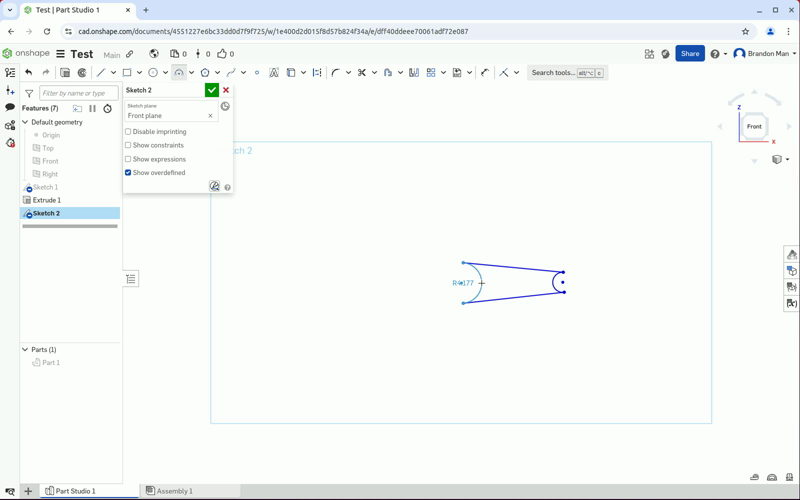
click(481, 282)
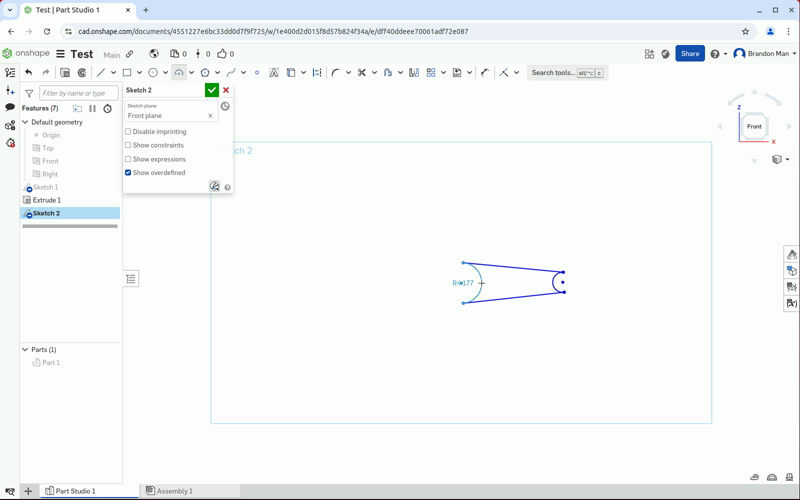
key_up(shift)
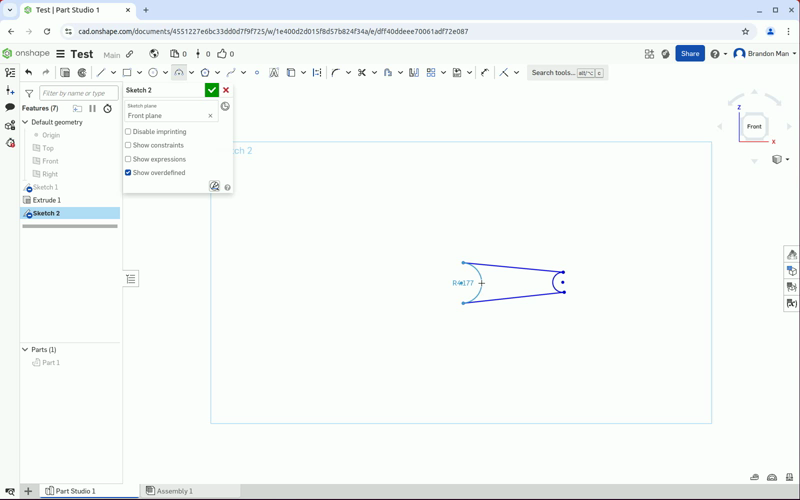
key(esc)
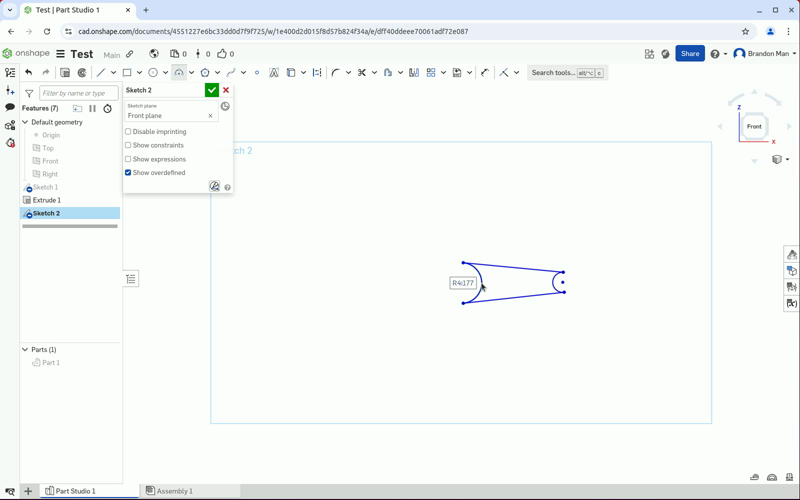
key(l)
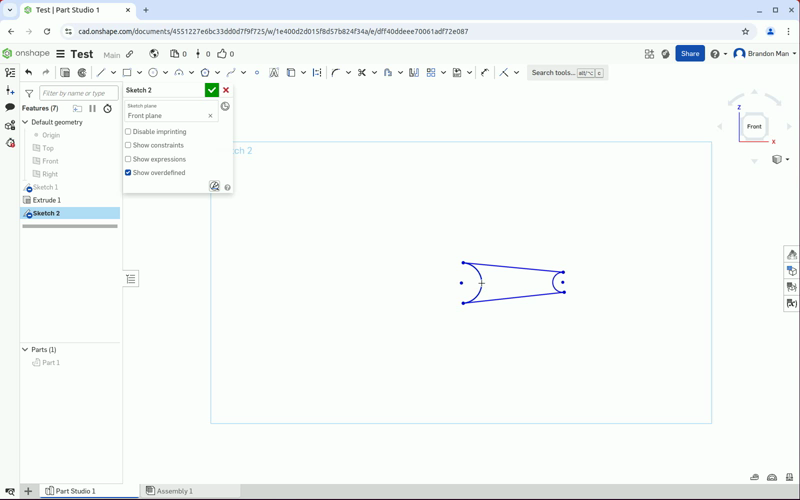
key_down(shift)
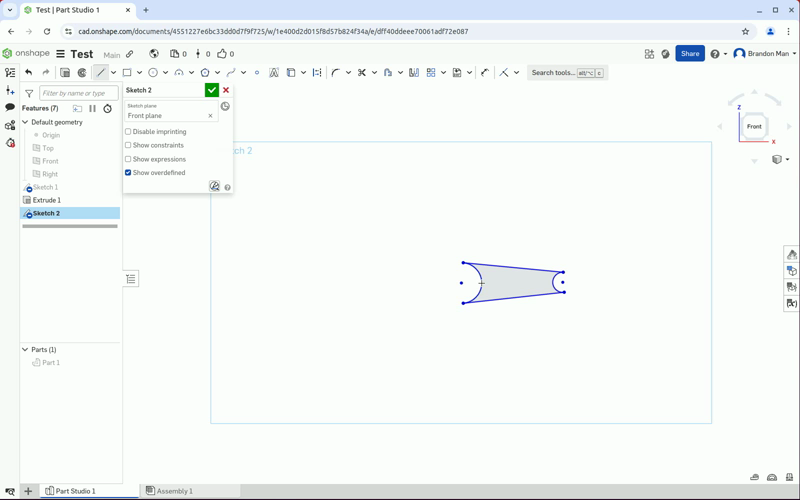
mouse_move(492, 288)
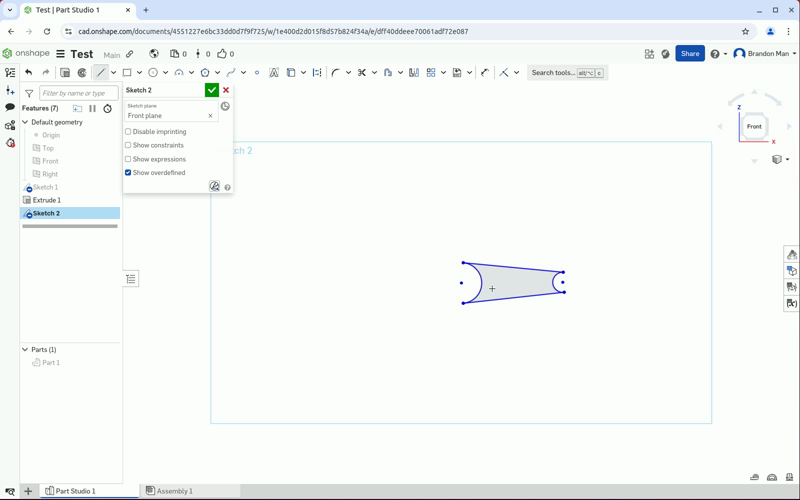
click(492, 288)
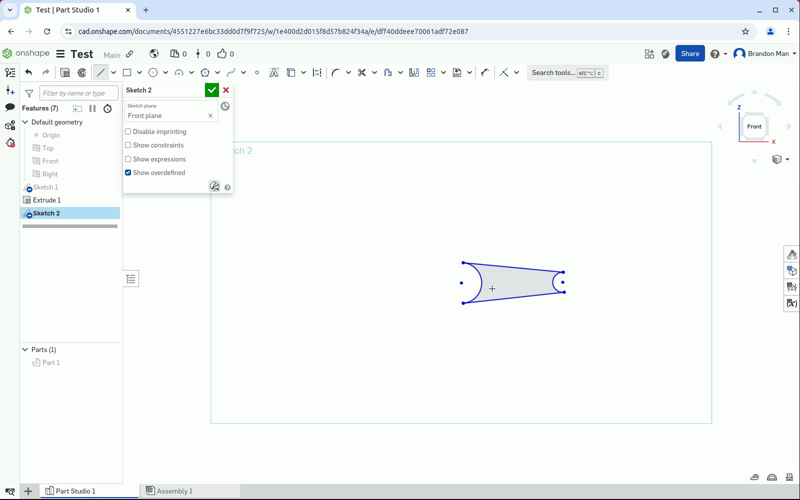
key_up(shift)
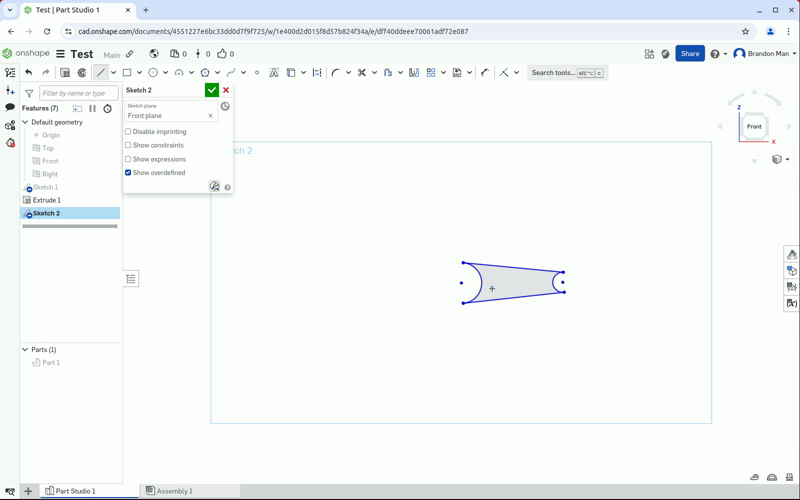
key_down(shift)
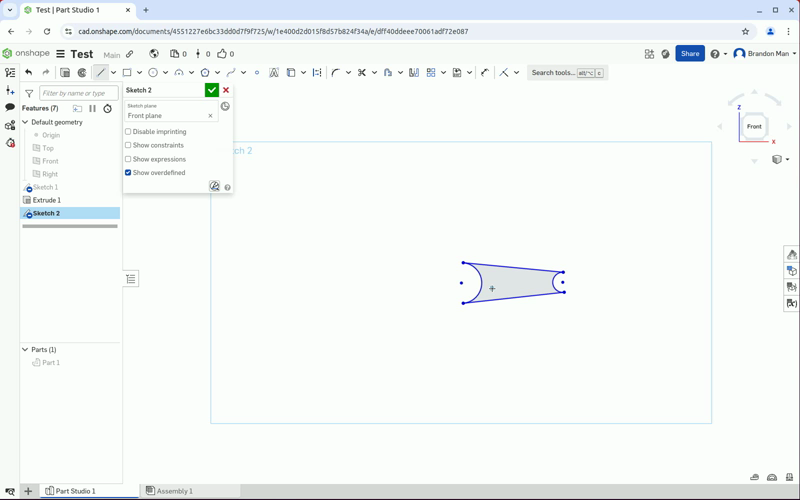
mouse_move(522, 288)
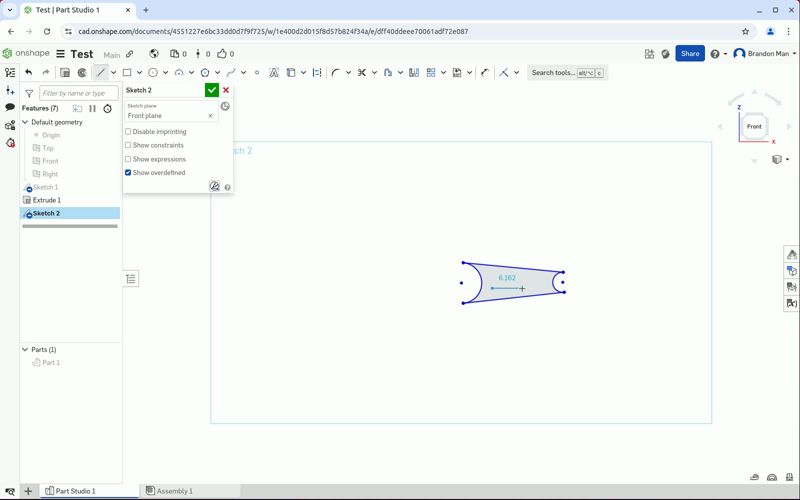
mouse_move(532, 288)
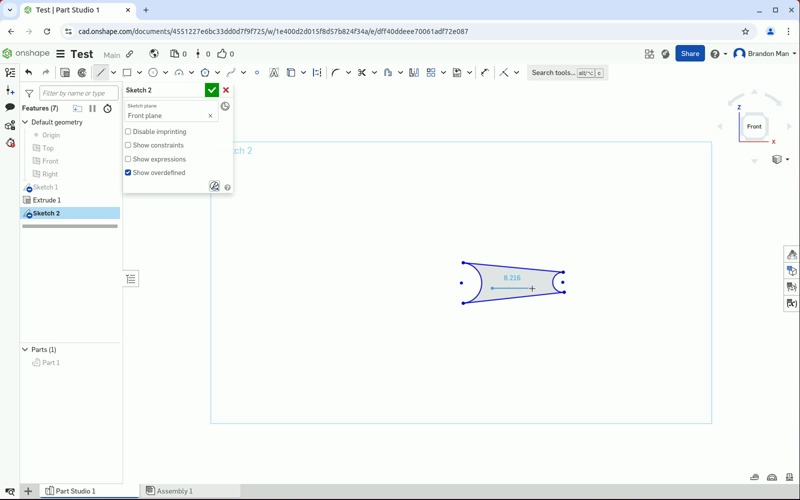
click(532, 288)
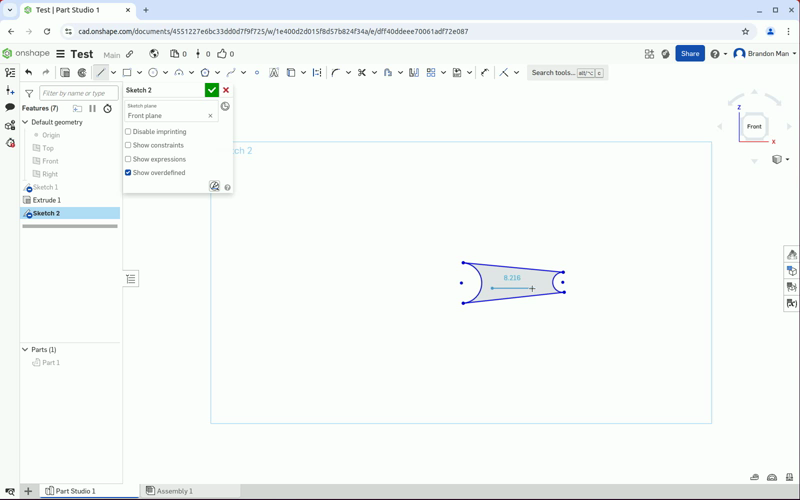
key_up(shift)
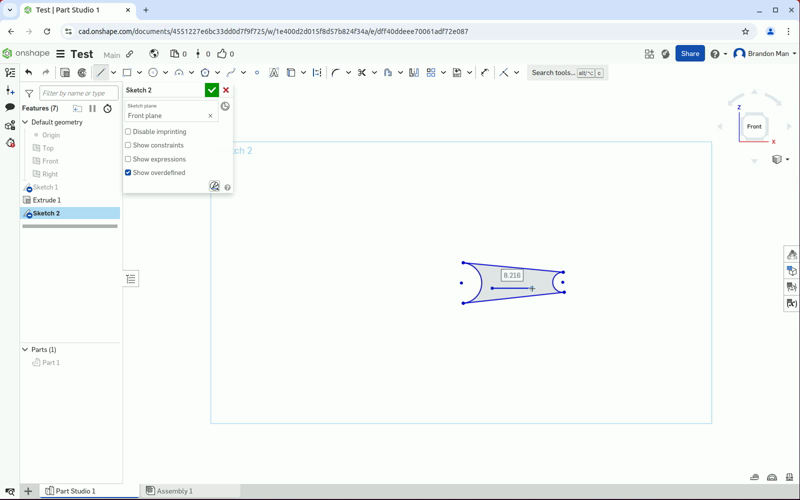
key(esc)
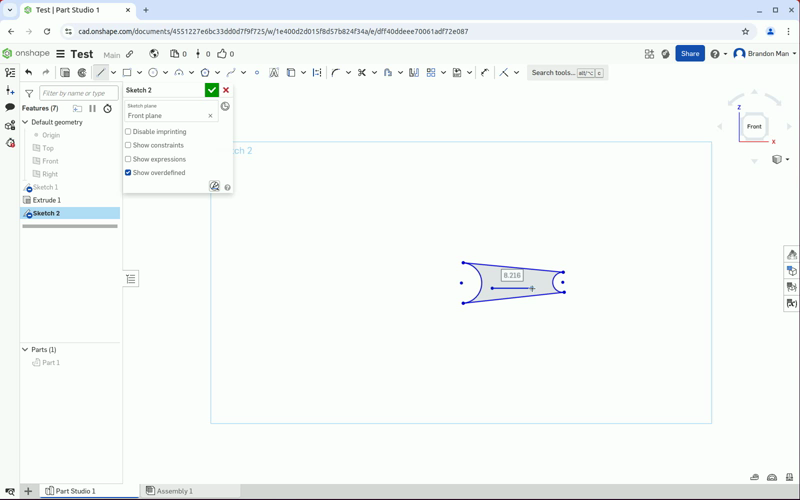
key(a)
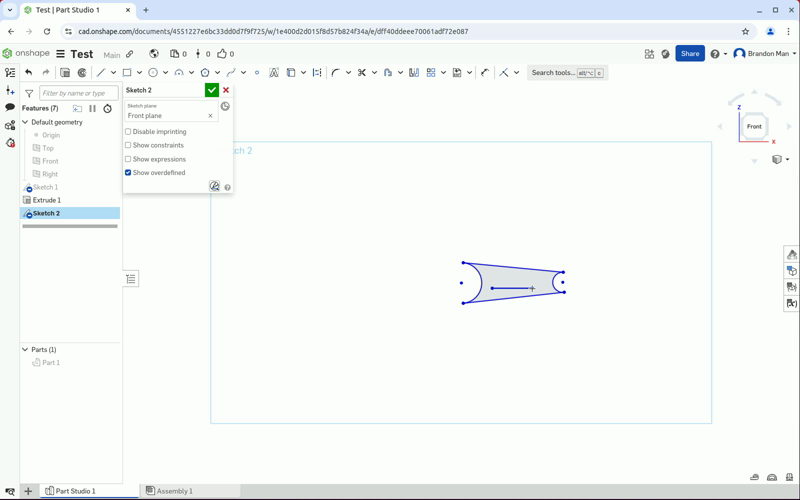
mouse_move(532, 288)
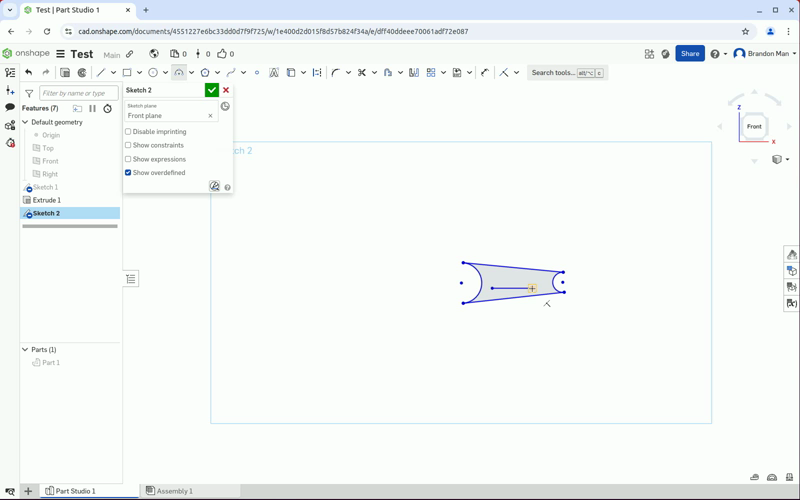
click(532, 288)
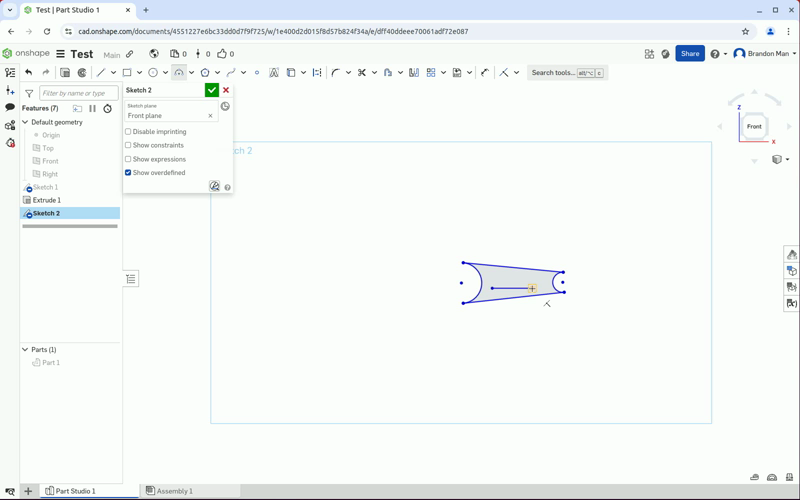
key_down(shift)
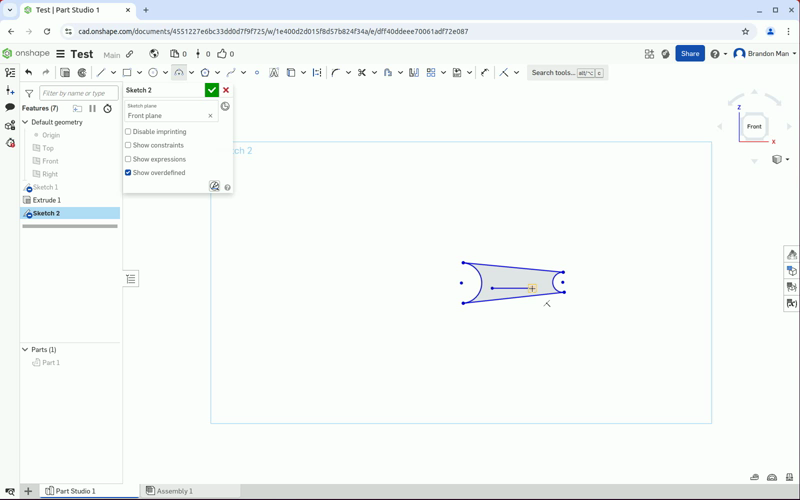
mouse_move(532, 277)
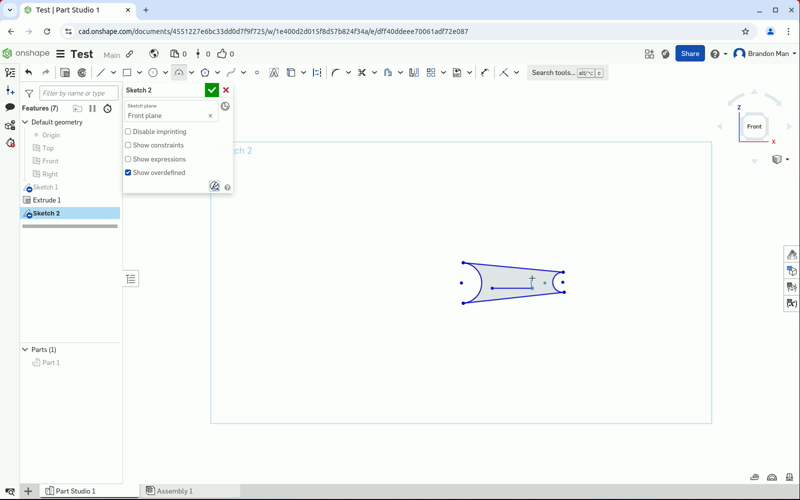
click(532, 277)
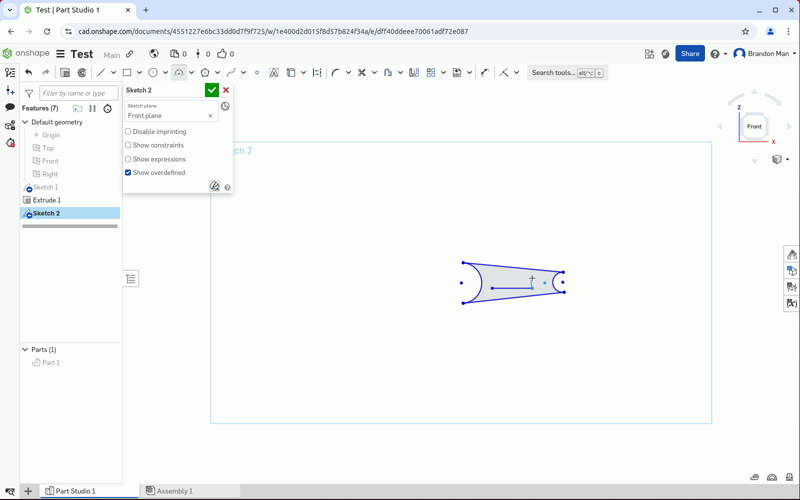
mouse_move(537, 282)
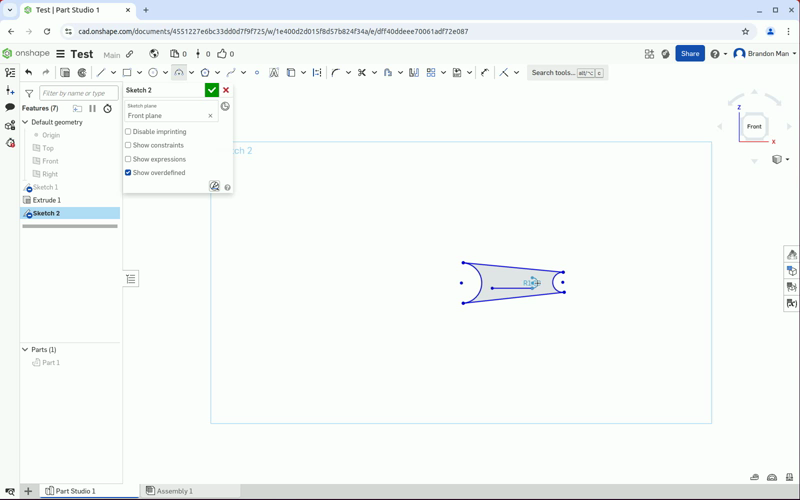
click(537, 282)
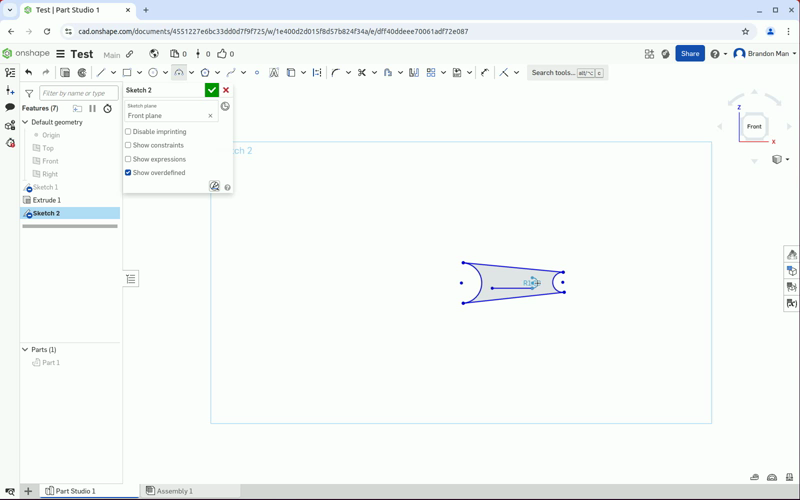
key_up(shift)
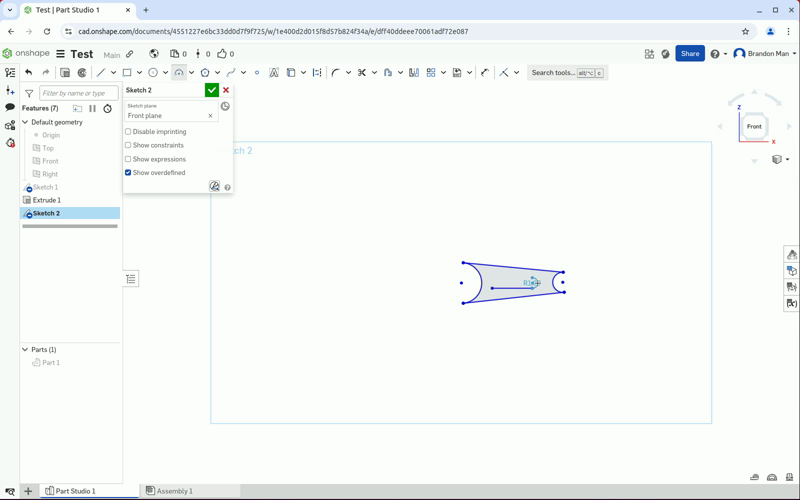
key(esc)
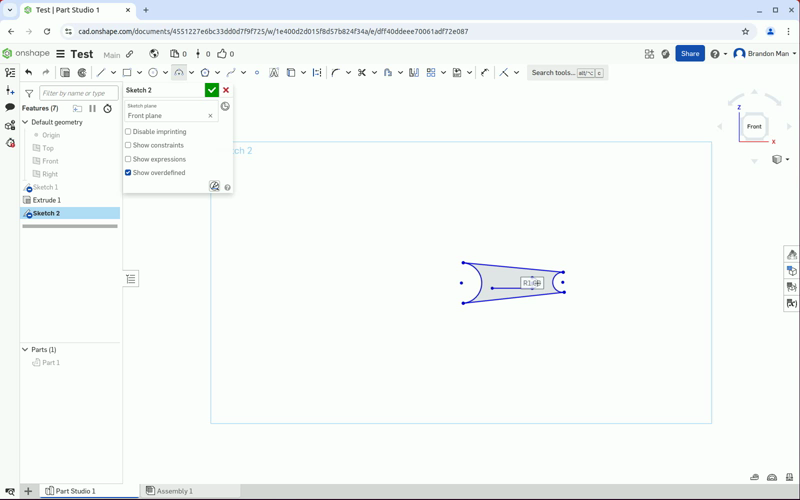
key(l)
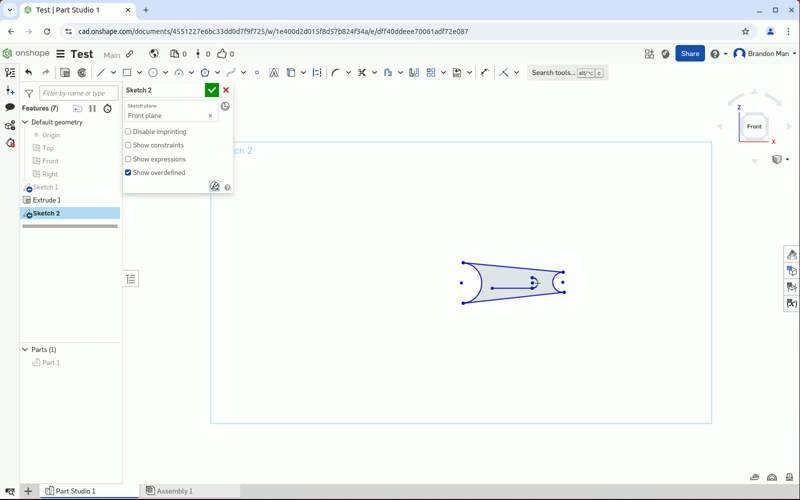
mouse_move(532, 277)
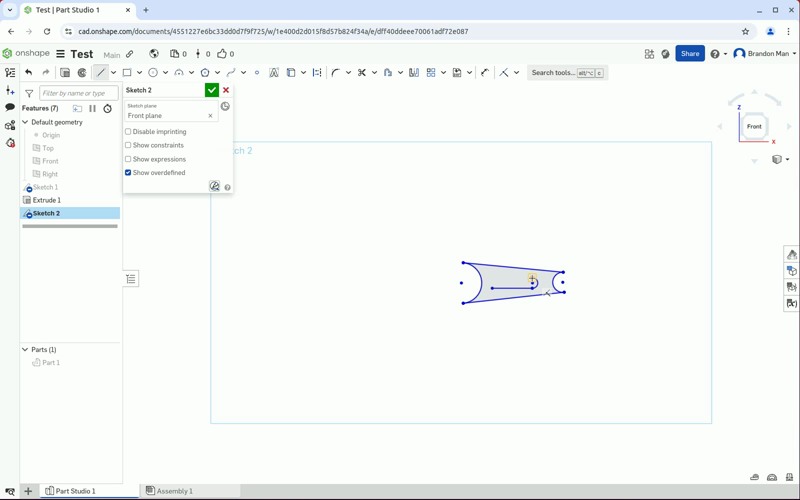
click(532, 277)
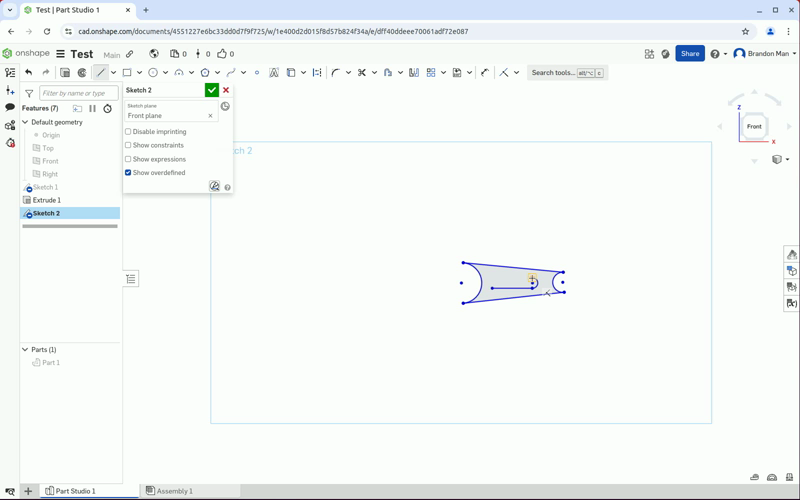
key_down(shift)
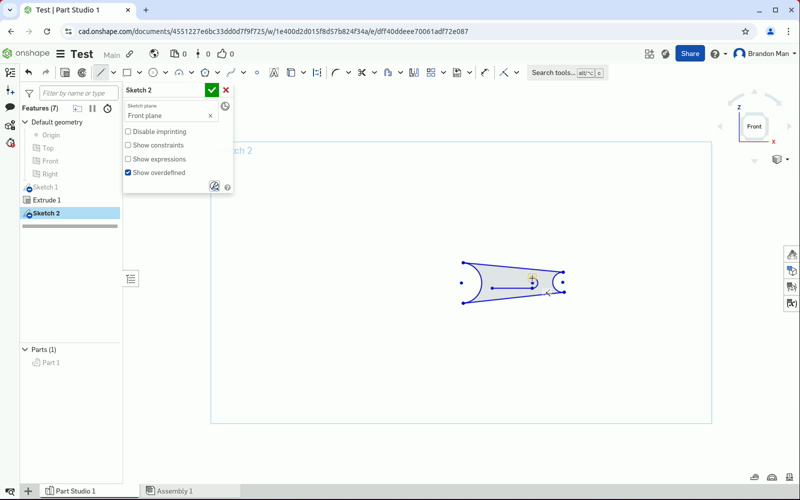
mouse_move(562, 277)
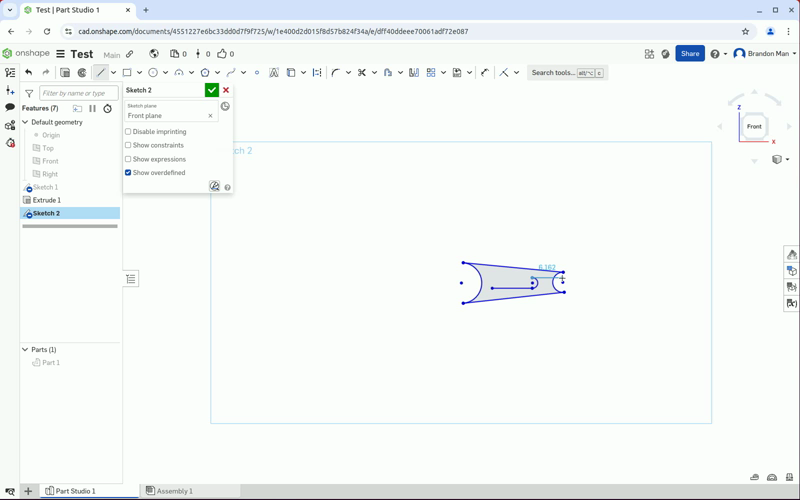
mouse_move(492, 277)
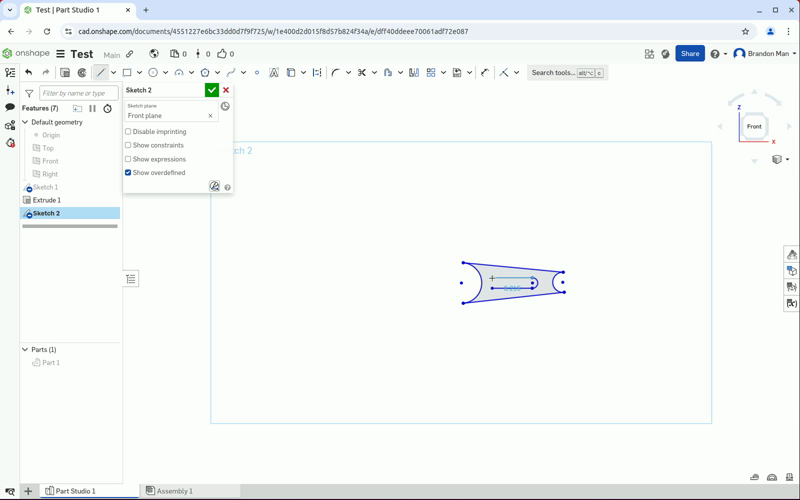
click(492, 277)
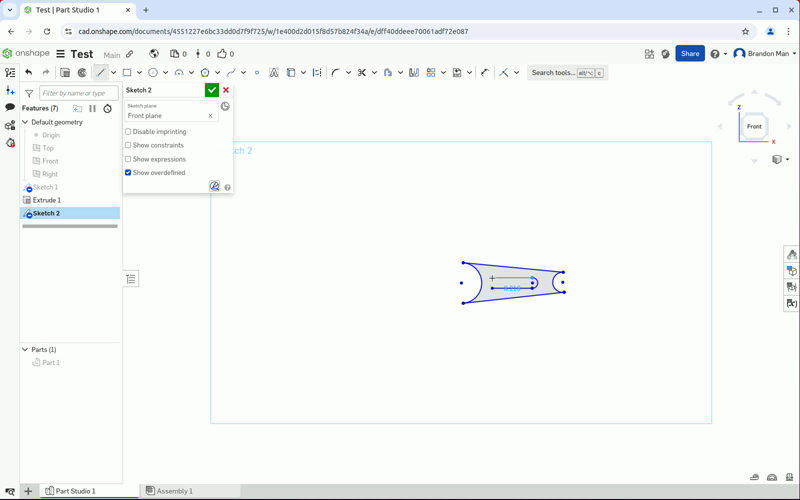
key_up(shift)
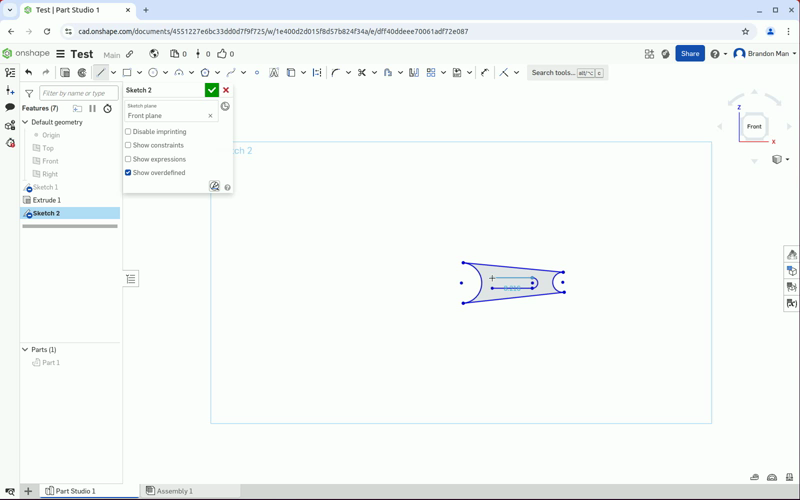
key(esc)
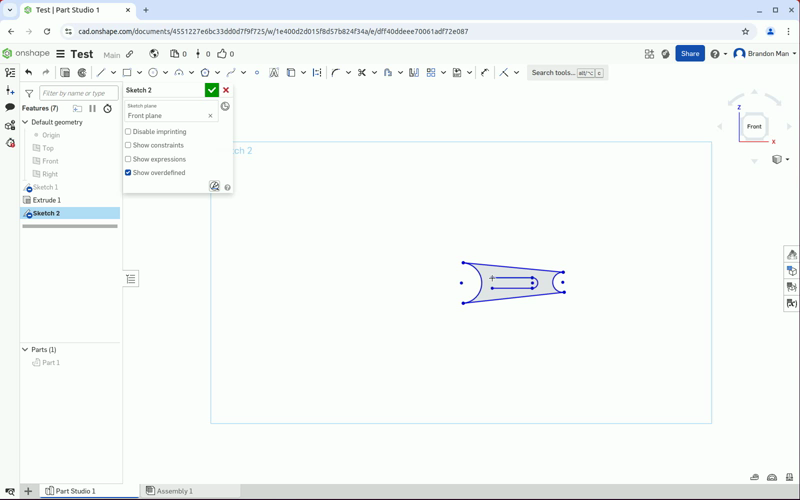
key(a)
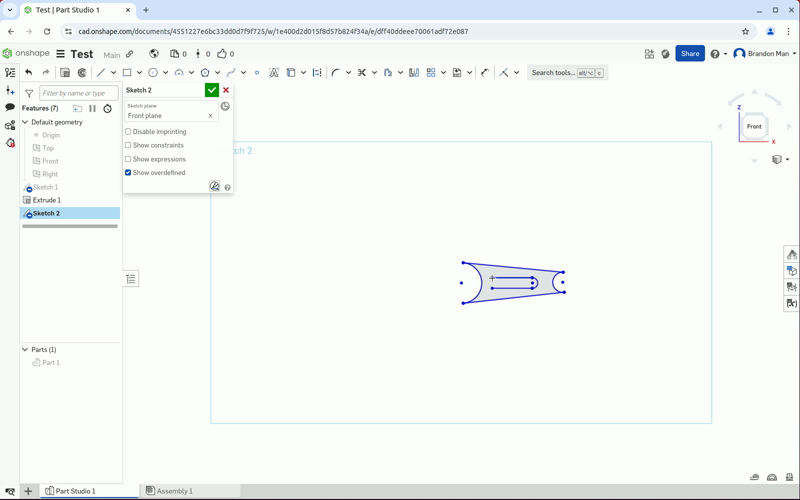
mouse_move(492, 277)
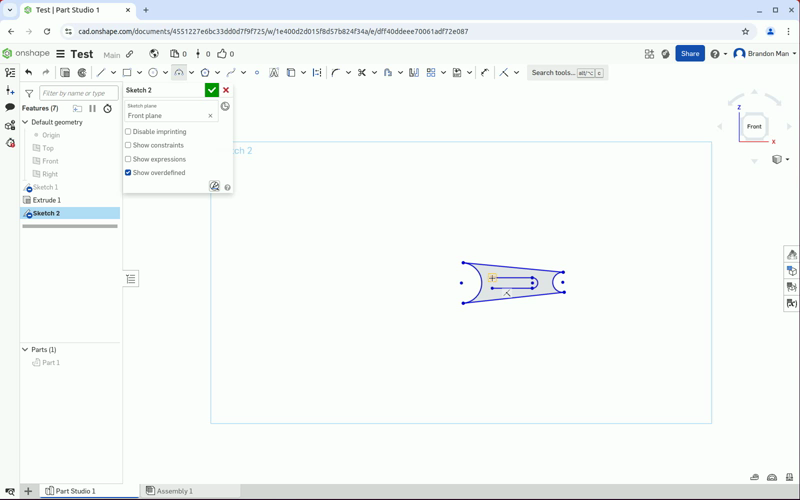
click(492, 277)
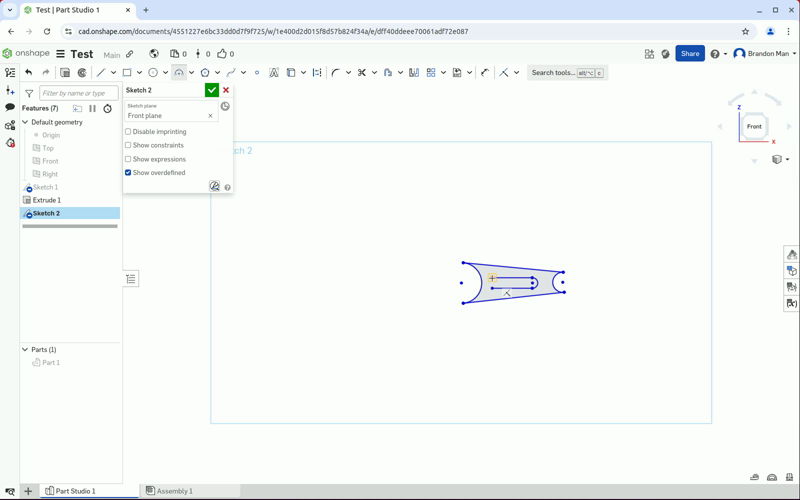
mouse_move(492, 288)
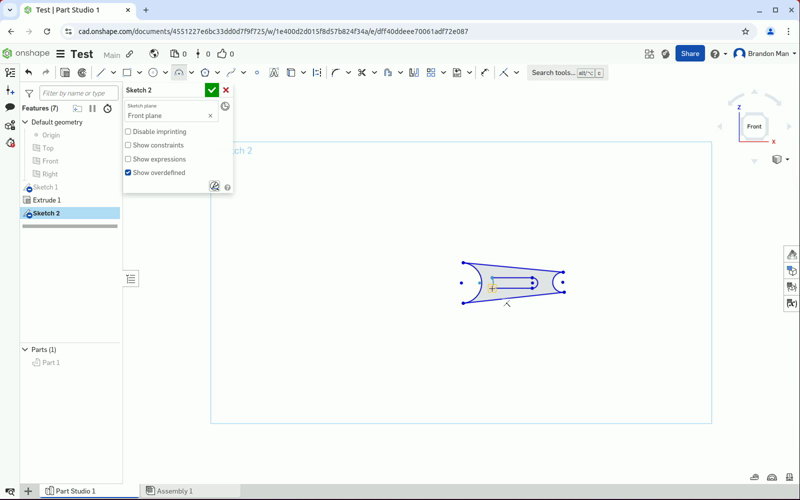
click(492, 288)
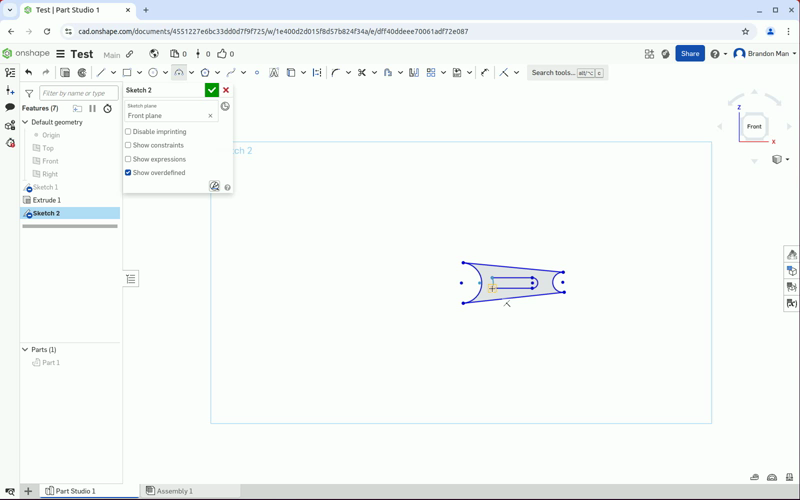
key_down(shift)
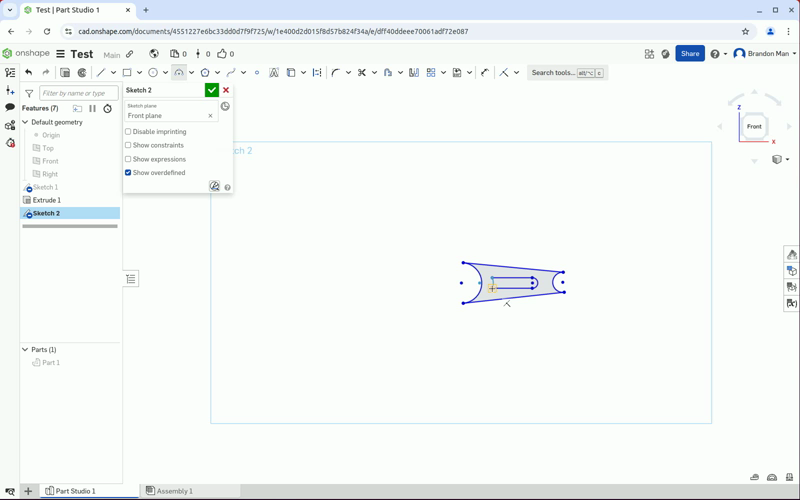
mouse_move(486, 282)
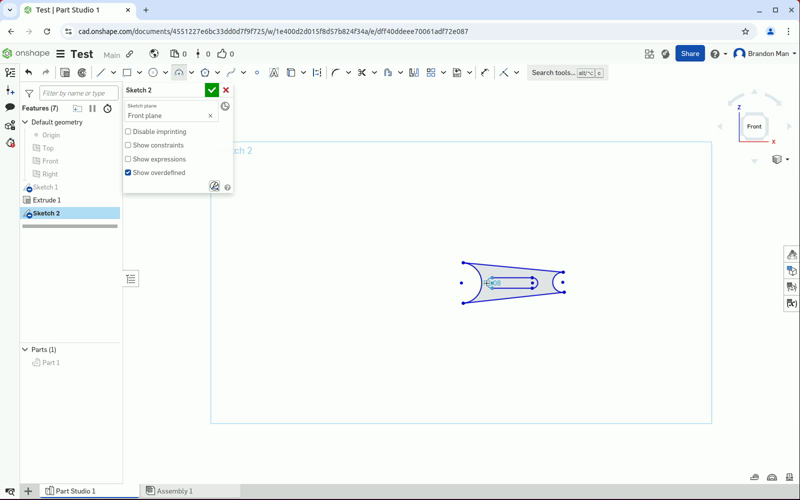
click(486, 282)
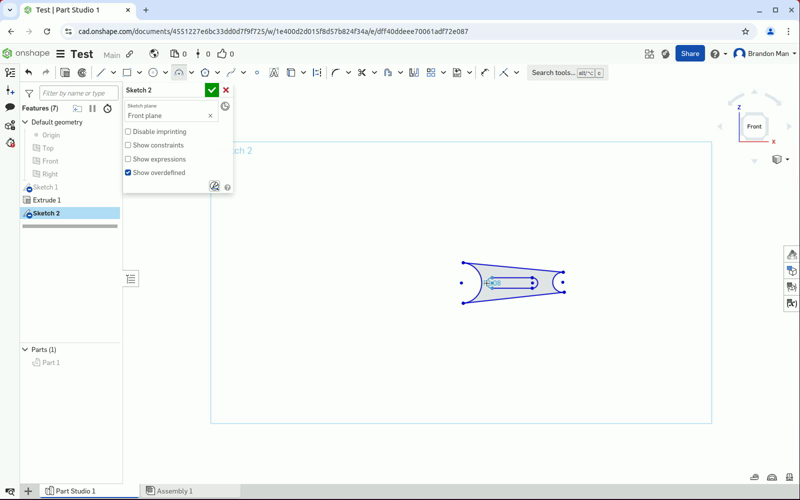
key_up(shift)
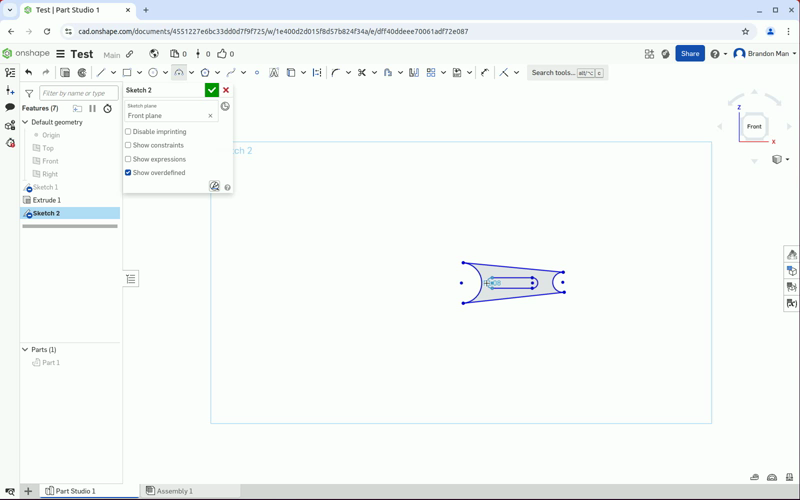
key(esc)
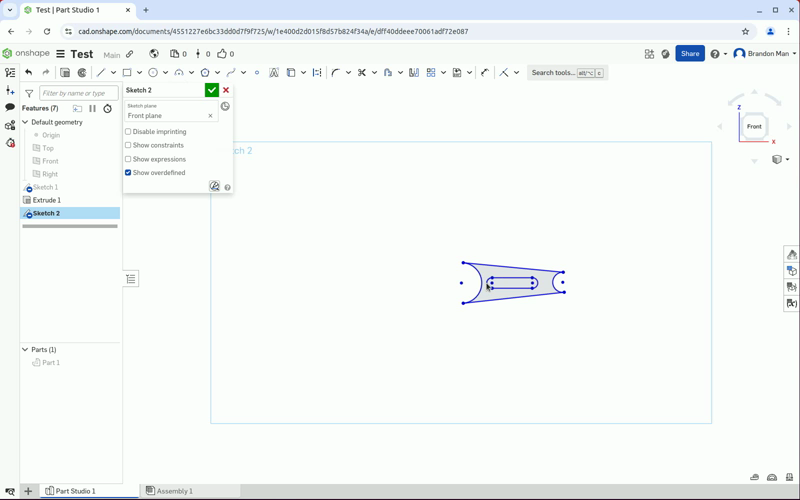
mouse_move(503, 290)
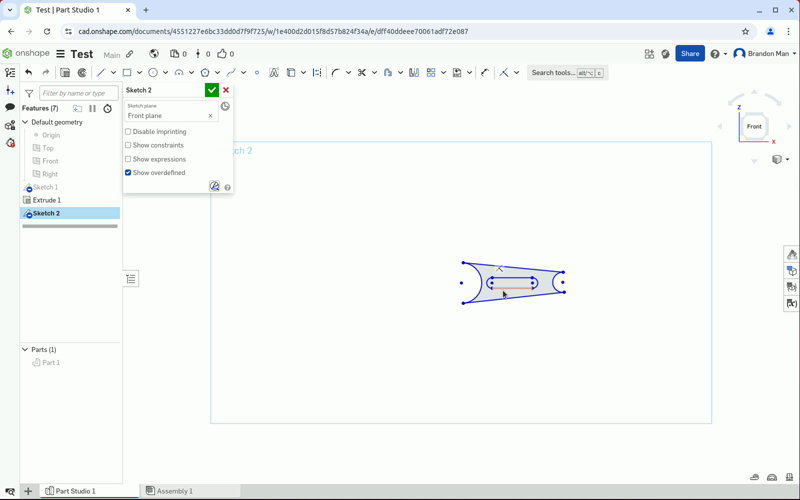
click(503, 290)
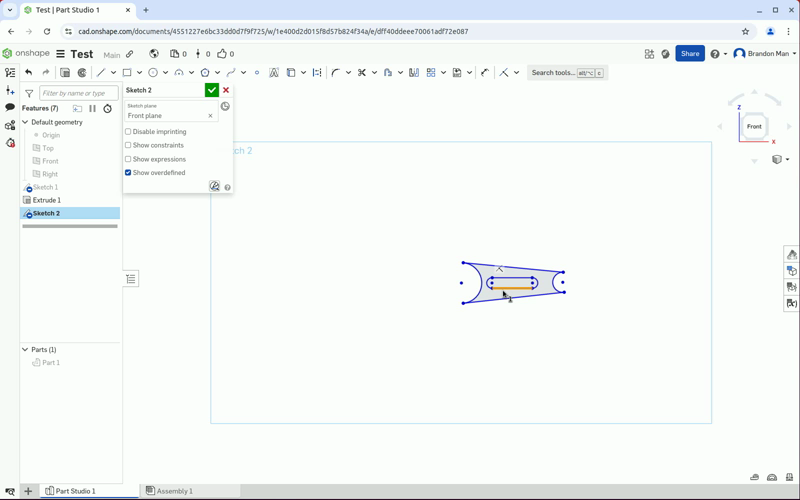
mouse_move(73, 352)
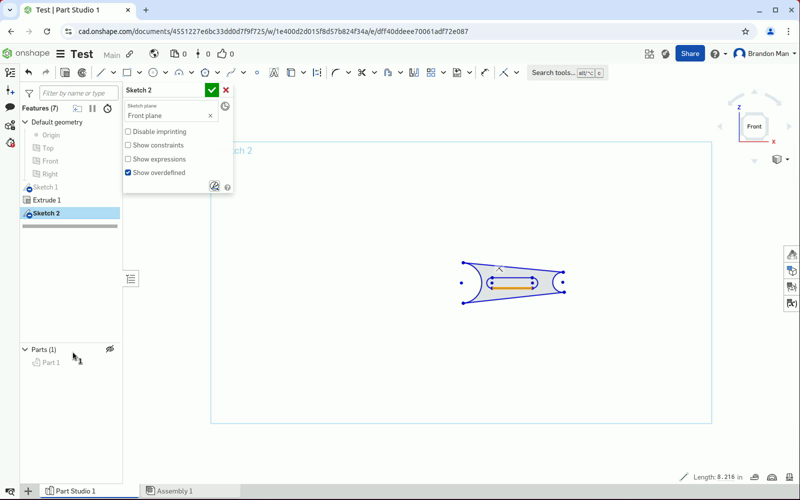
key(shift+y)
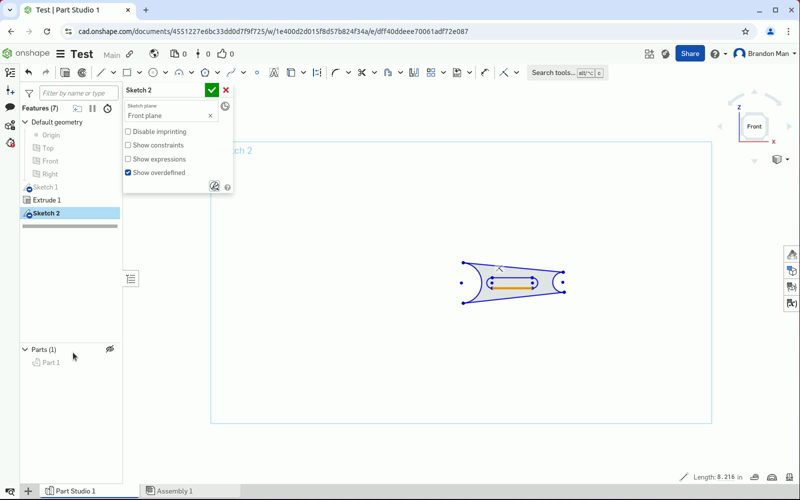
key(shift+e)
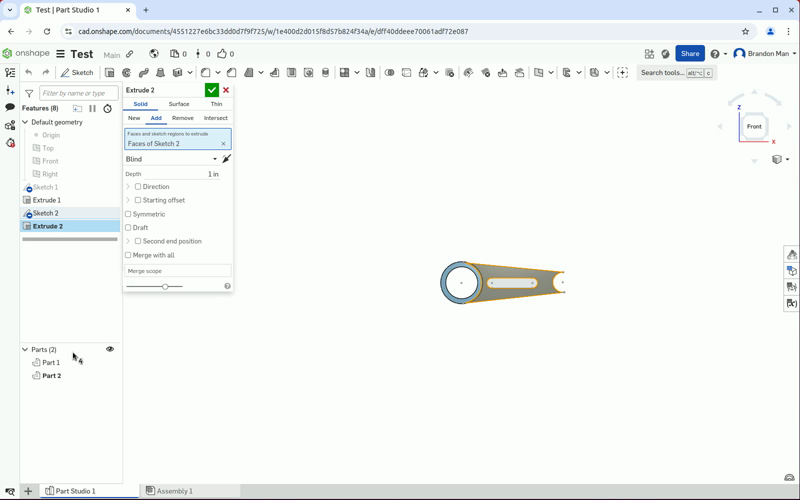
mouse_move(143, 106)
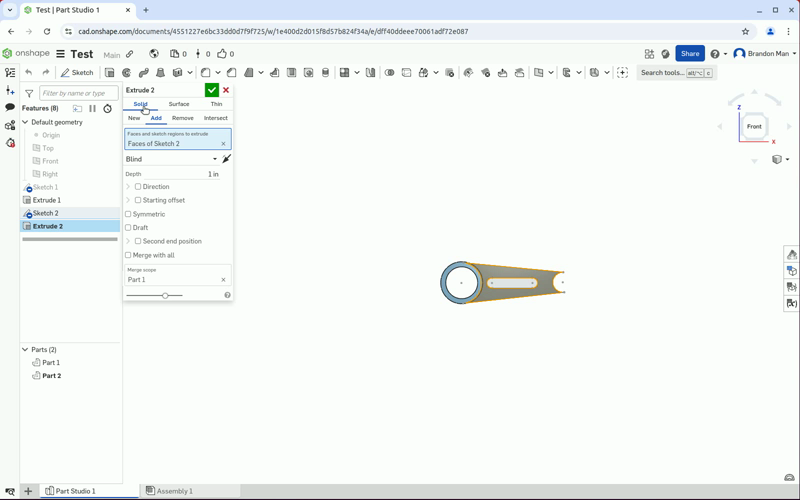
click(143, 106)
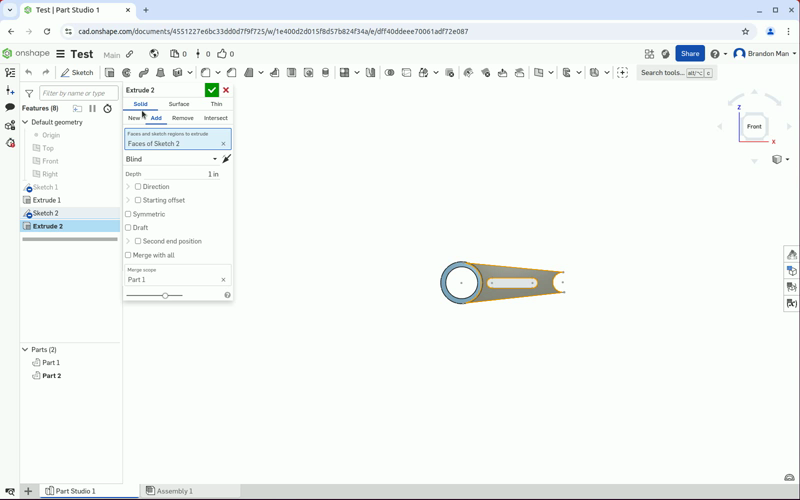
mouse_move(137, 120)
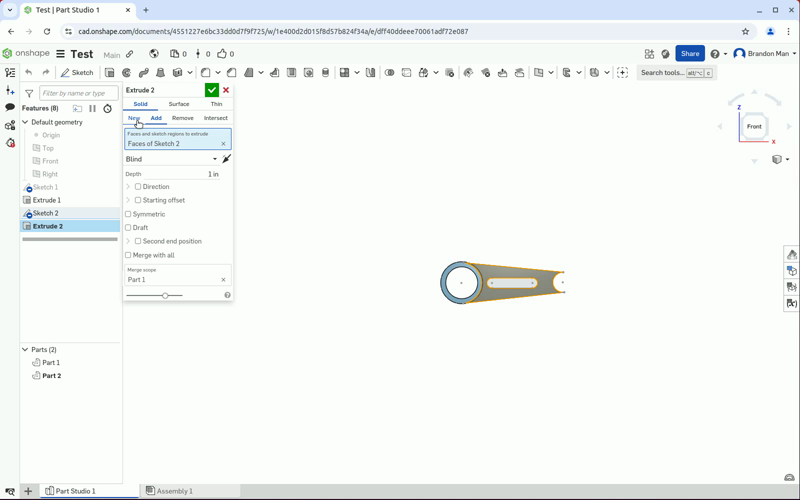
click(137, 120)
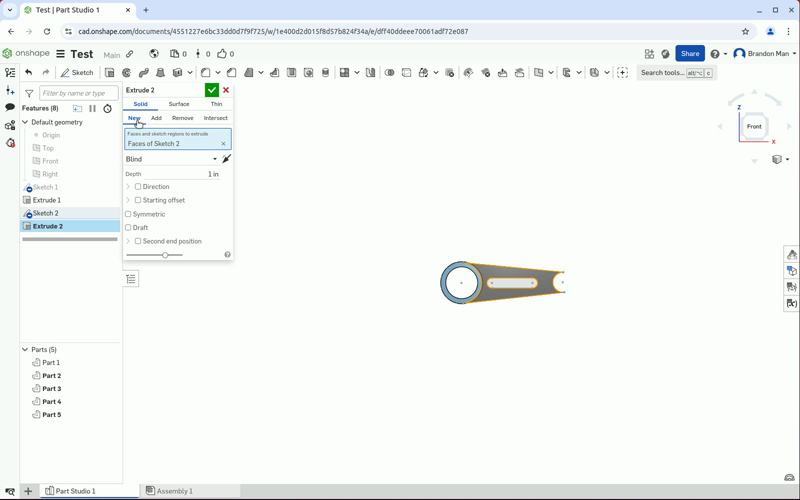
key(tab, 4)
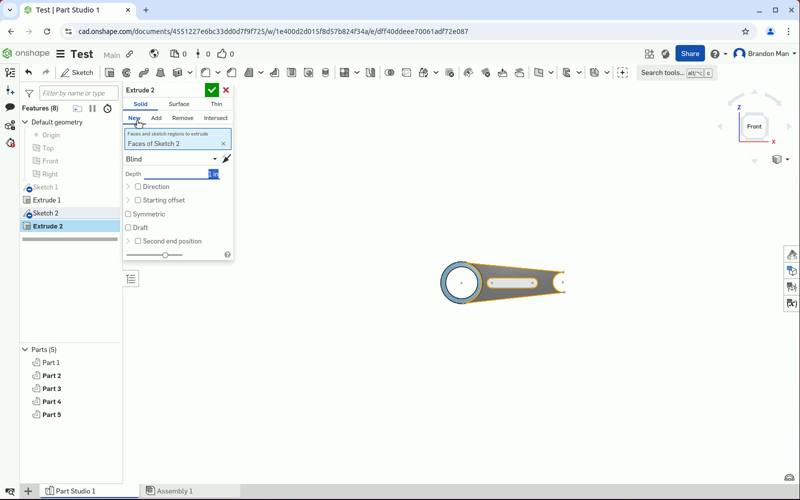
text(4.092)
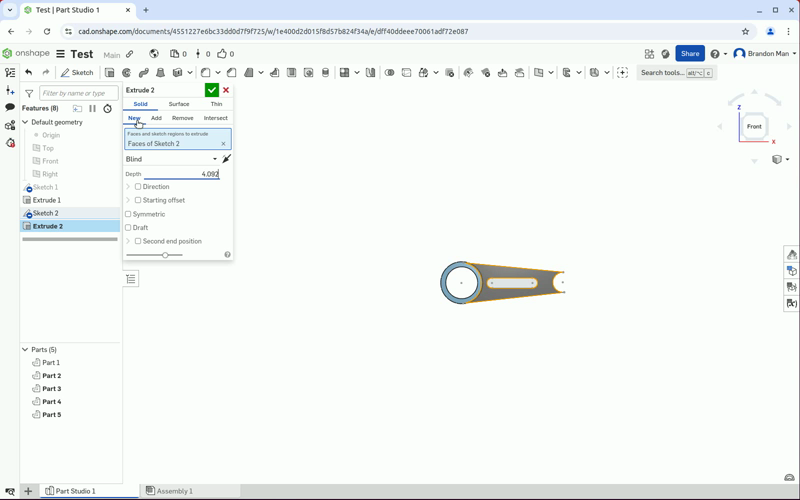
key(enter)
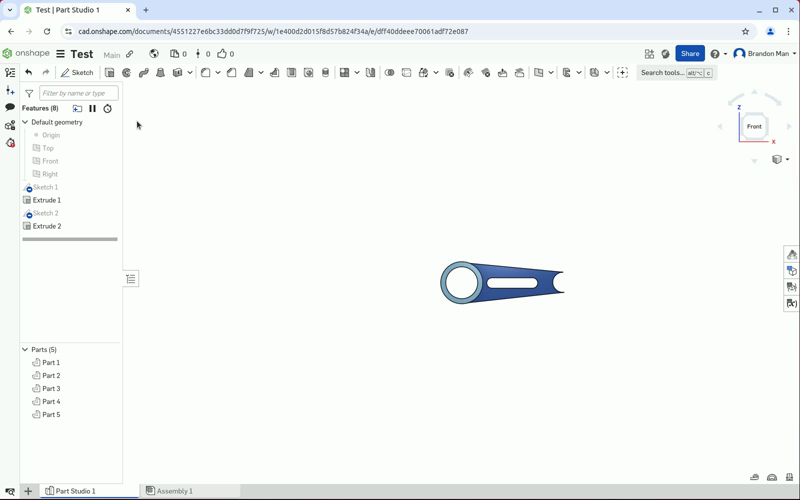
key(shift+h)
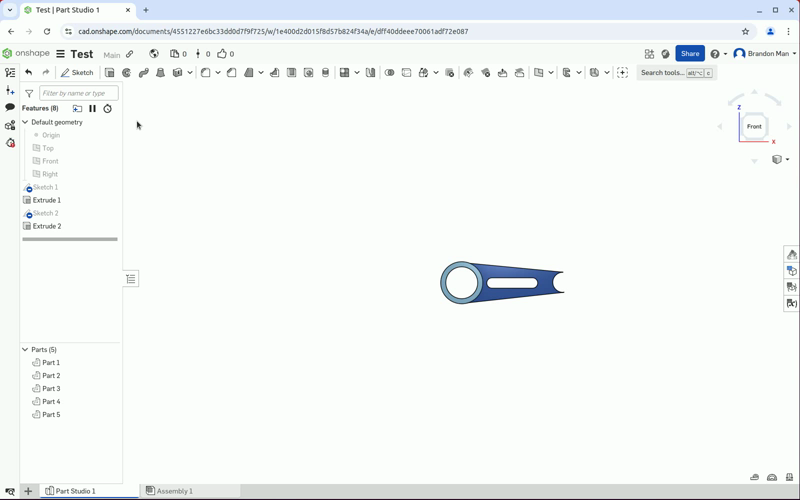
key(shift+h)
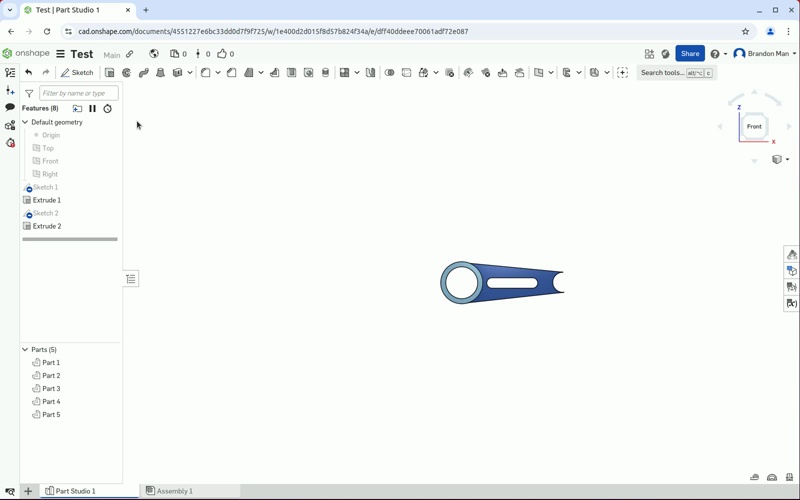
mouse_move(73, 189)
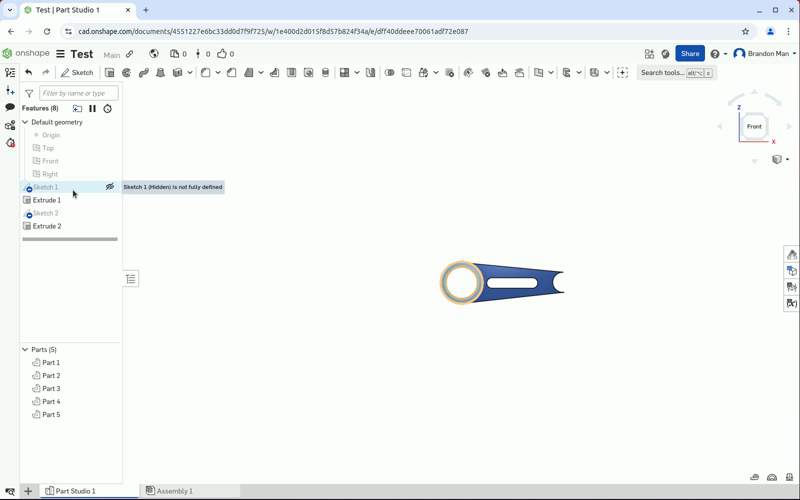
click(73, 189)
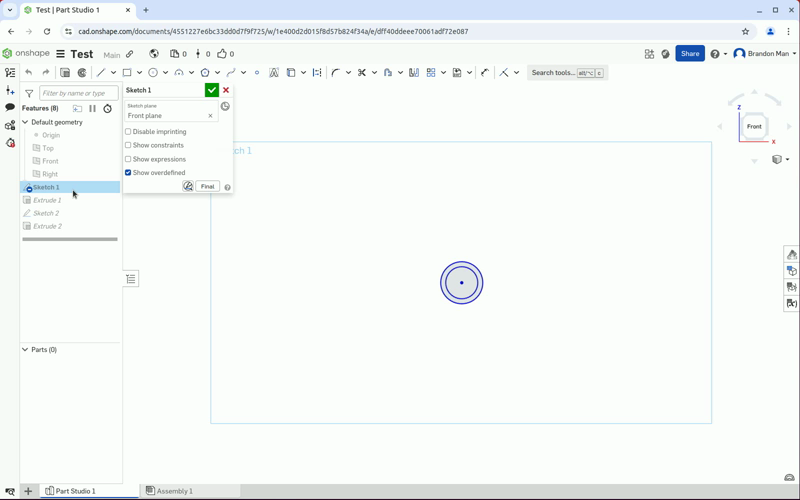
mouse_move(229, 92)
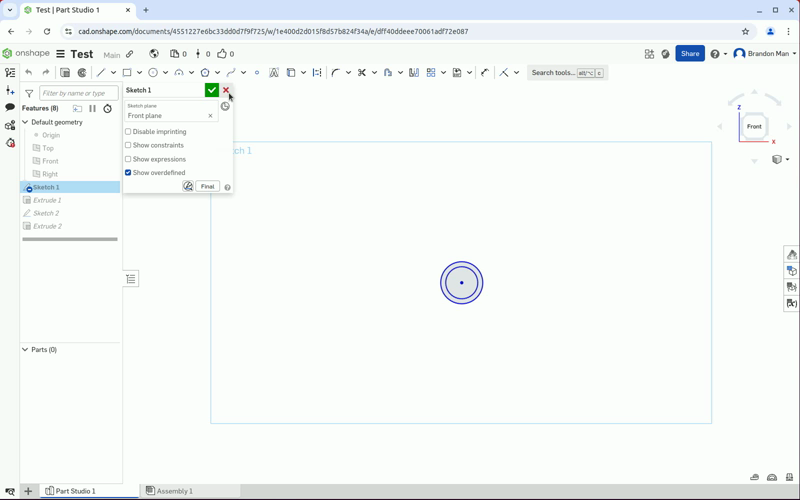
click(229, 92)
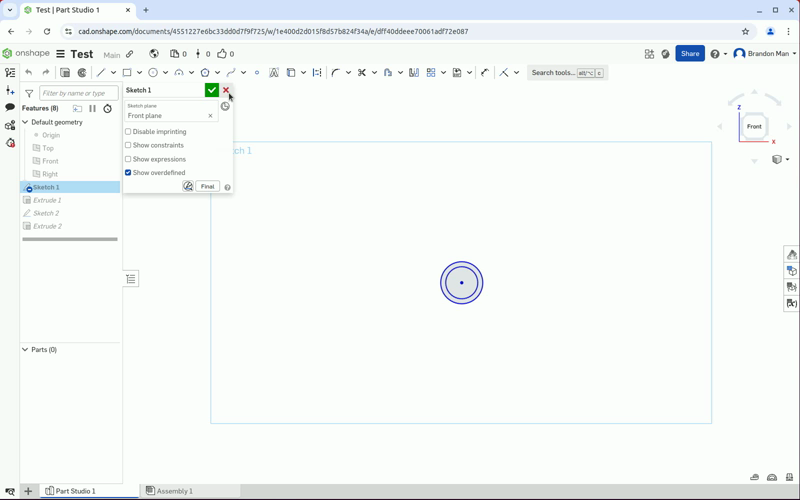
key(shift+s)
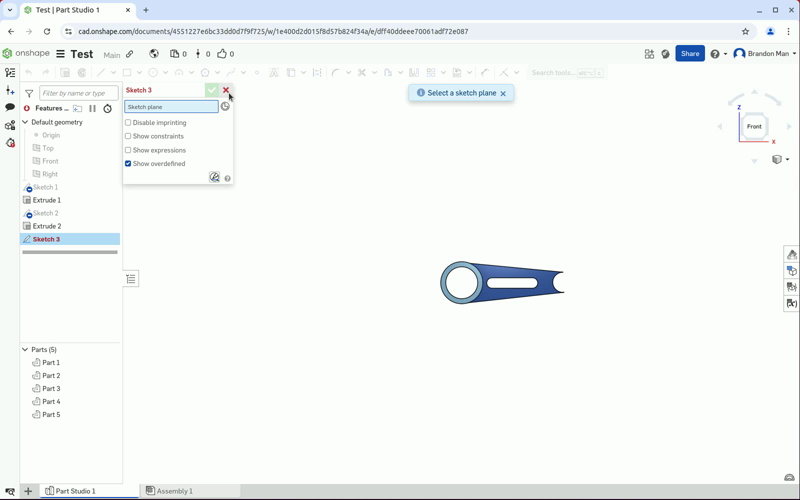
mouse_move(73, 163)
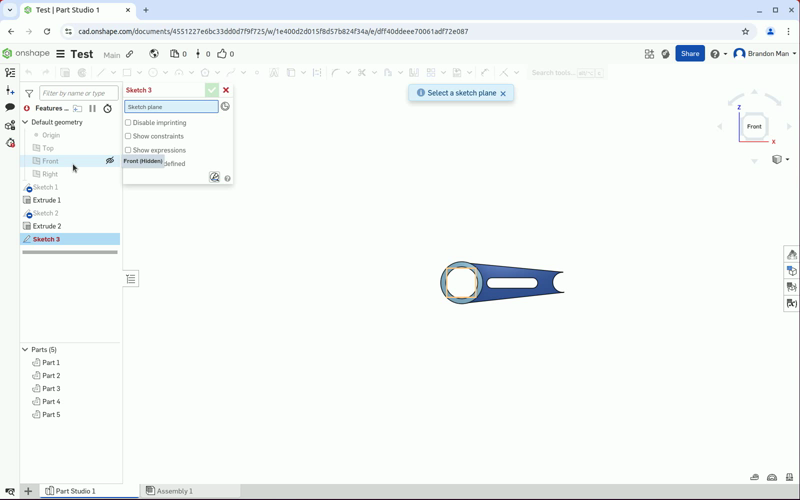
click(73, 163)
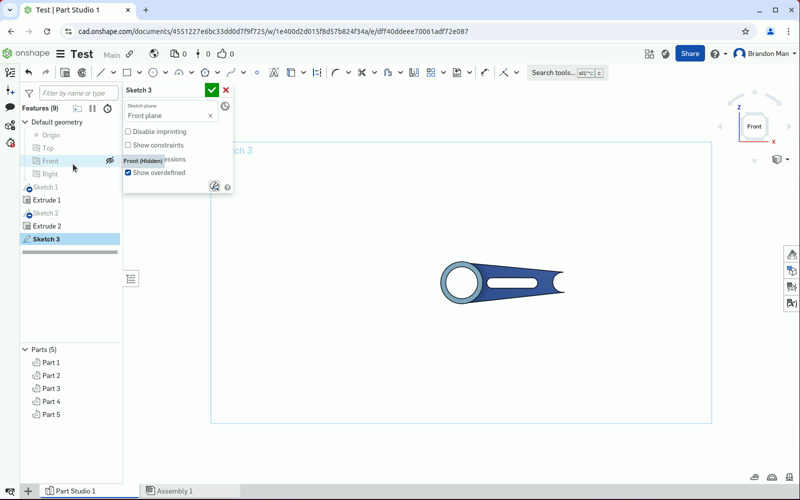
mouse_move(73, 352)
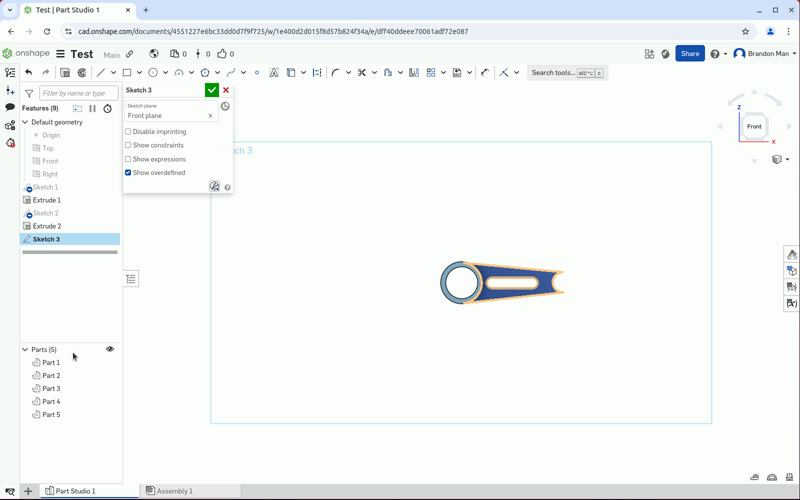
key(y)
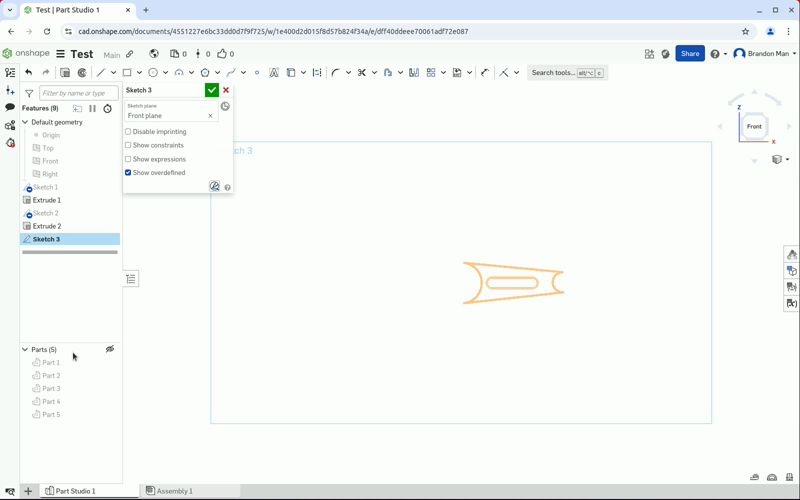
key(c)
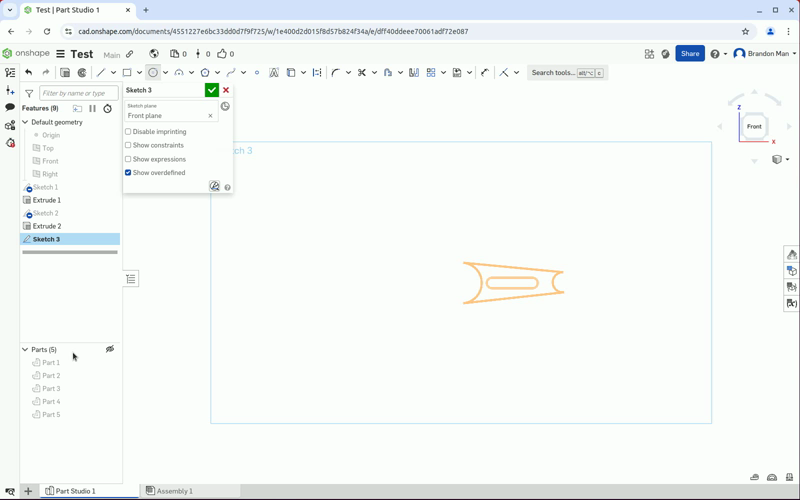
key_down(shift)
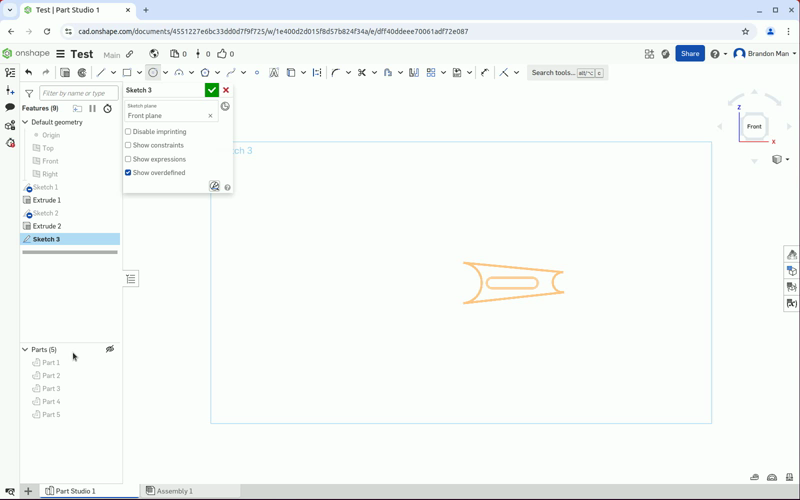
mouse_move(564, 282)
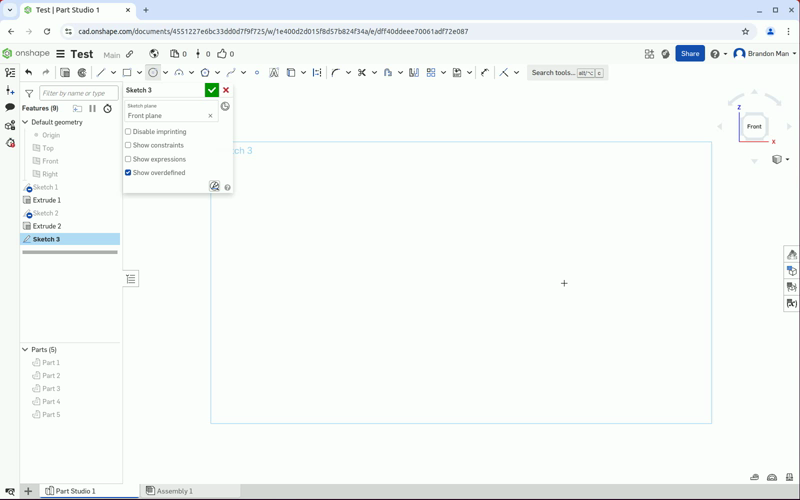
click(564, 282)
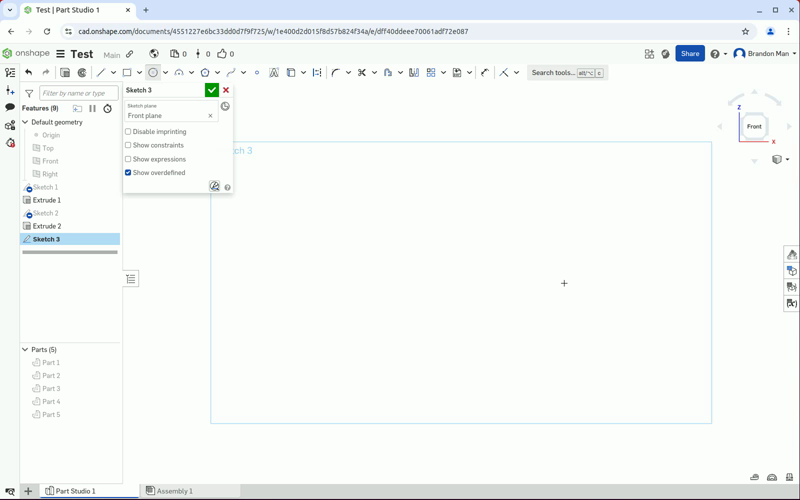
key_up(shift)
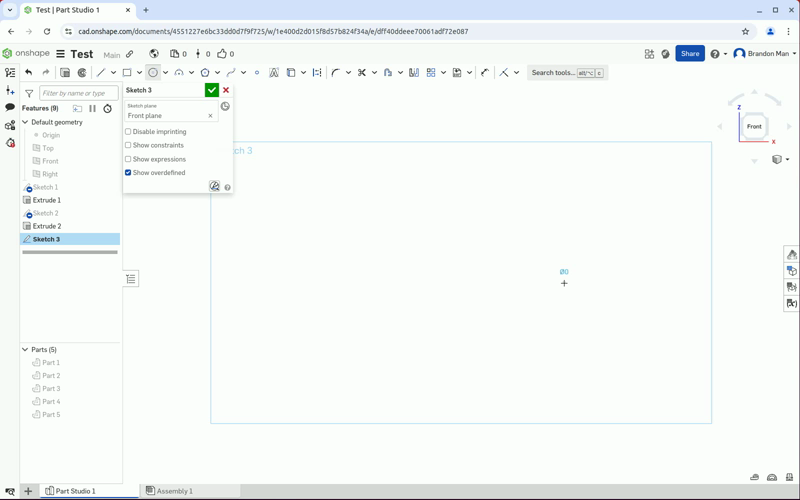
mouse_move(574, 282)
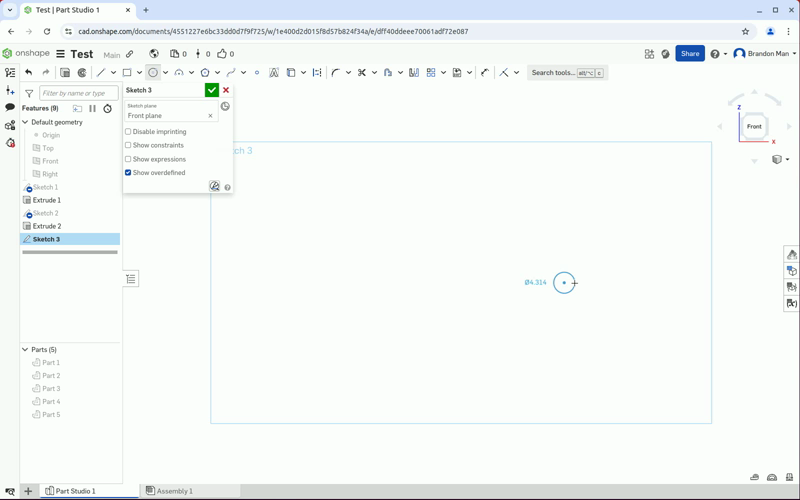
click(574, 282)
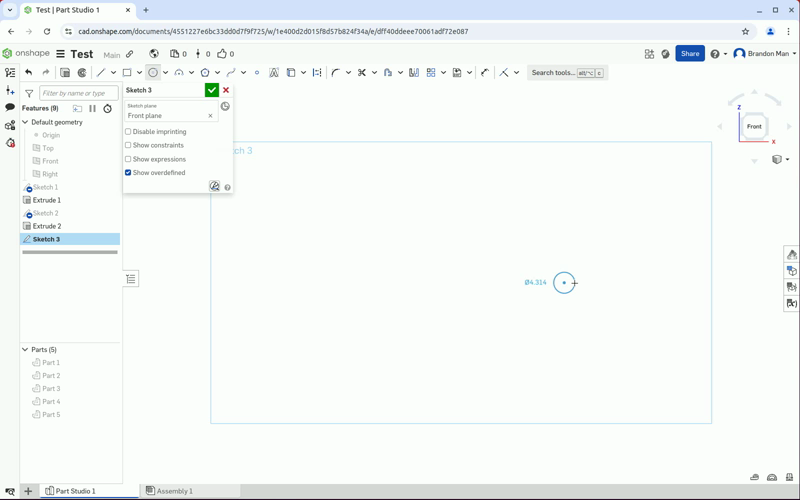
key(esc)
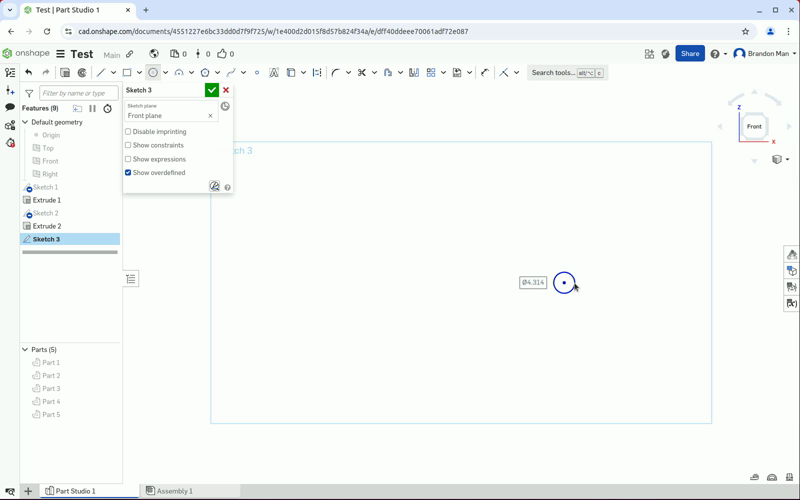
key(c)
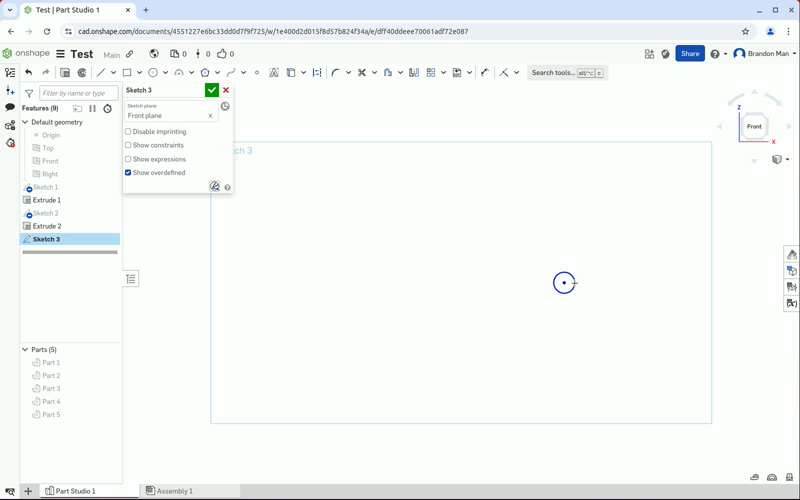
key_down(shift)
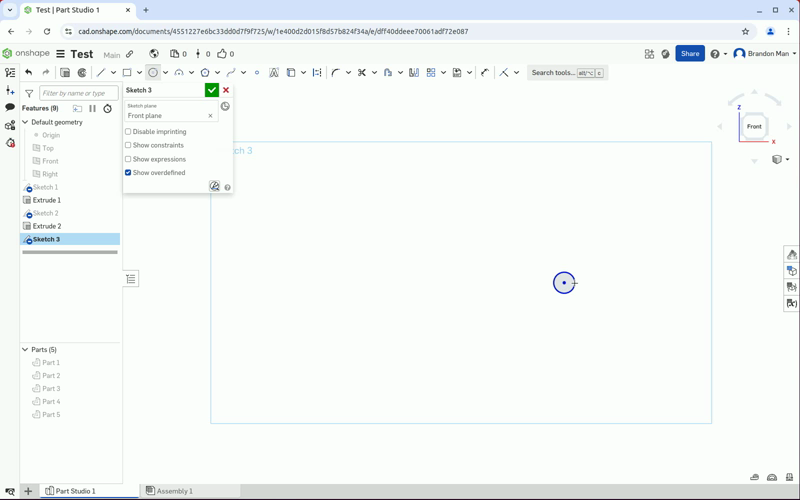
mouse_move(564, 282)
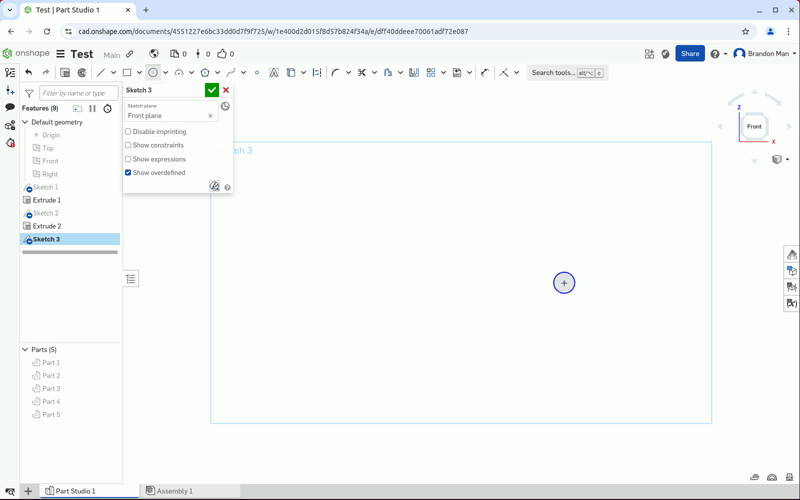
click(564, 282)
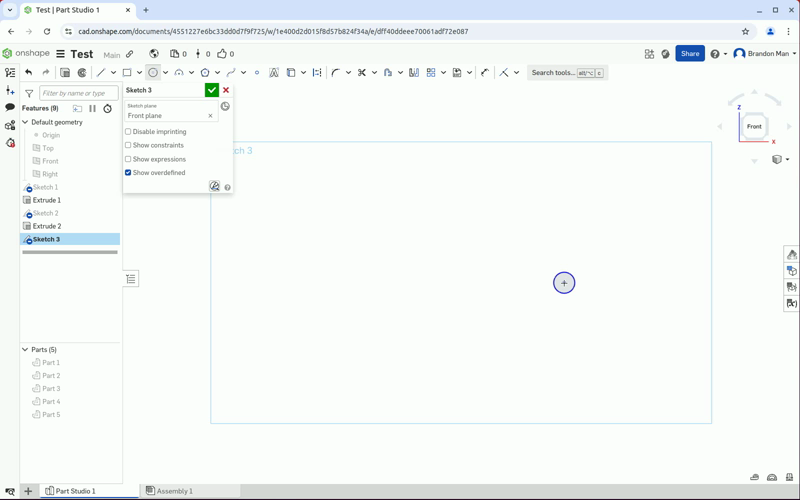
key_up(shift)
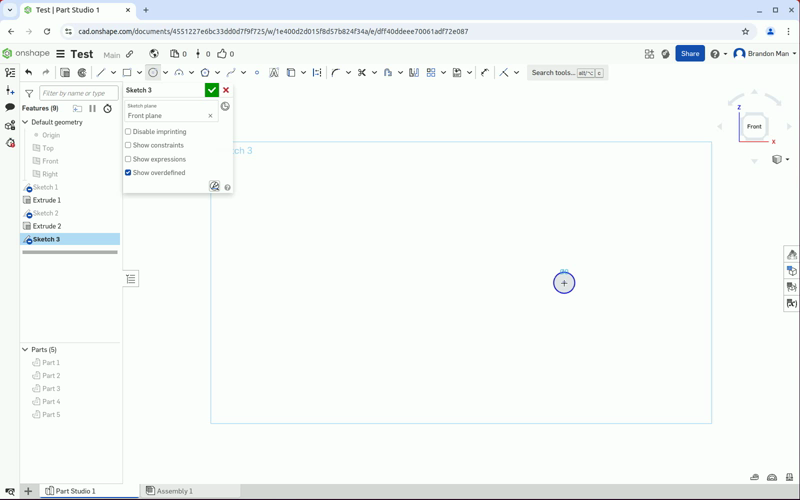
mouse_move(569, 282)
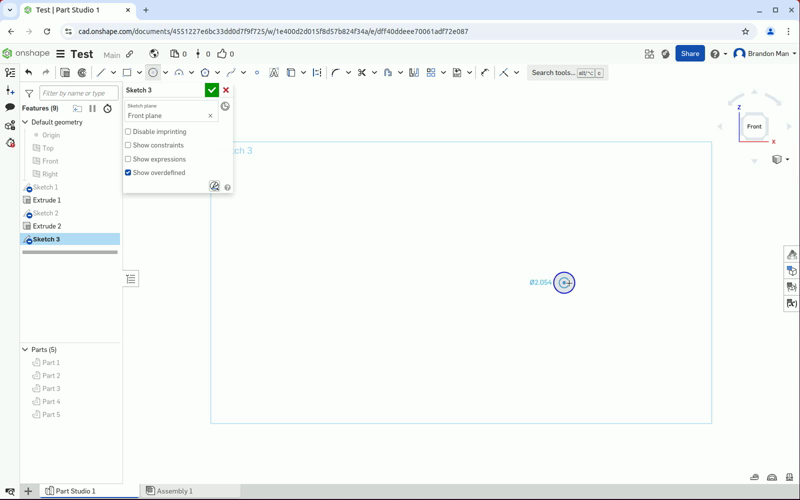
click(569, 282)
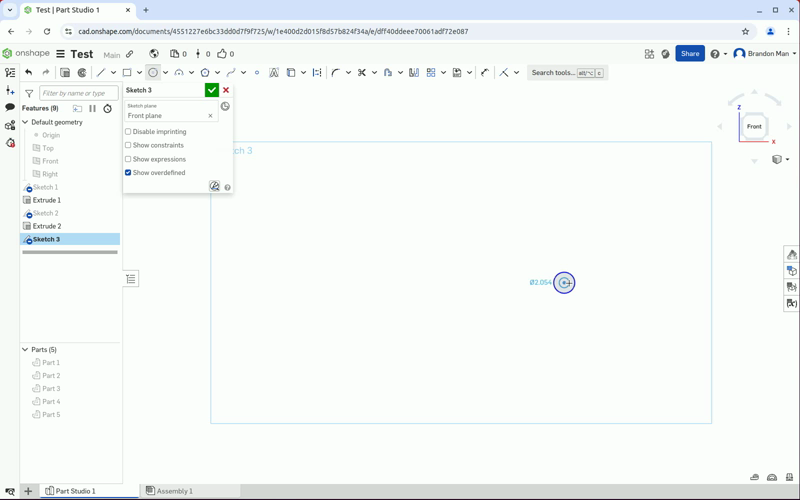
key(esc)
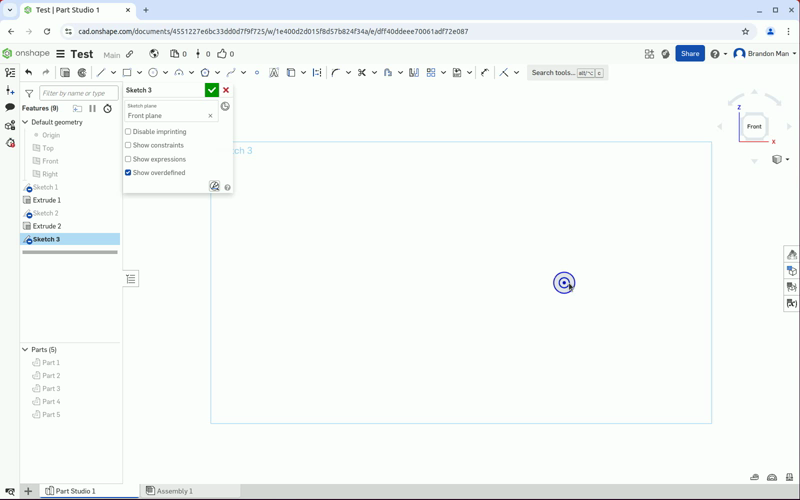
mouse_move(571, 277)
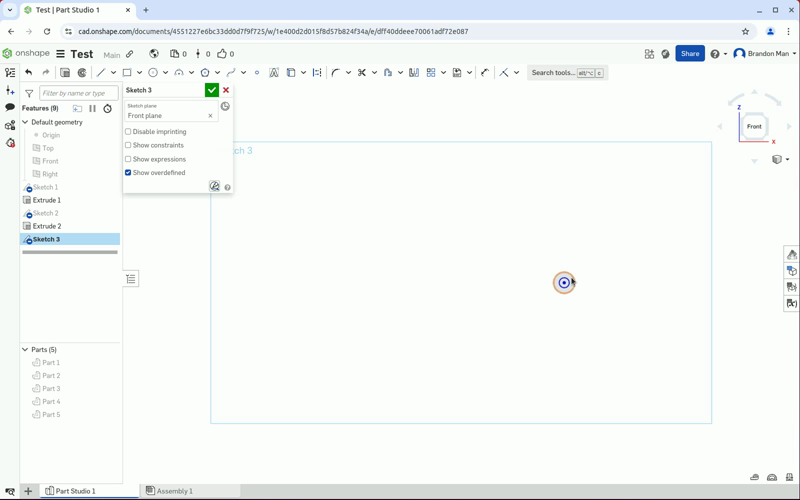
scroll(6)
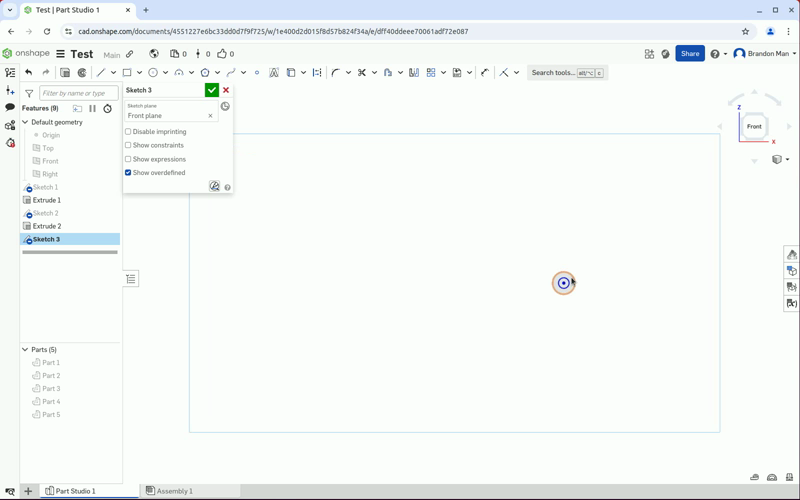
scroll(6)
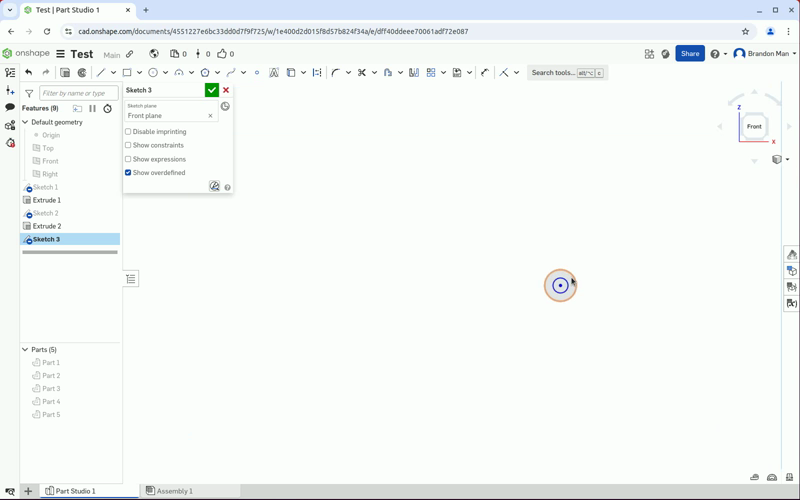
scroll(6)
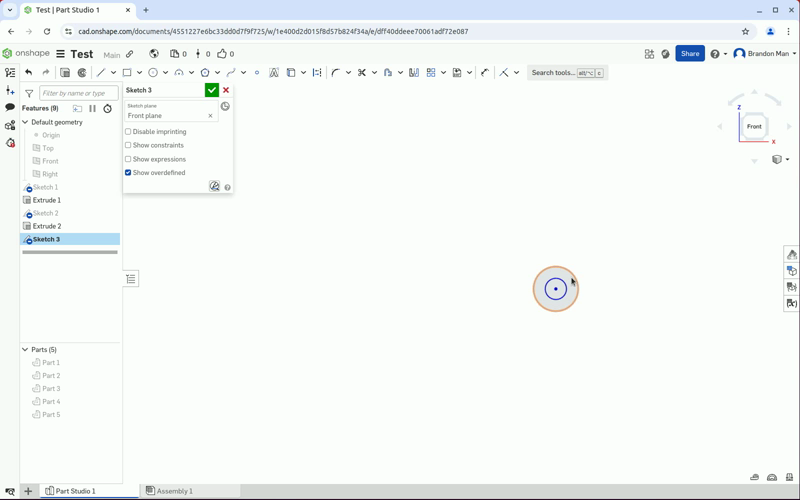
scroll(6)
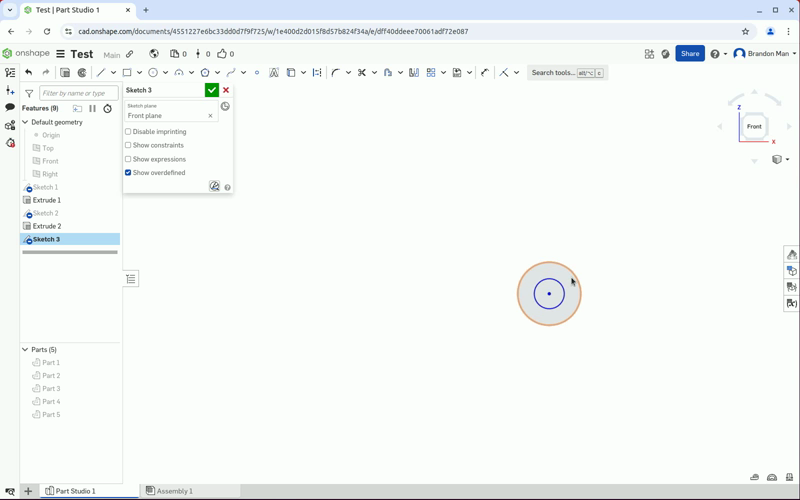
scroll(6)
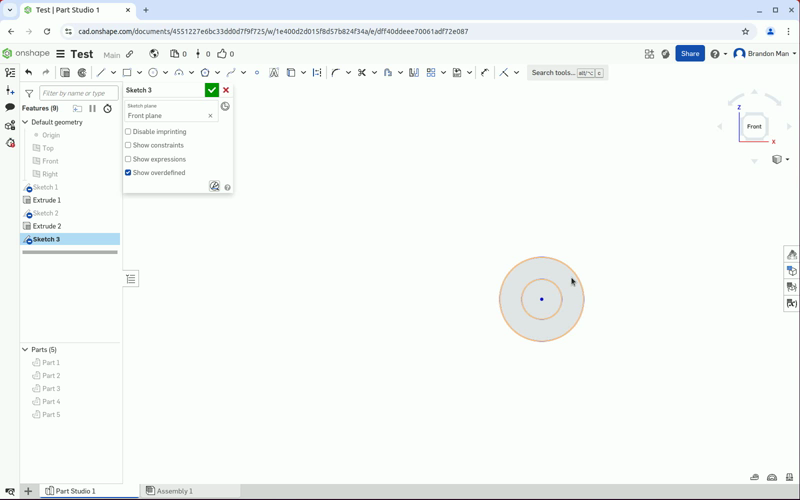
scroll(6)
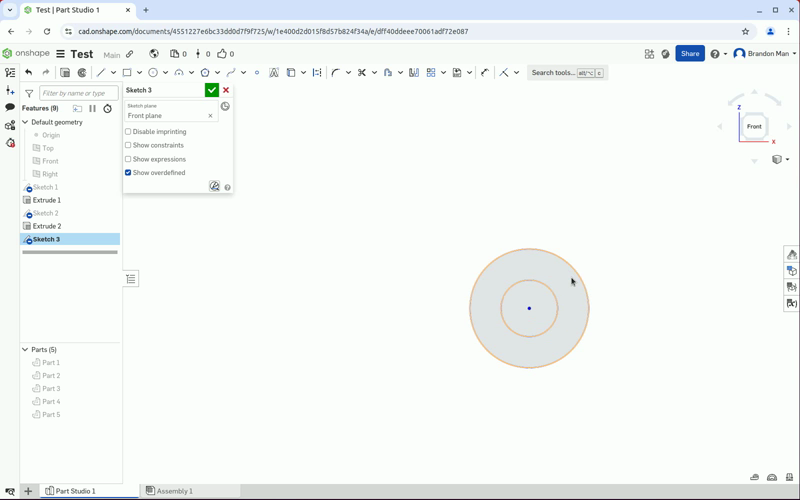
scroll(6)
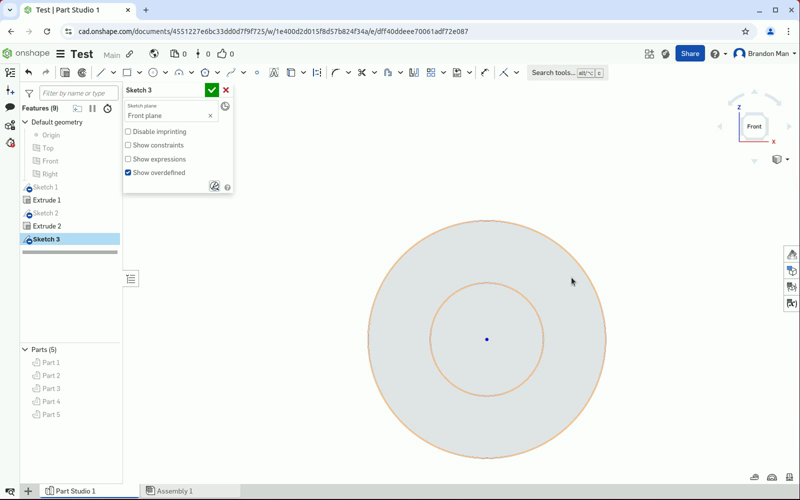
click(571, 277)
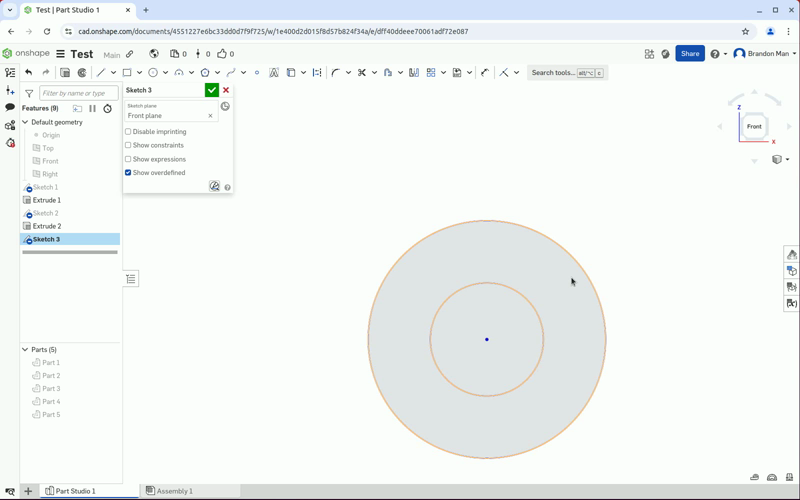
scroll(-6)
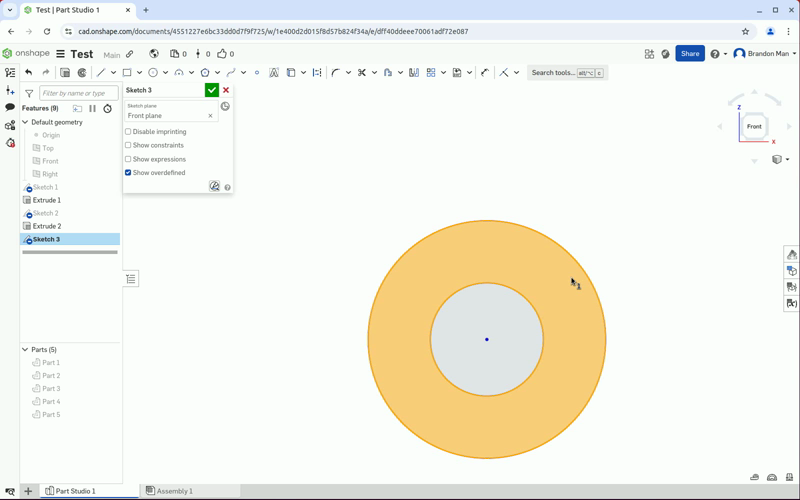
scroll(-6)
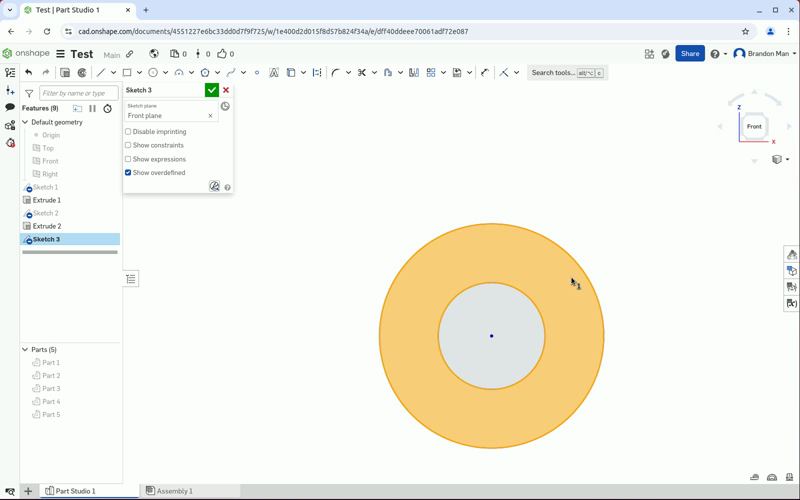
scroll(-6)
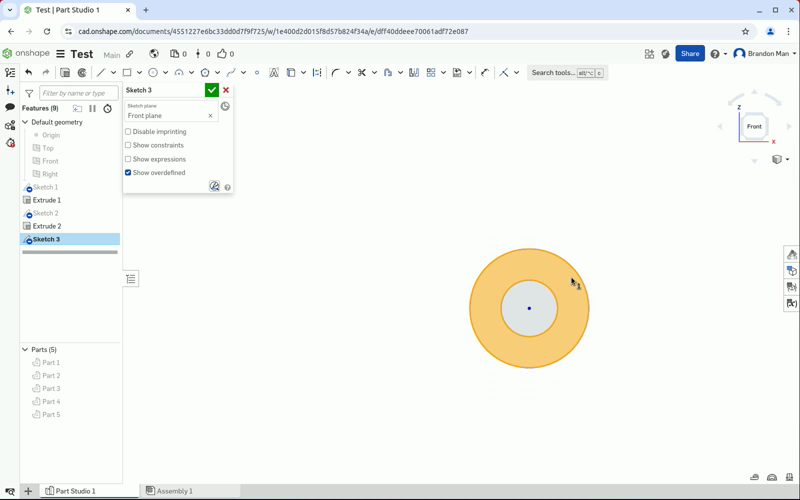
scroll(-6)
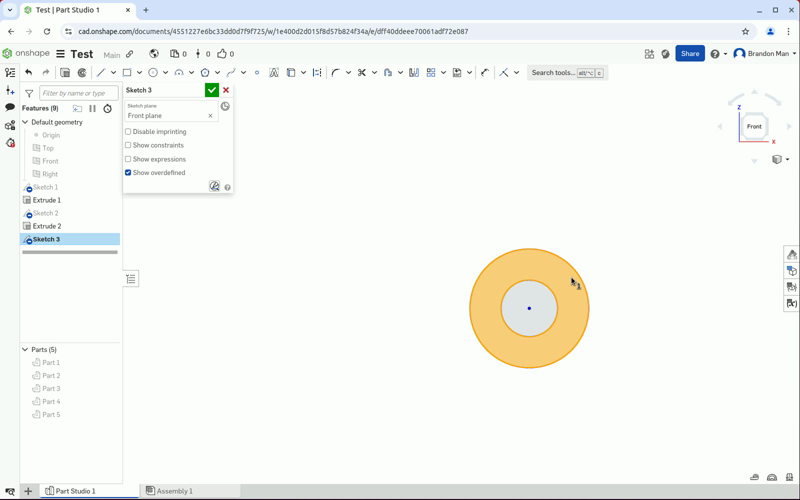
scroll(-6)
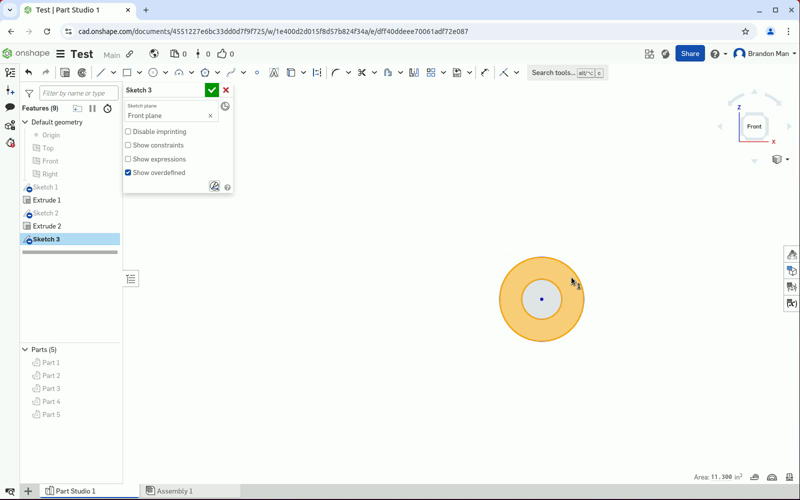
scroll(-6)
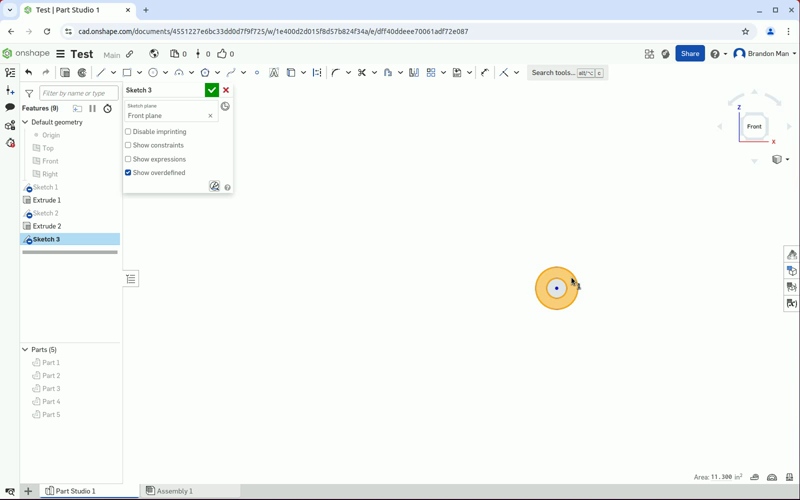
scroll(-6)
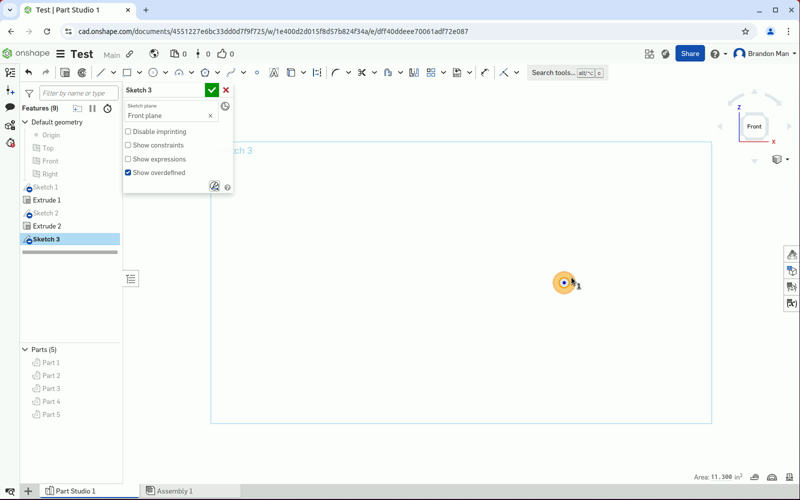
mouse_move(73, 352)
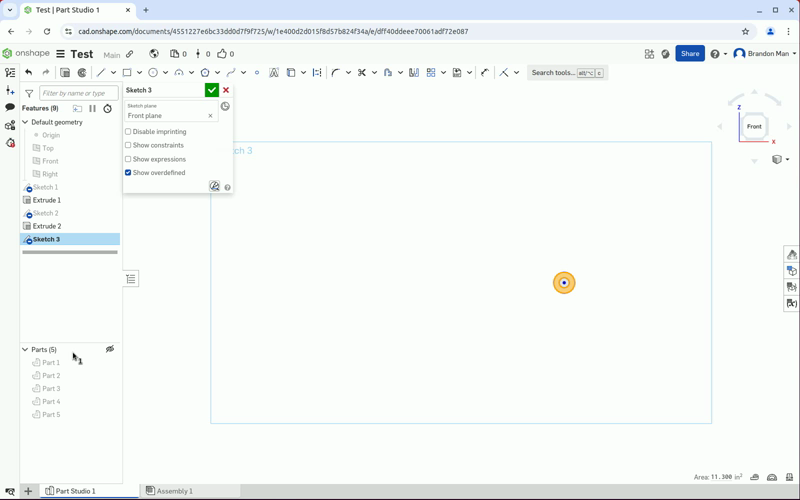
key(shift+y)
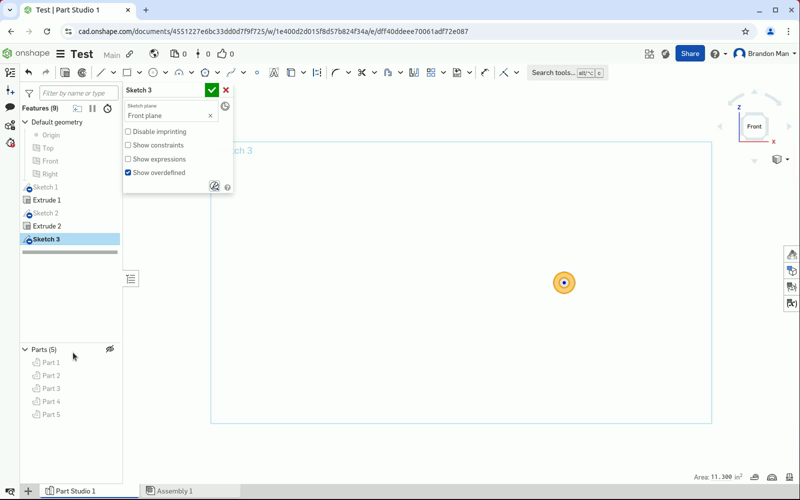
key(shift+e)
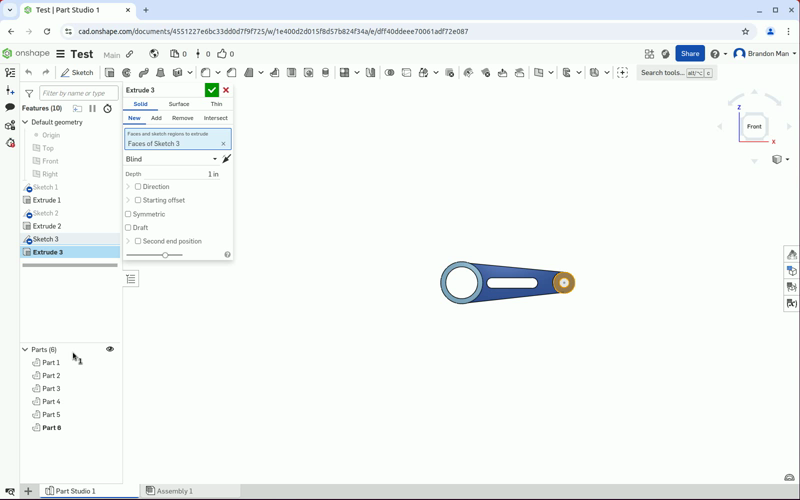
mouse_move(143, 106)
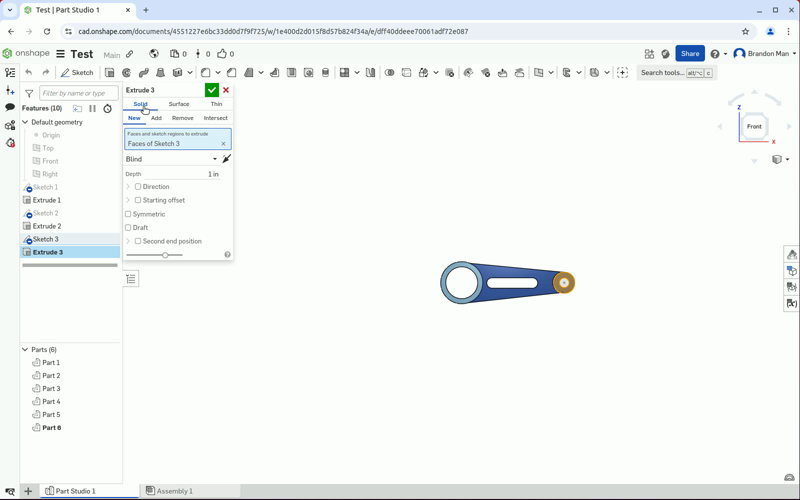
click(143, 106)
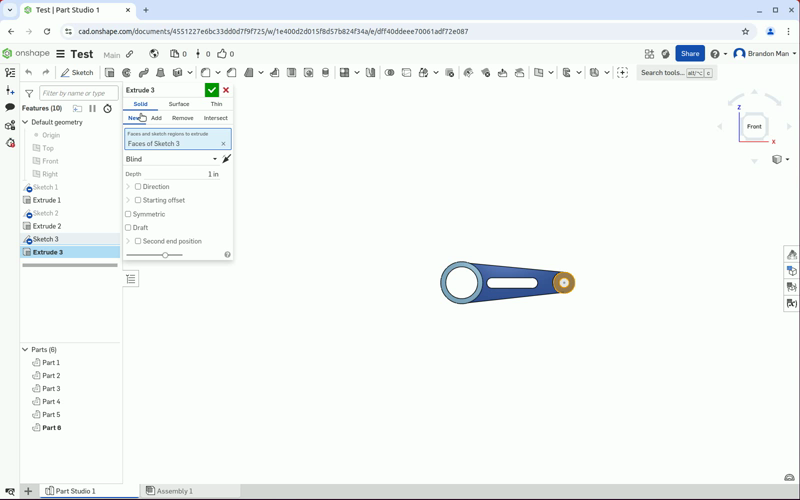
mouse_move(137, 120)
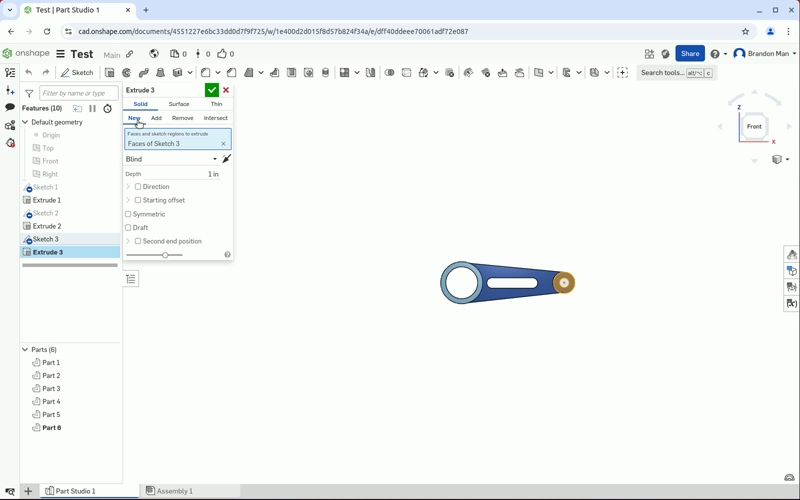
click(137, 120)
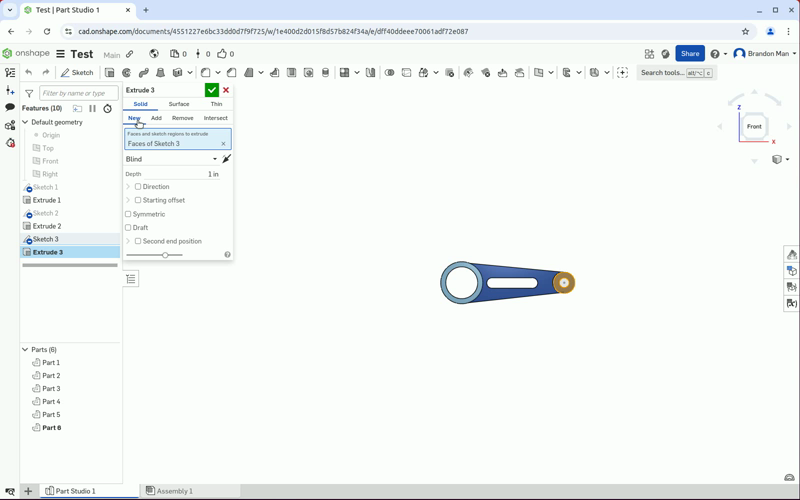
key(tab, 4)
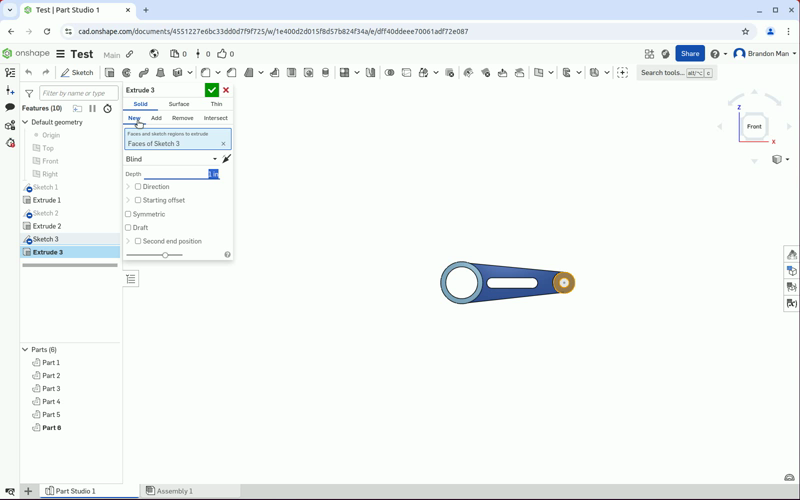
text(5.296)
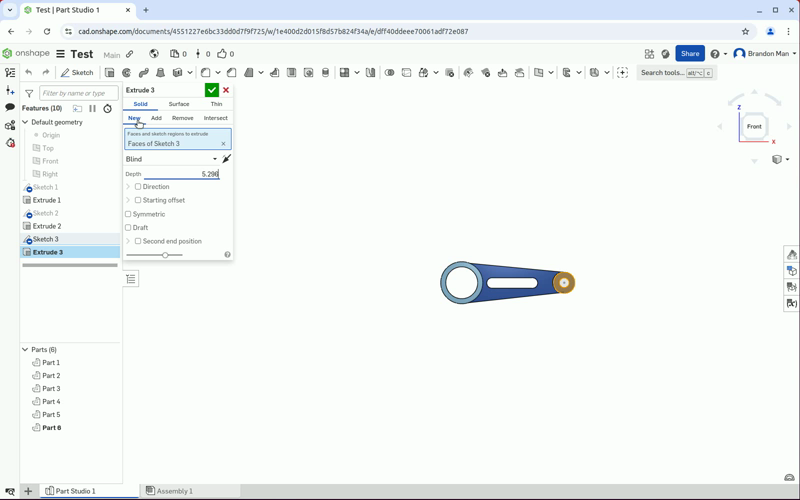
key(enter)
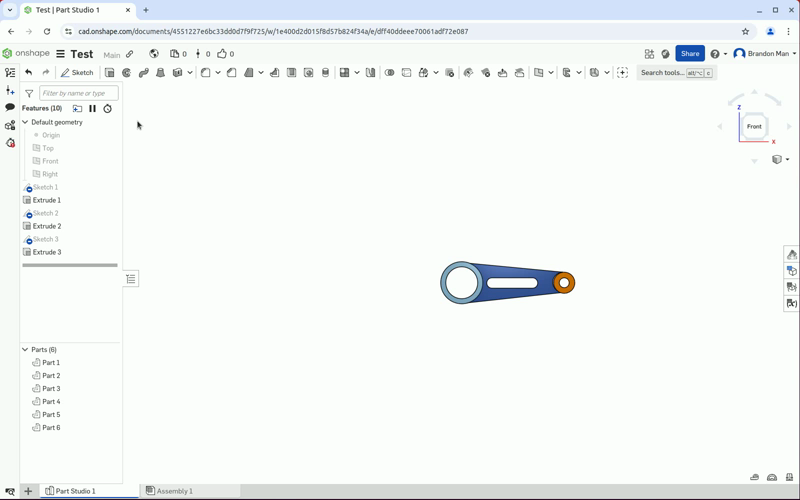
key(shift+h)
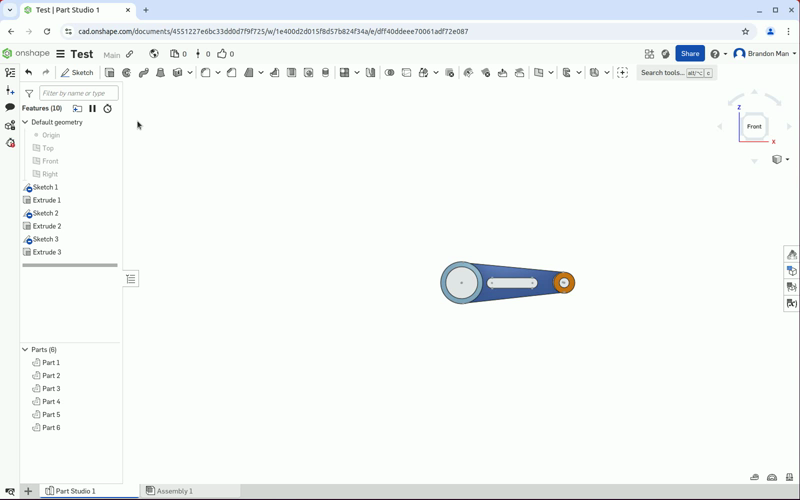
key(shift+h)
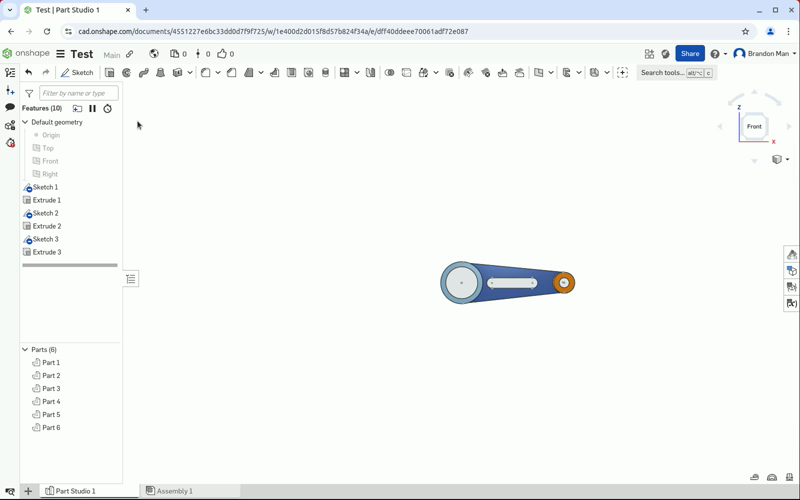
key(shift+7)
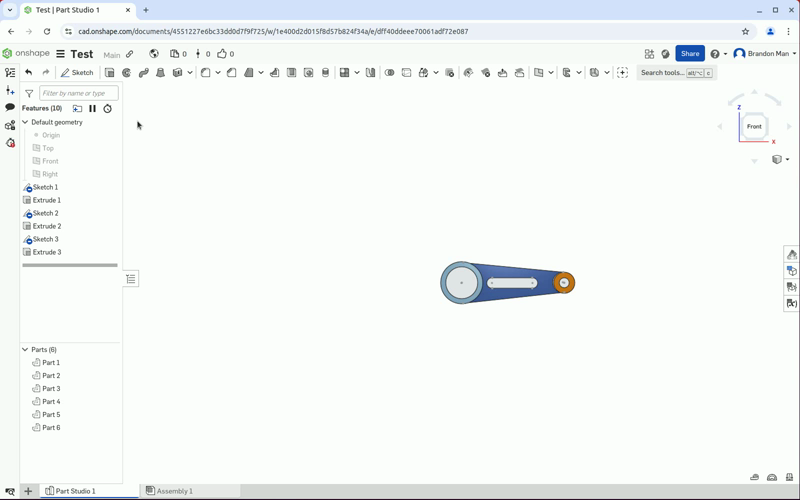
key(left, 2)
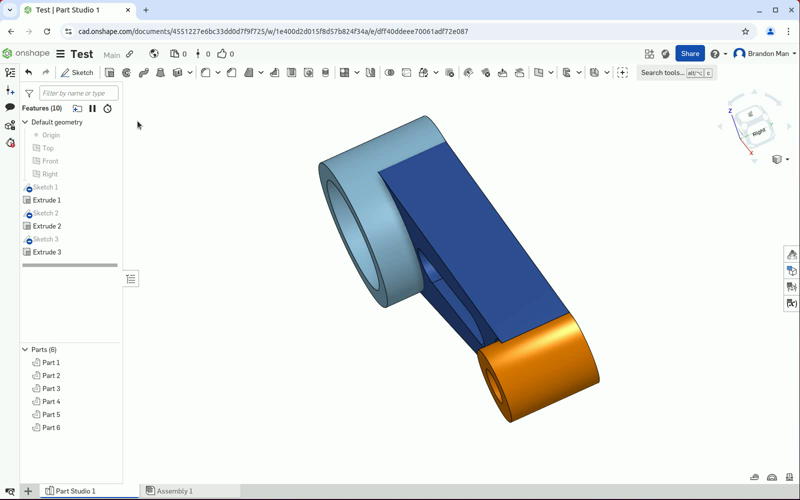
key(down, 2)
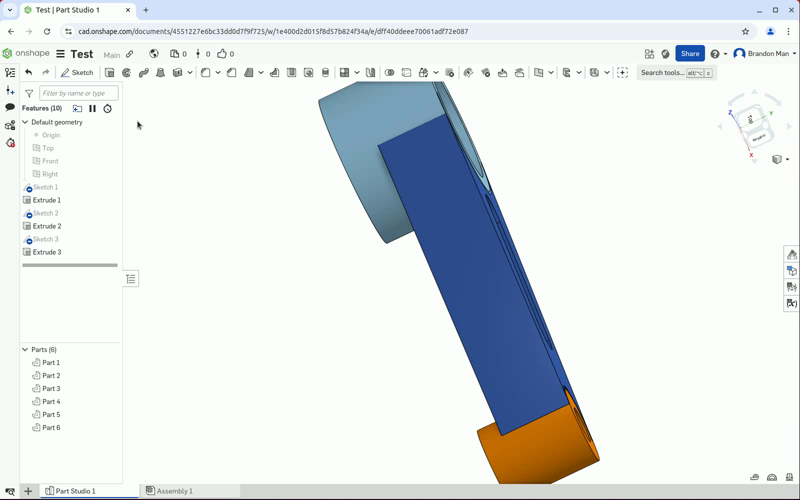
key(up, 2)
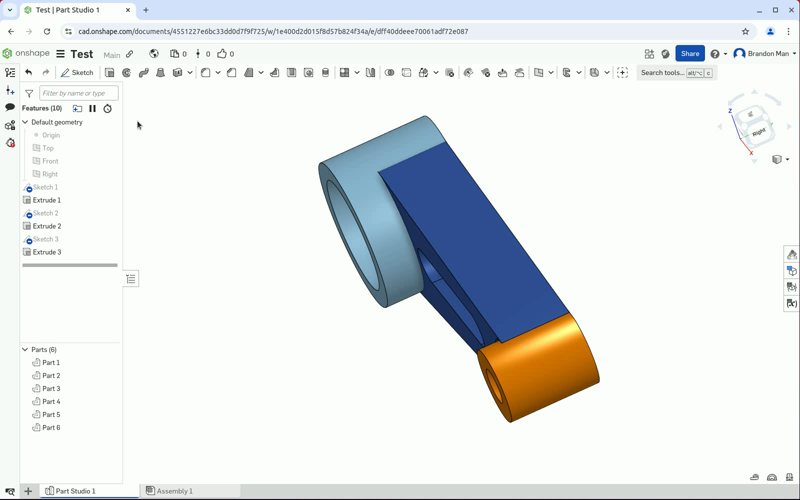
key(right, 2)
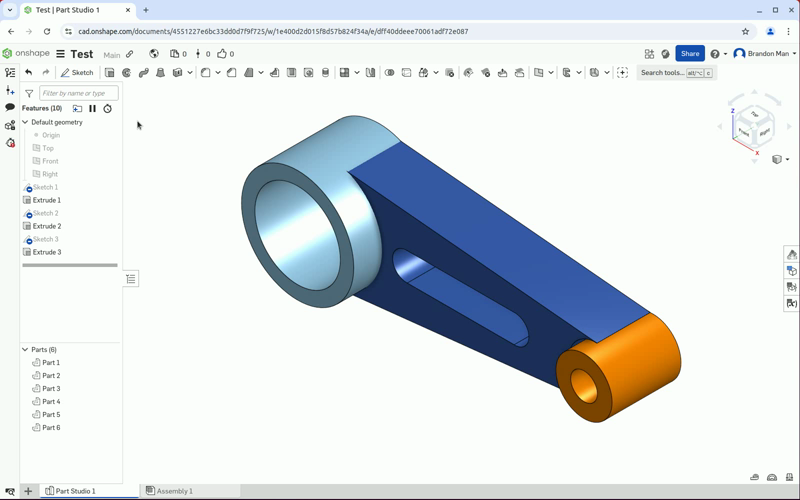
mouse_move(73, 189)
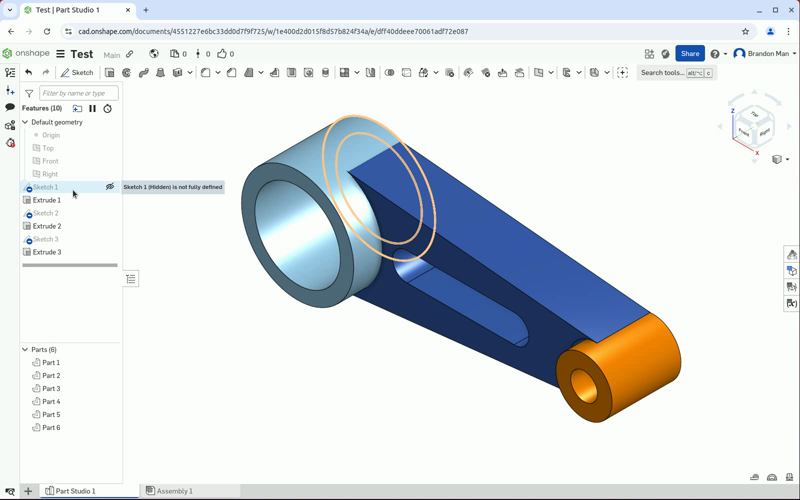
click(73, 189)